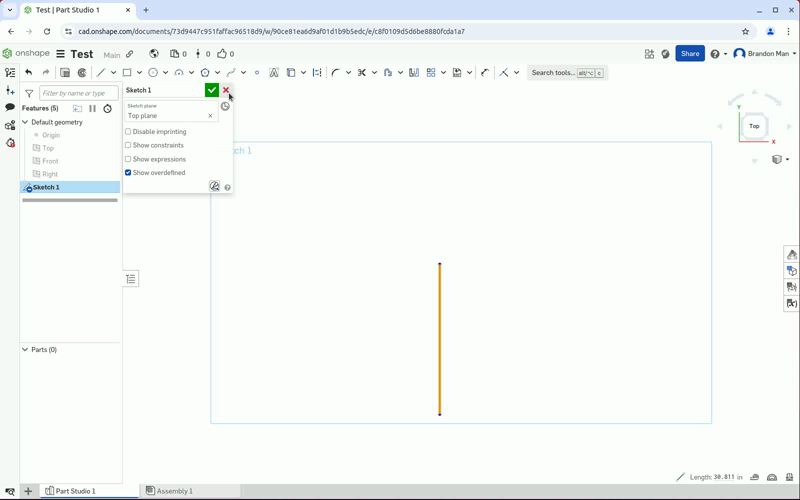
key(shift+h)
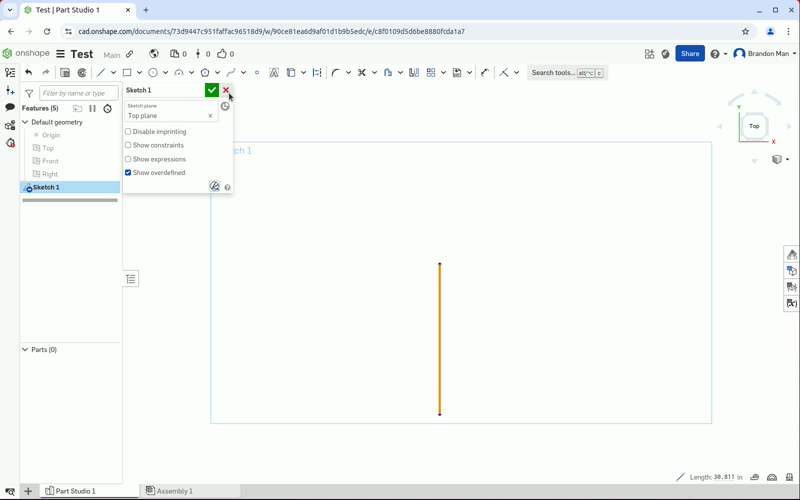
key(shift+s)
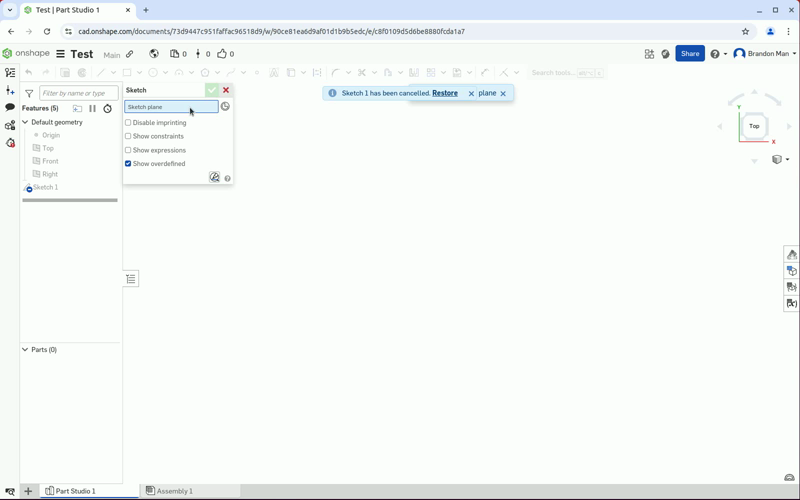
mouse_move(73, 150)
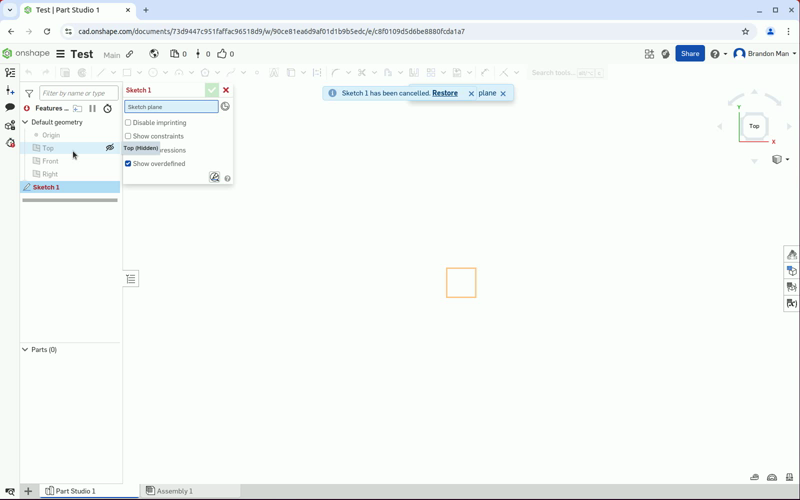
click(73, 150)
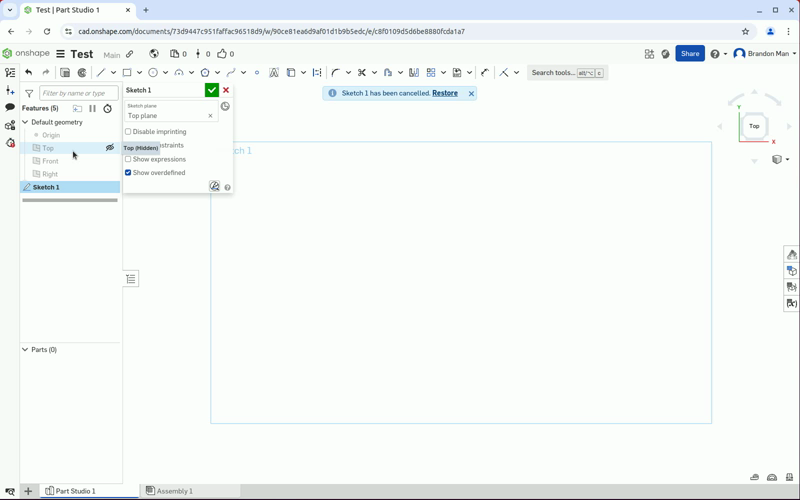
mouse_move(73, 352)
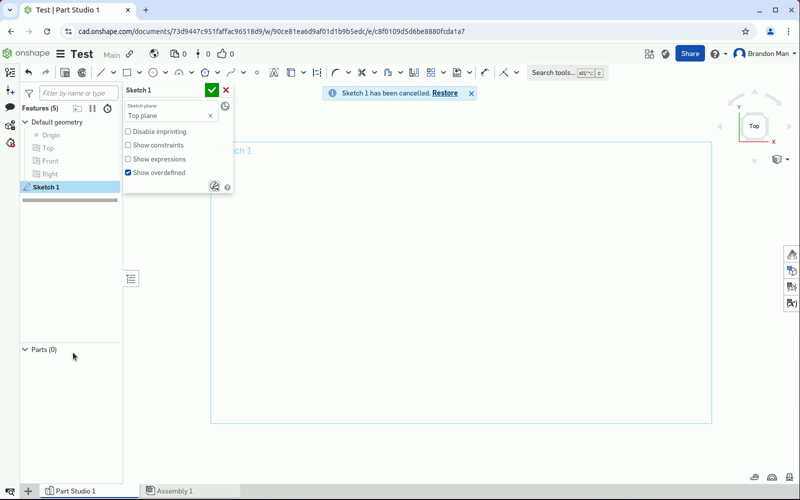
key(y)
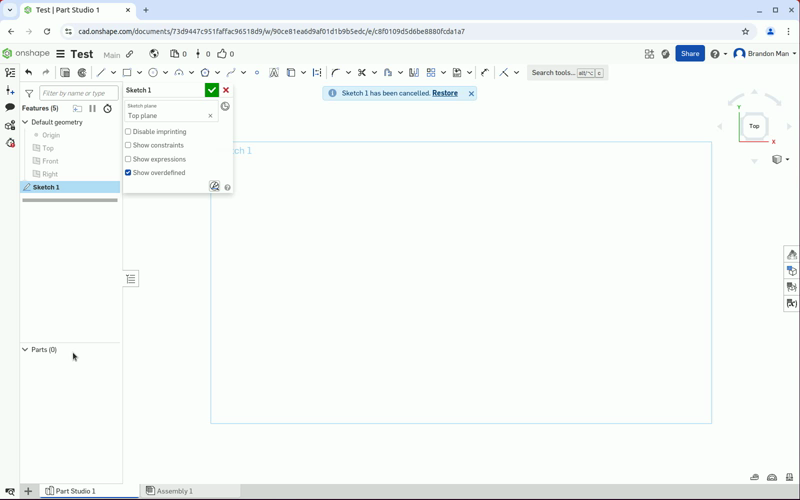
key(c)
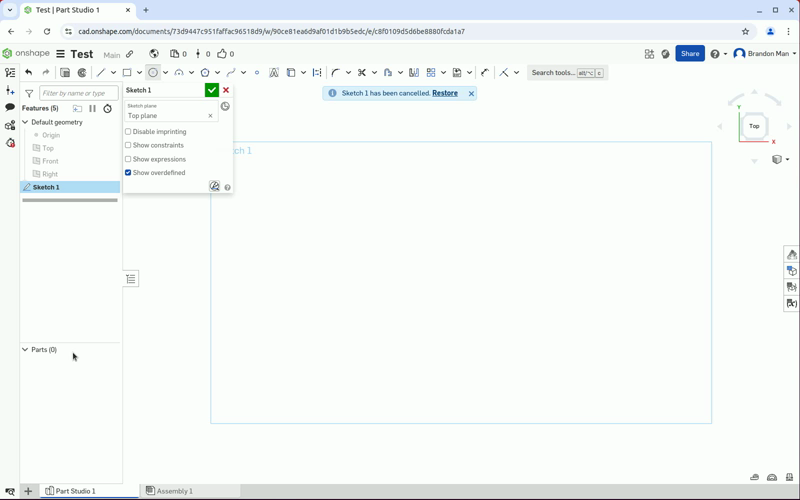
key_down(shift)
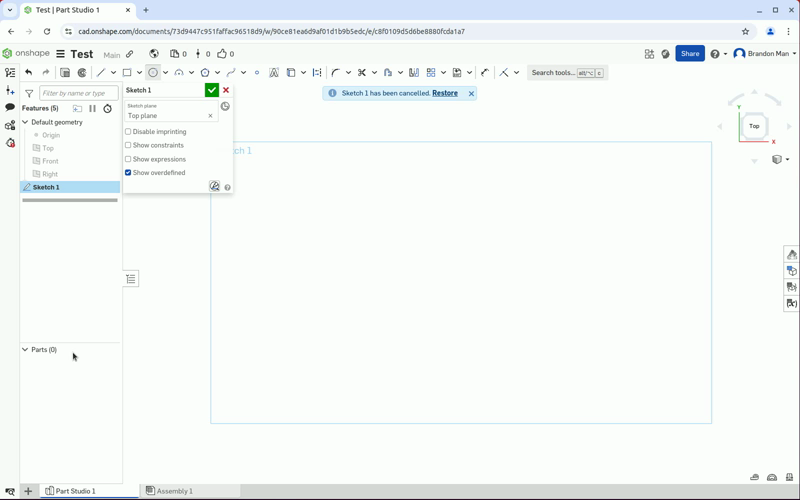
mouse_move(461, 282)
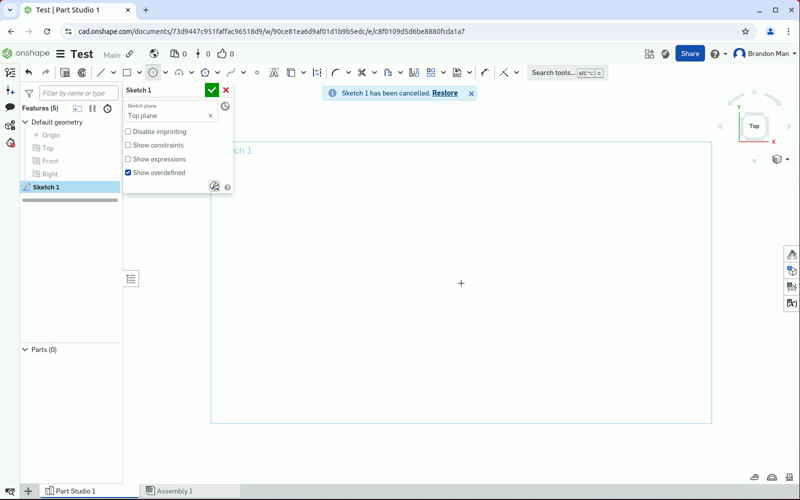
click(461, 282)
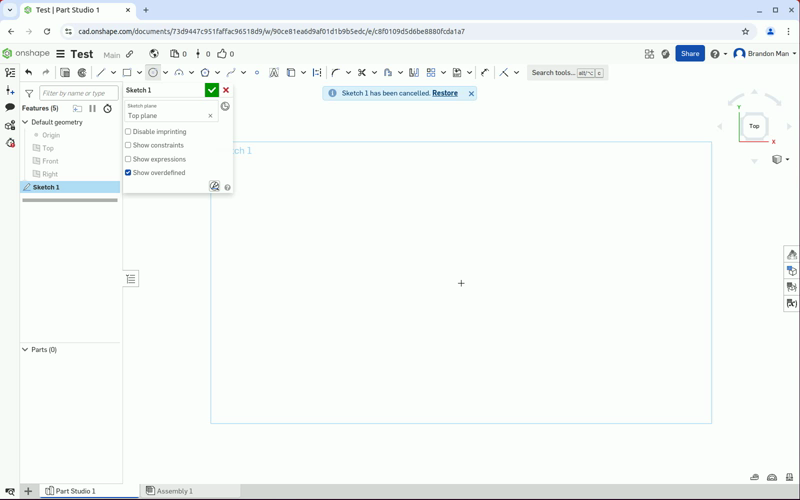
key_up(shift)
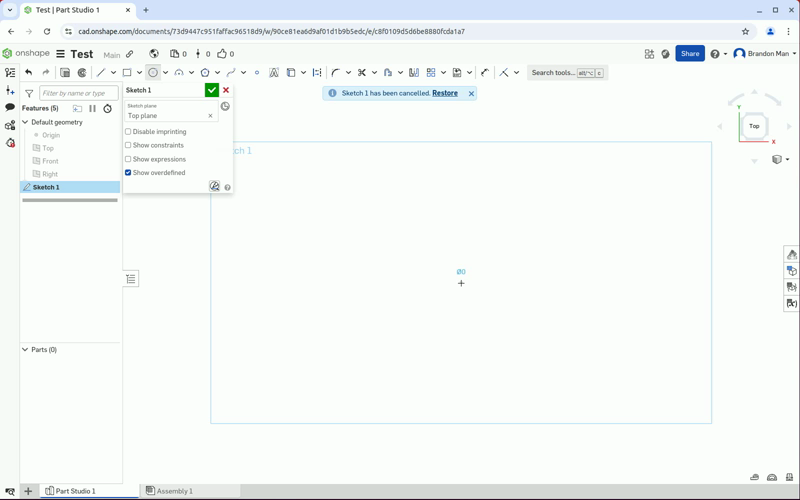
mouse_move(574, 282)
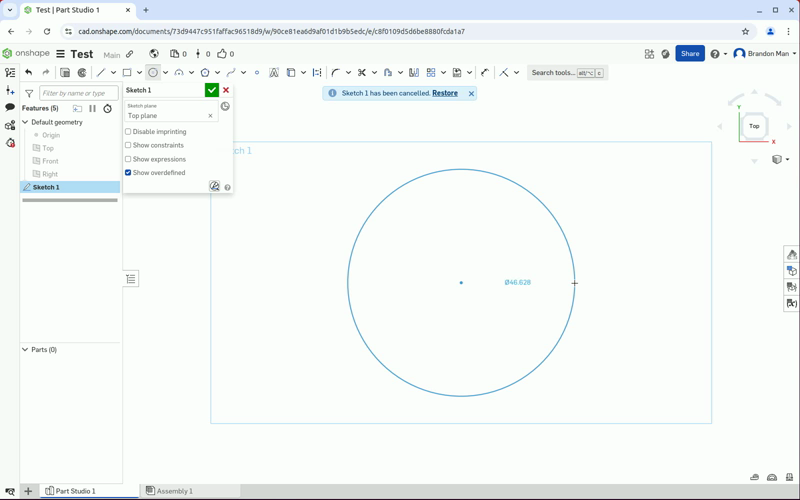
click(574, 282)
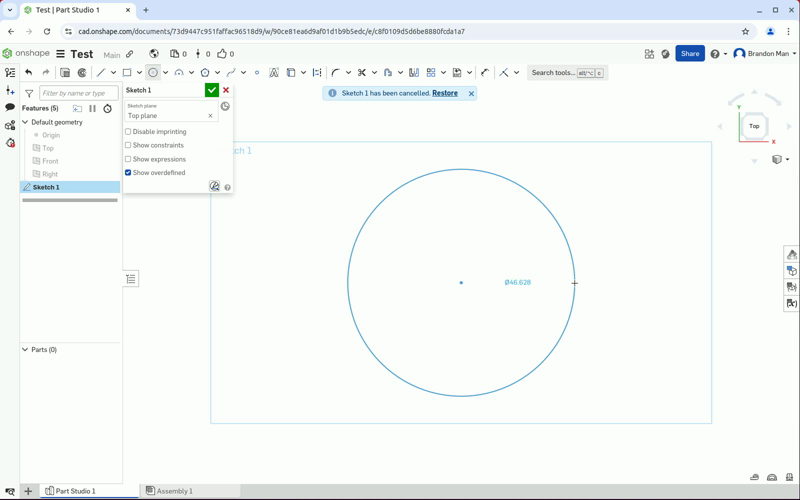
key(esc)
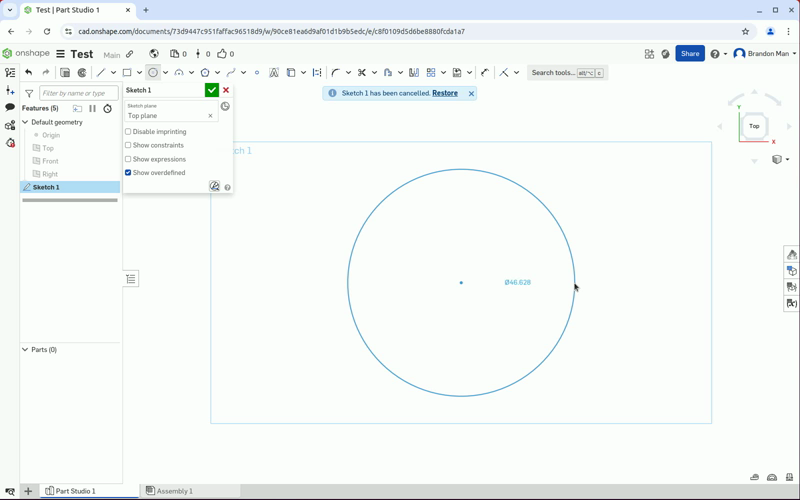
key(c)
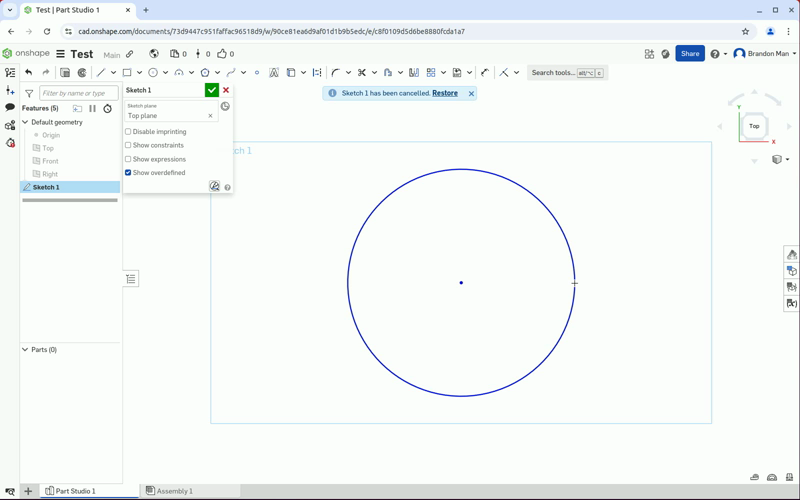
key_down(shift)
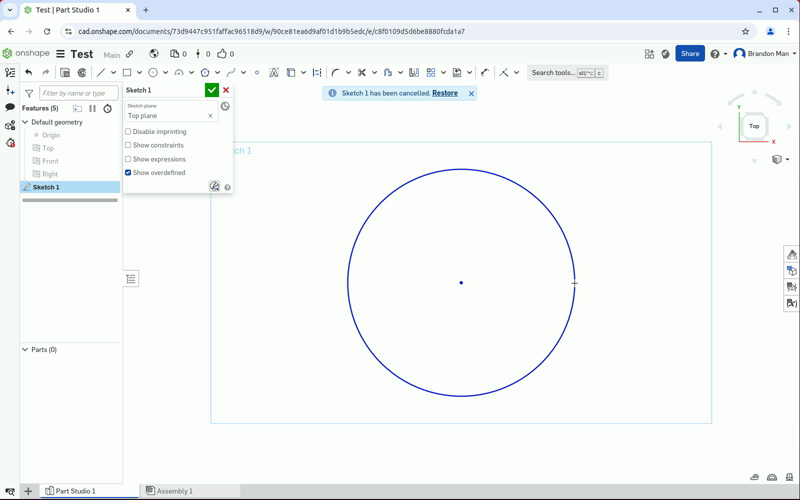
mouse_move(461, 282)
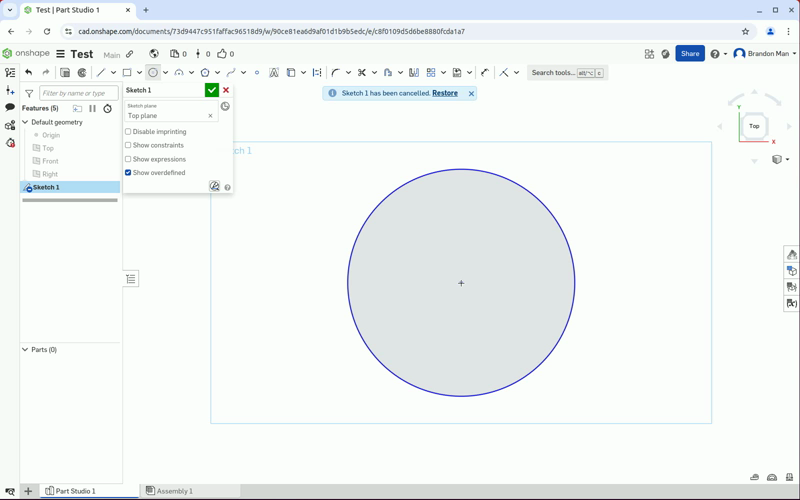
click(461, 282)
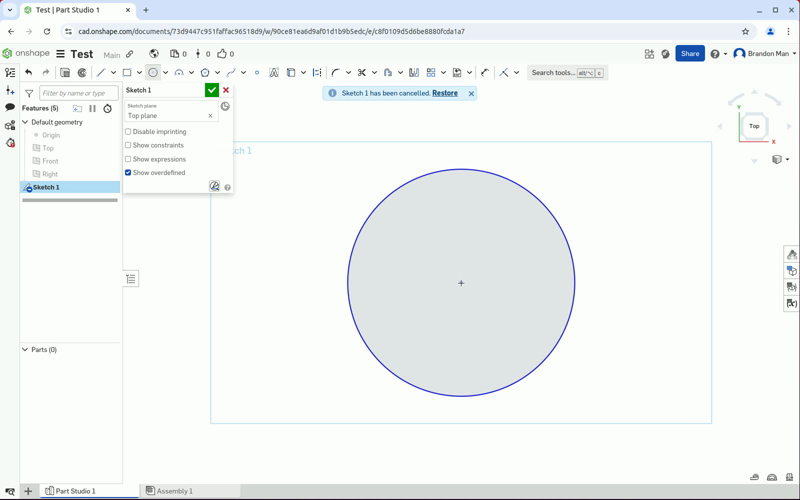
key_up(shift)
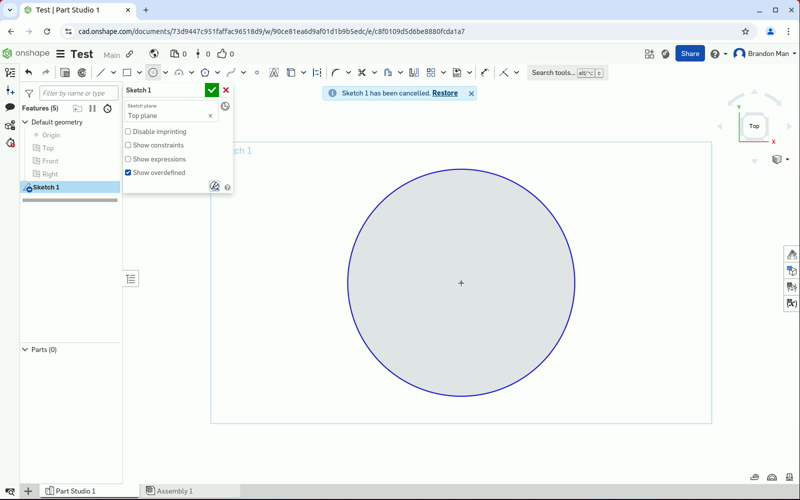
mouse_move(517, 282)
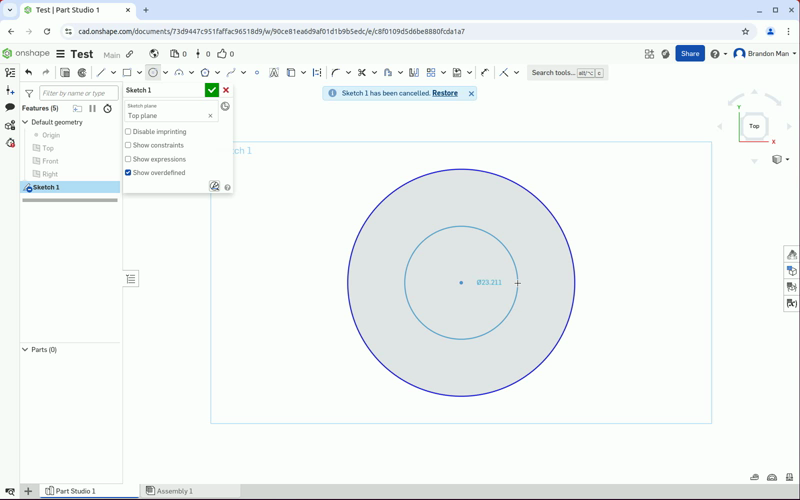
click(517, 282)
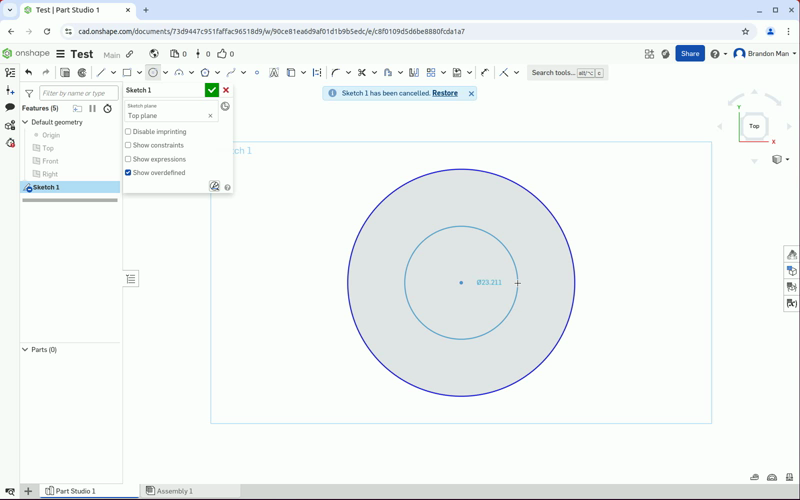
key(esc)
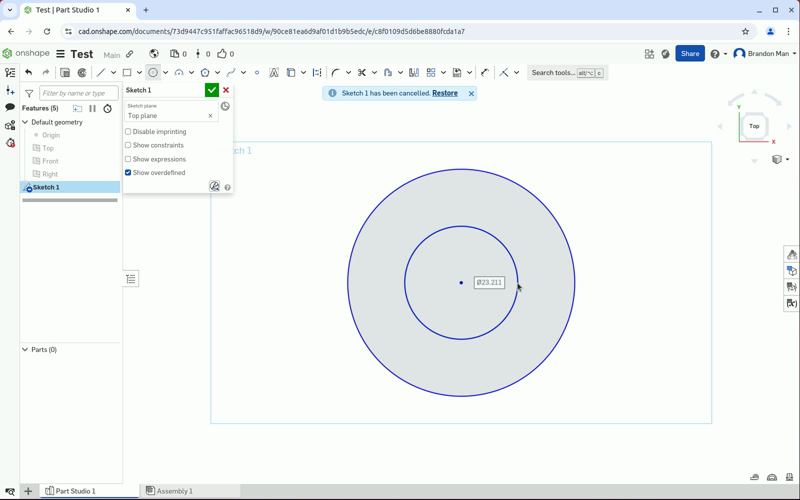
mouse_move(384, 269)
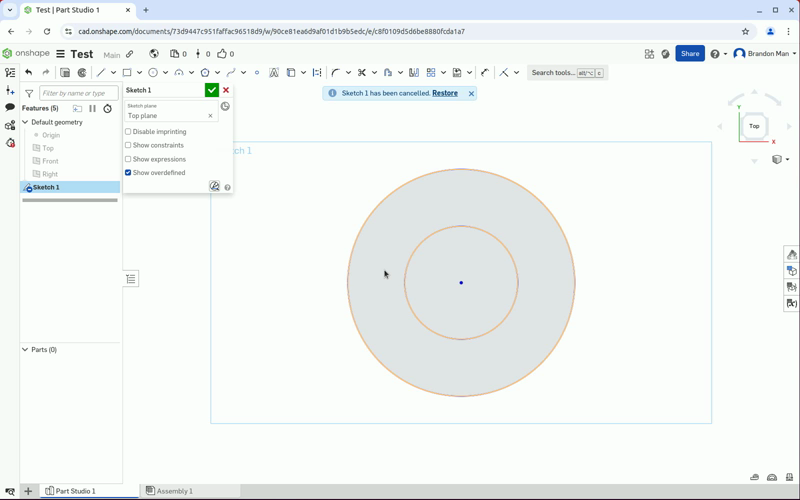
click(384, 269)
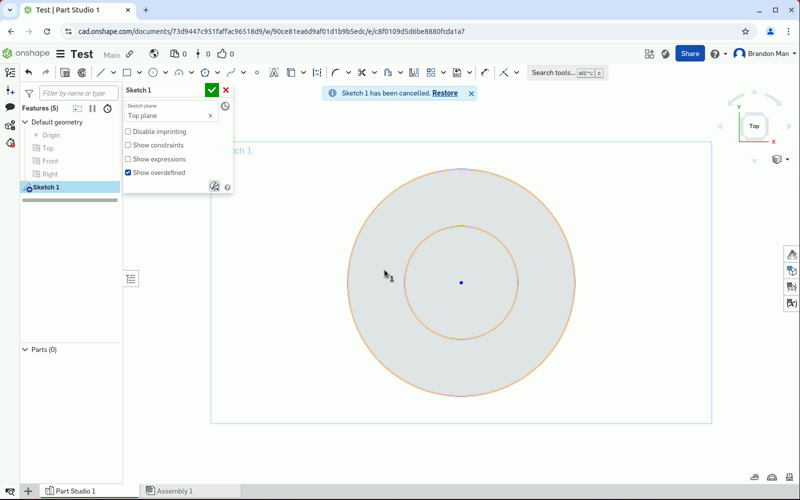
mouse_move(73, 352)
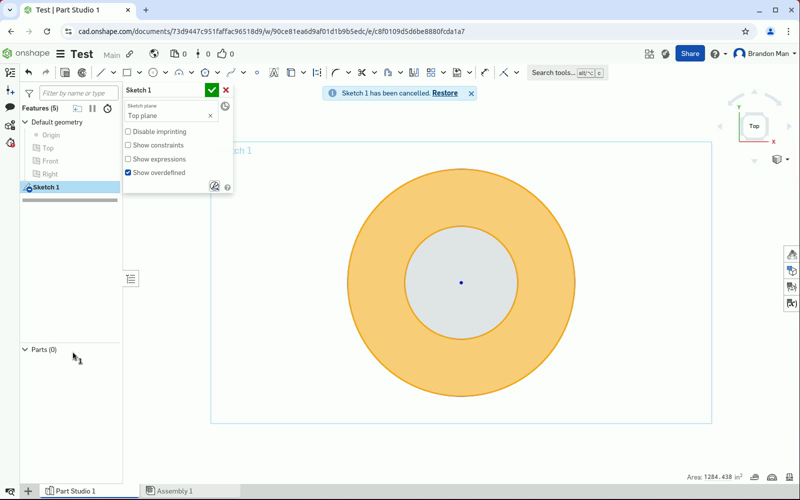
key(shift+y)
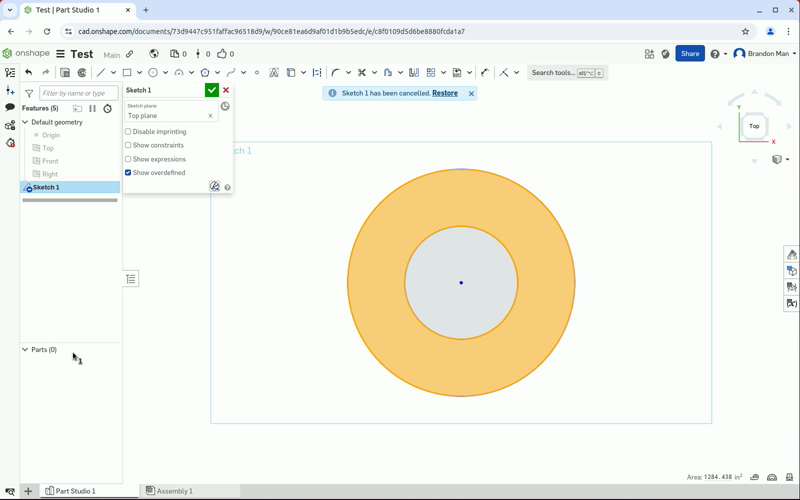
key(shift+e)
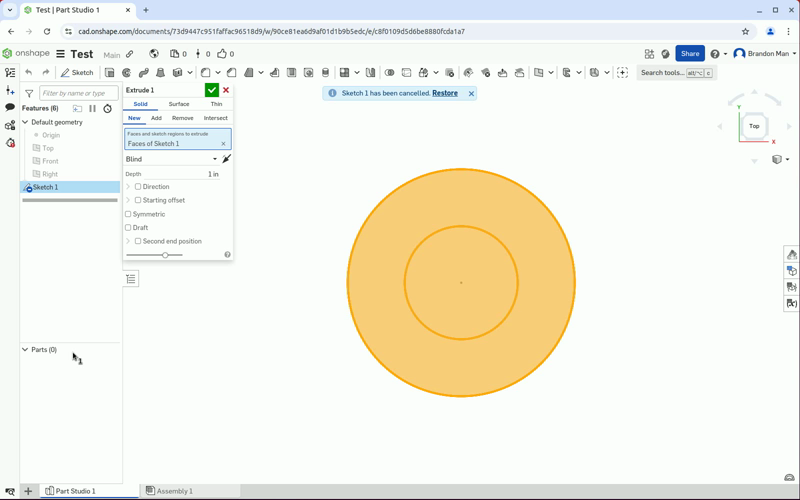
mouse_move(143, 106)
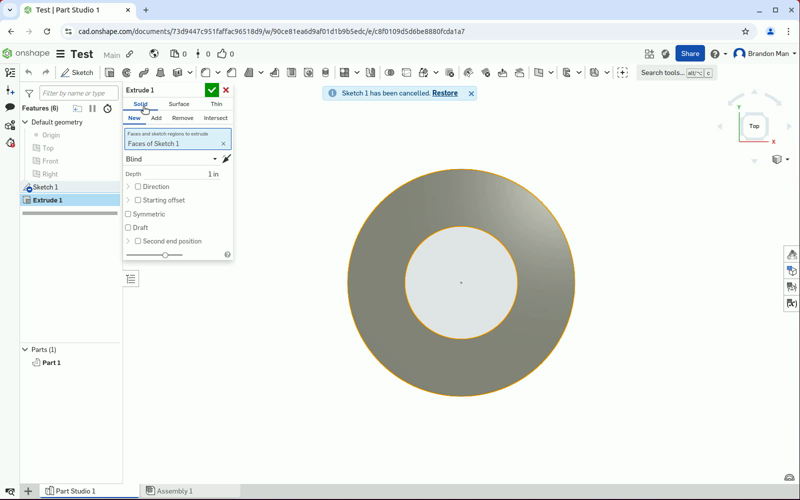
click(143, 106)
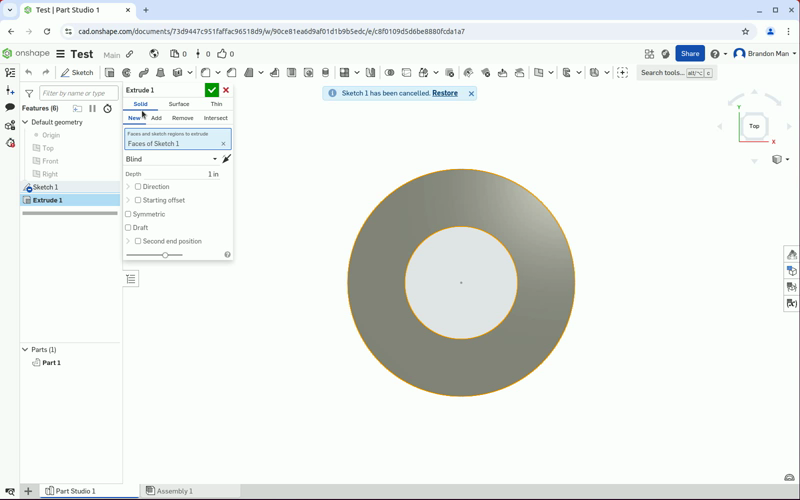
mouse_move(137, 120)
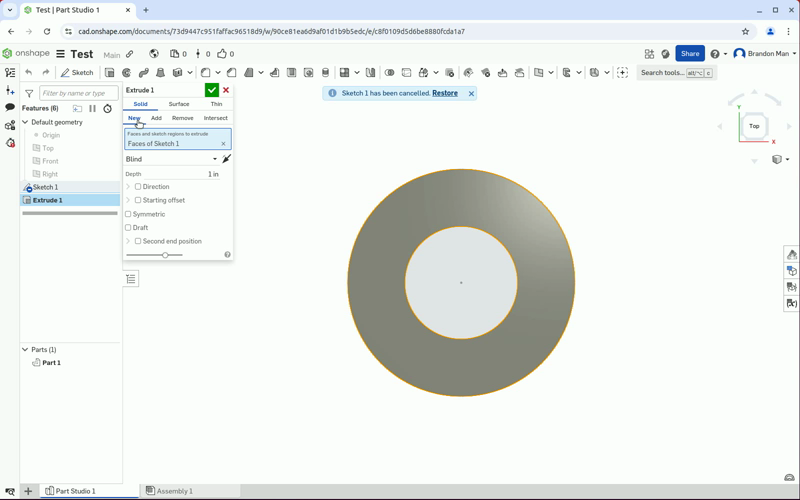
click(137, 120)
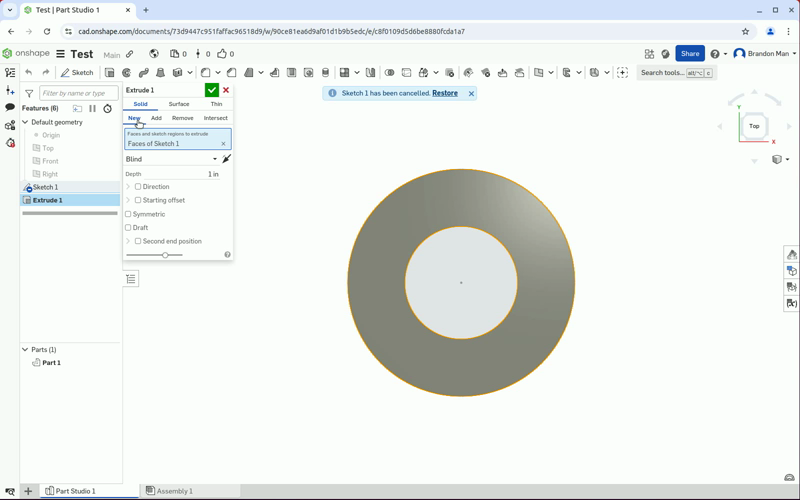
key(tab, 4)
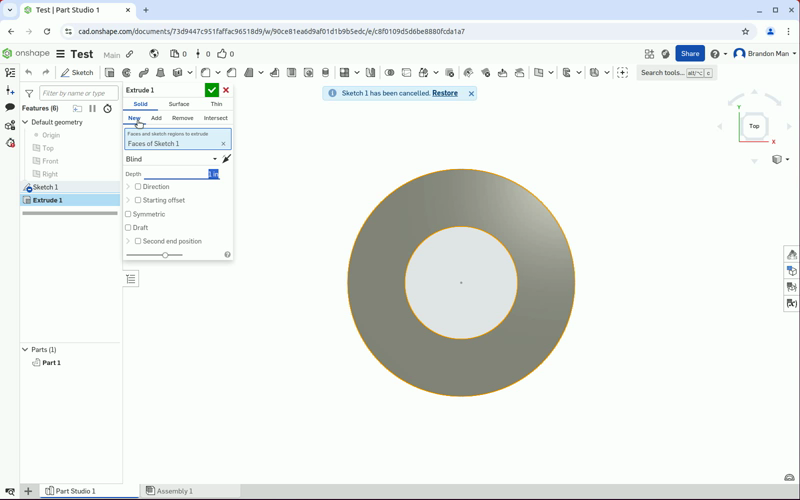
text(11.554)
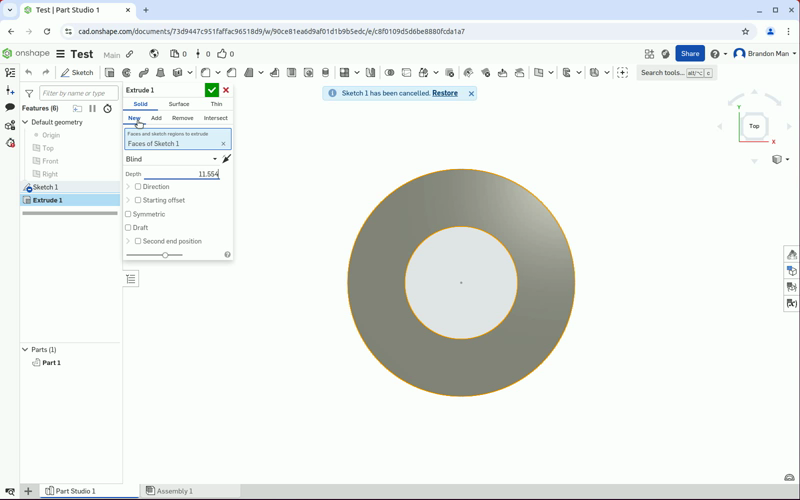
key(enter)
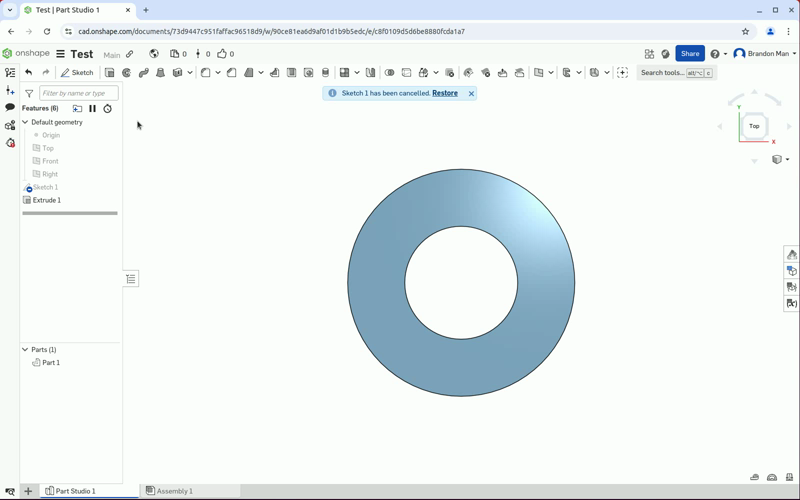
key(shift+h)
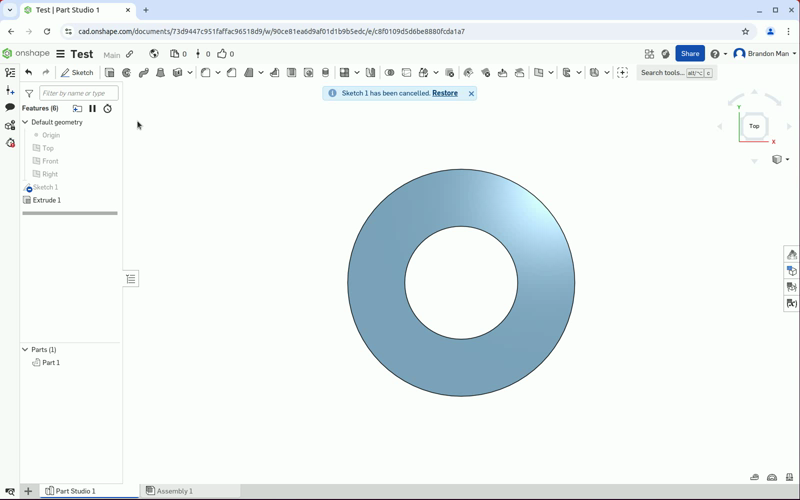
key(shift+h)
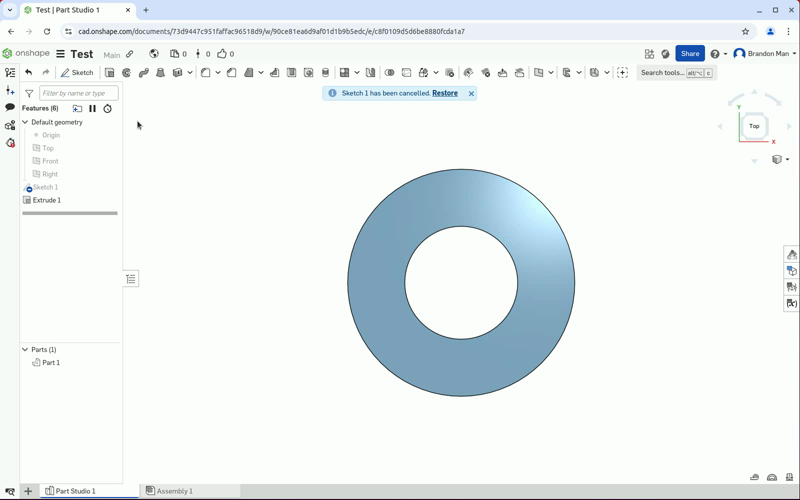
mouse_move(73, 189)
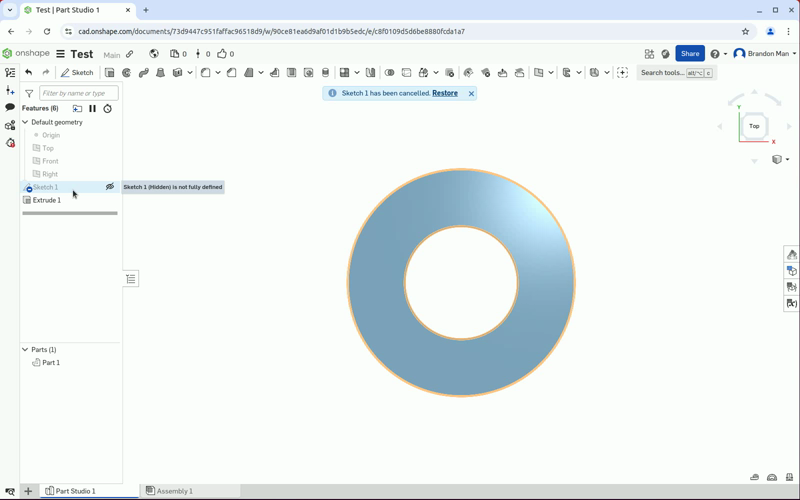
click(73, 189)
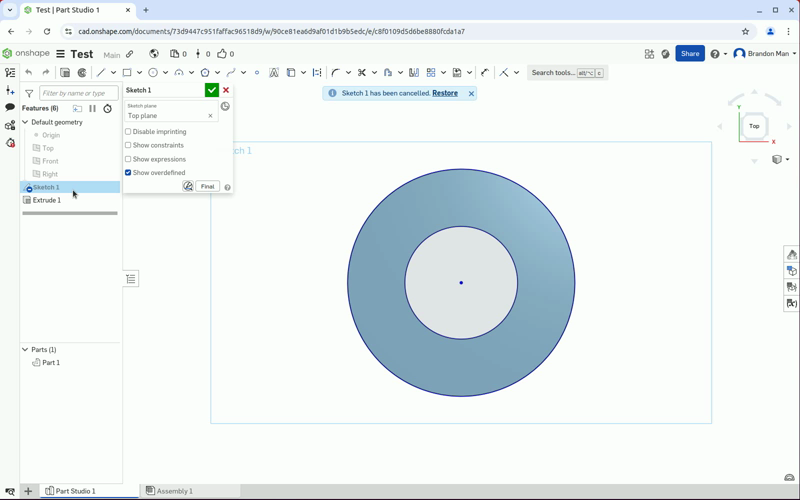
mouse_move(229, 92)
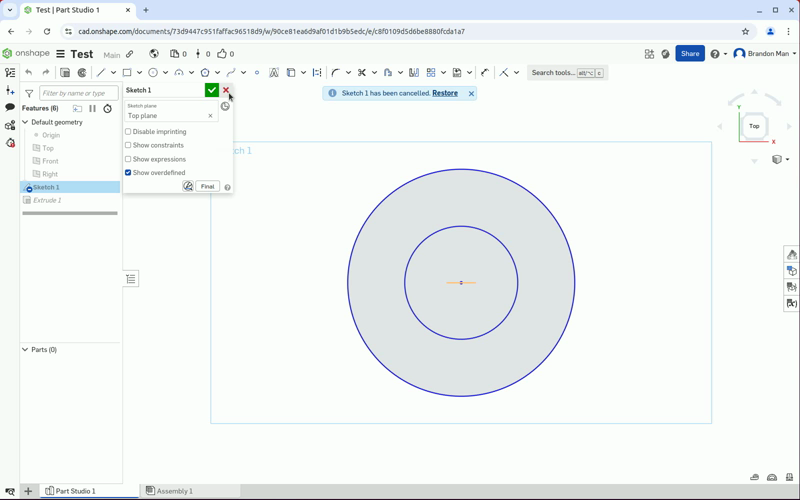
click(229, 92)
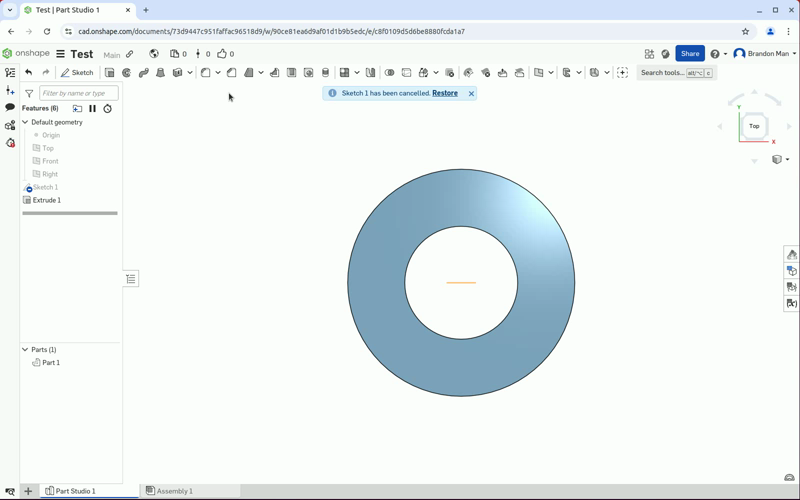
mouse_move(541, 75)
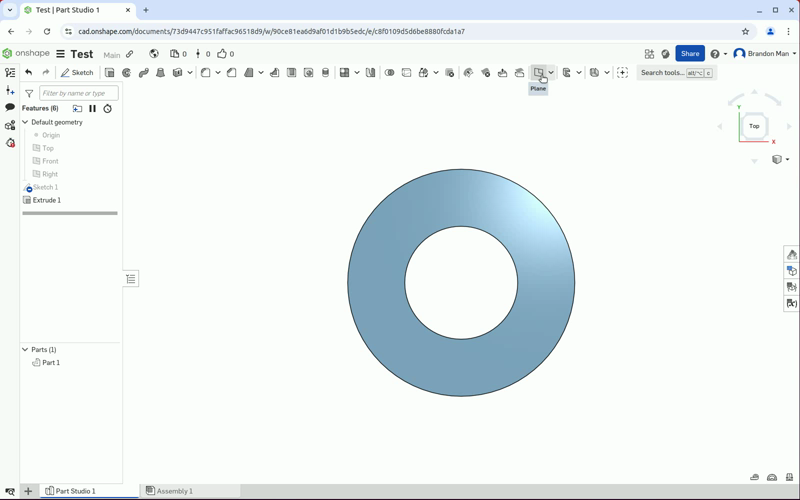
click(541, 75)
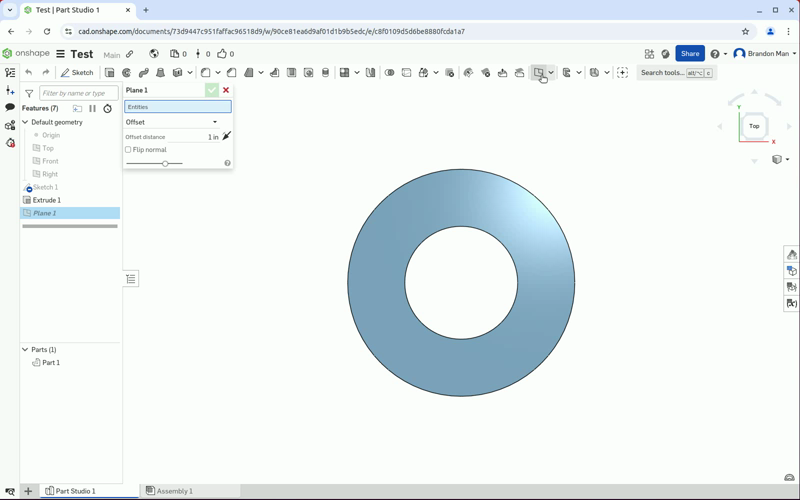
mouse_move(73, 150)
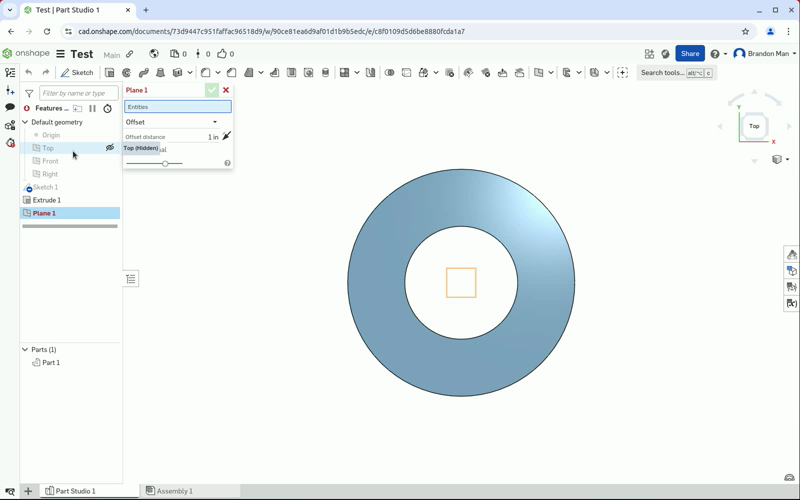
click(73, 150)
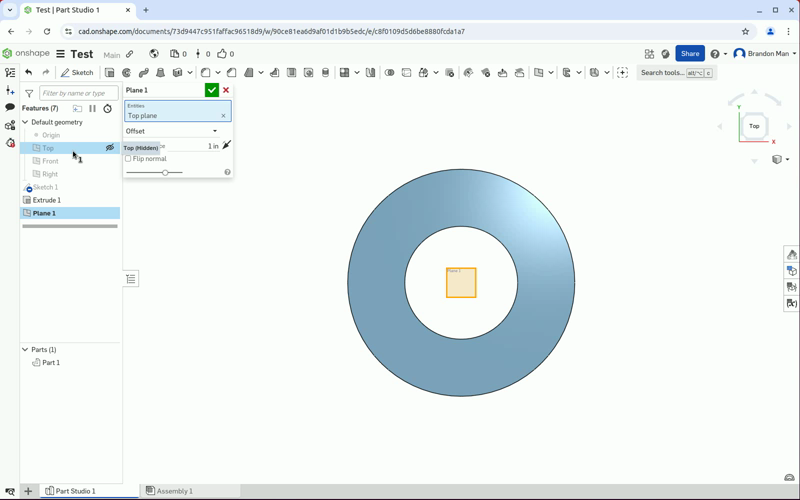
key(tab, 2)
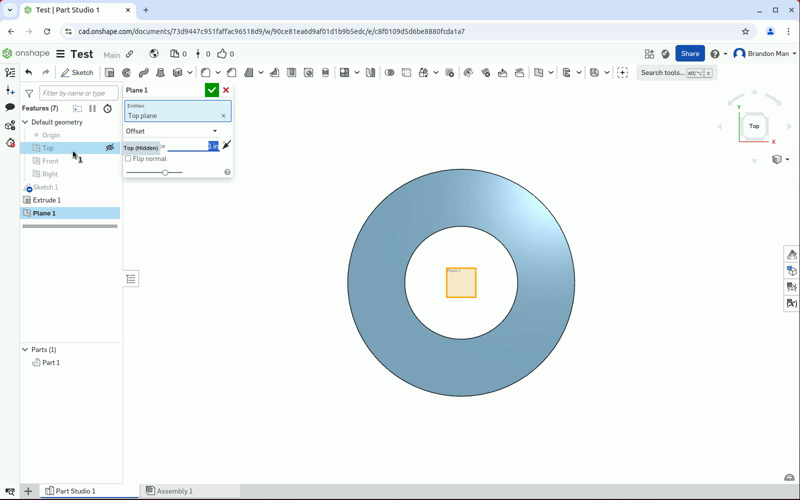
text(11.554)
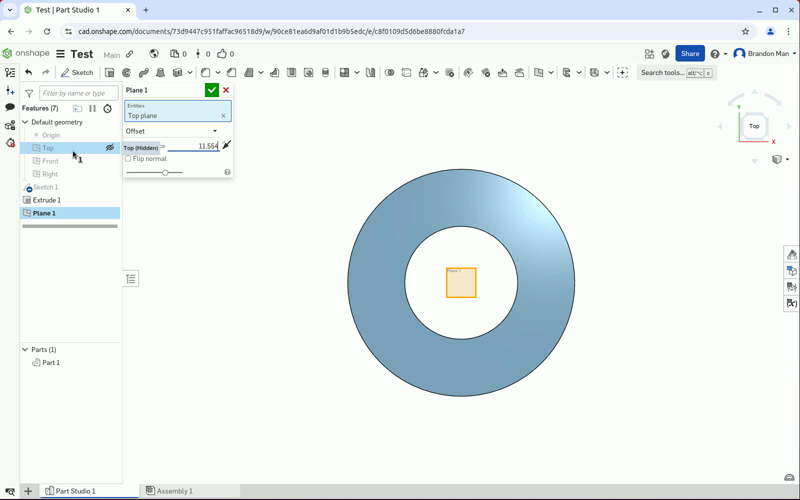
key(enter, 2)
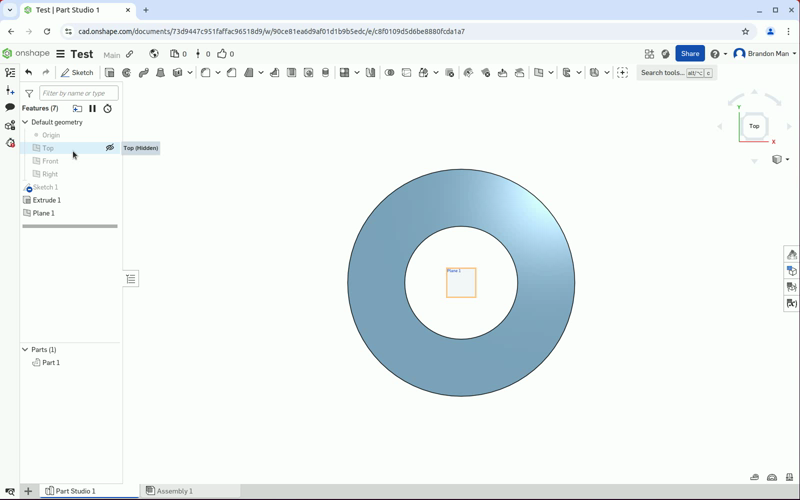
key(shift+s)
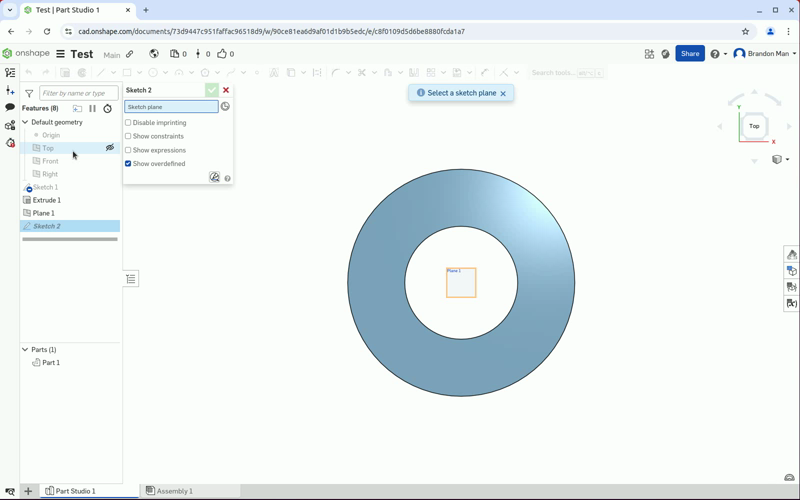
mouse_move(73, 215)
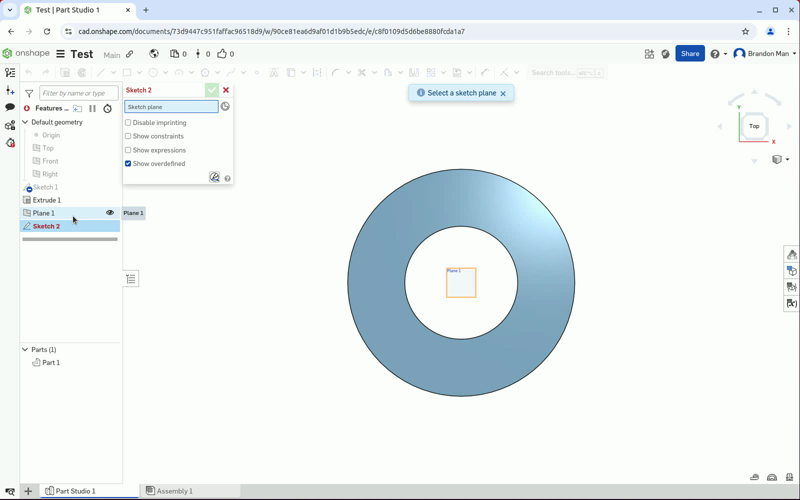
click(73, 215)
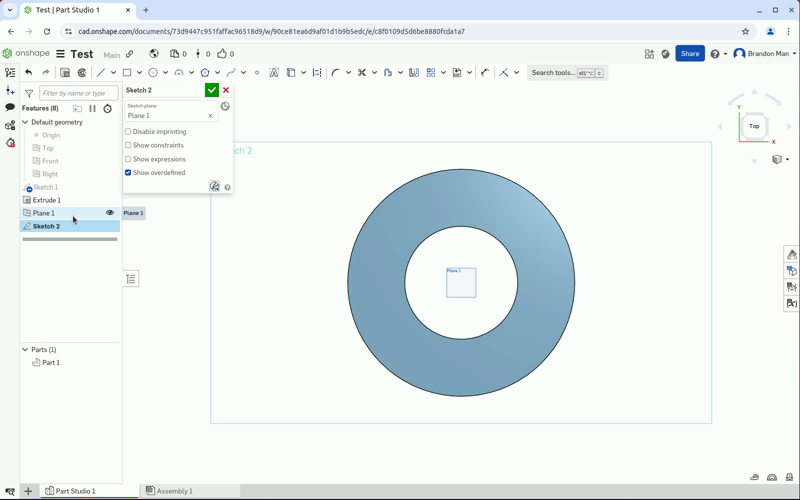
mouse_move(73, 352)
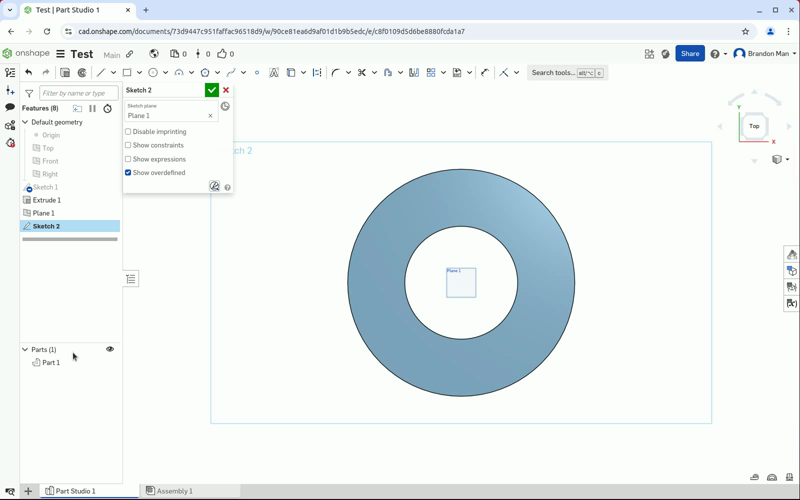
key(y)
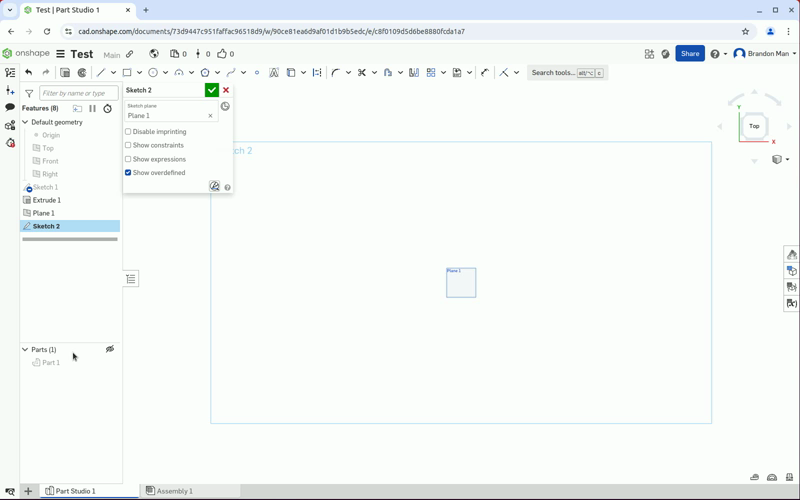
key(a)
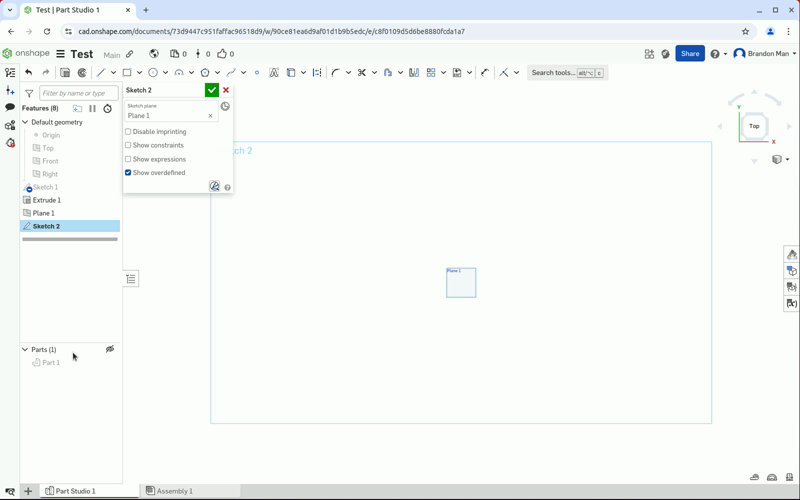
key_down(shift)
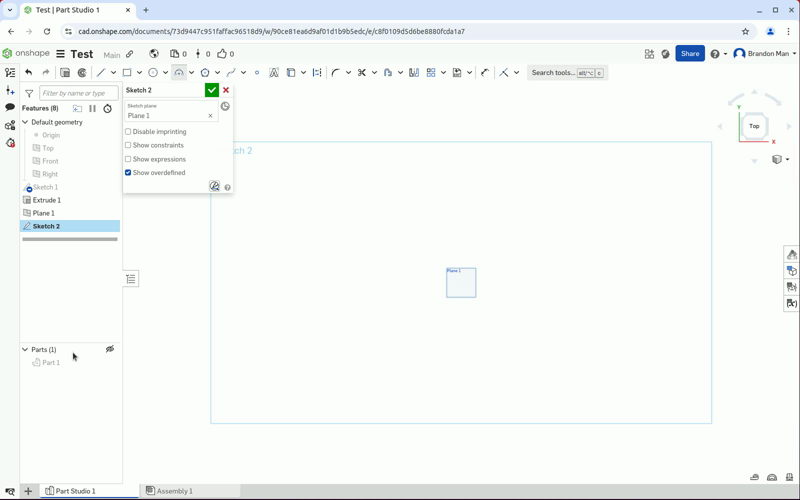
mouse_move(348, 282)
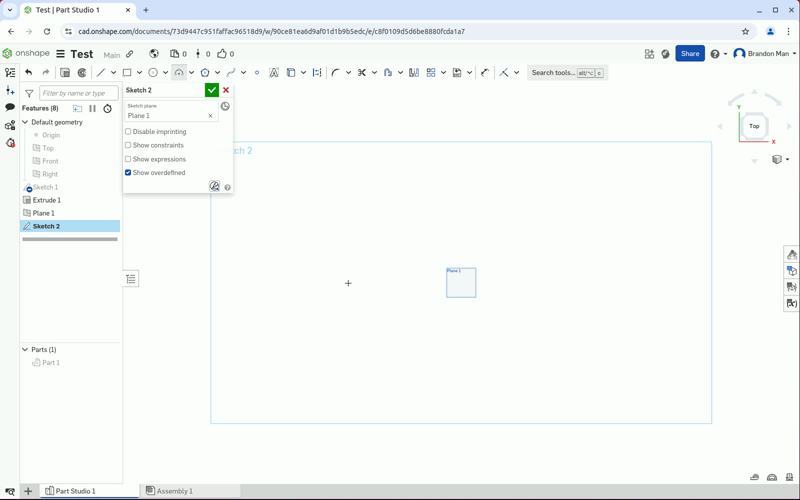
click(348, 282)
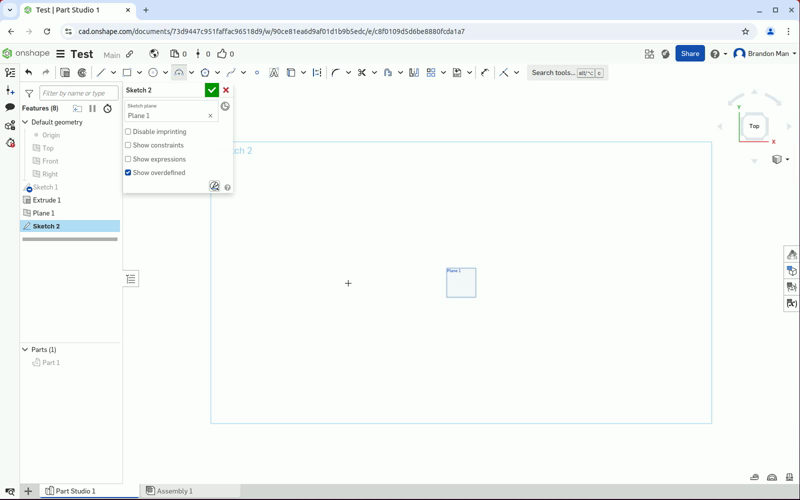
key_up(shift)
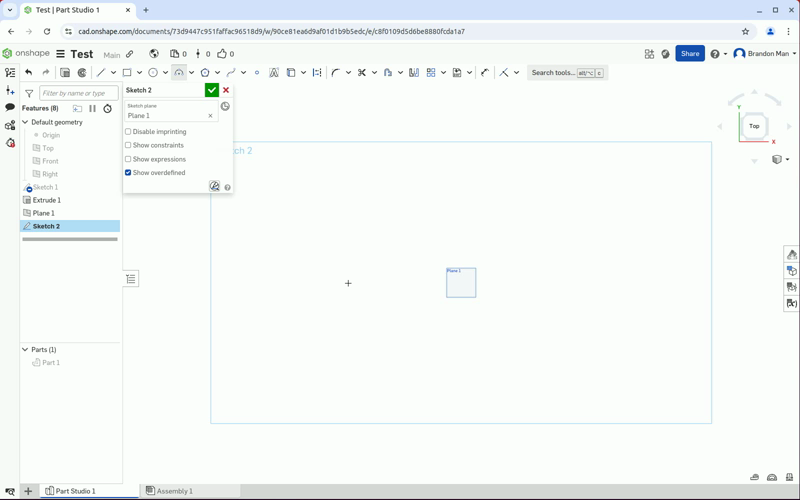
key_down(shift)
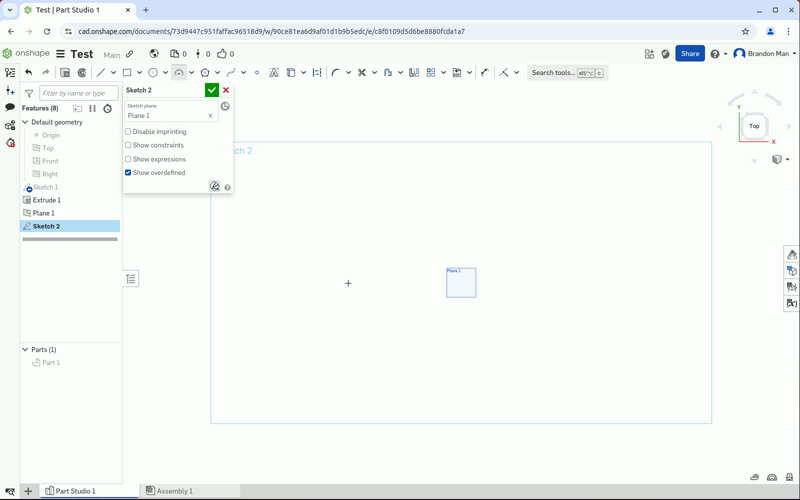
mouse_move(404, 380)
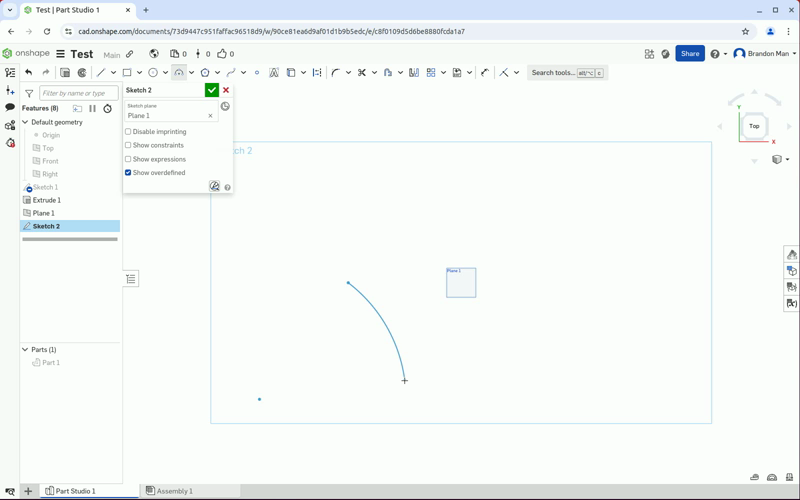
click(404, 380)
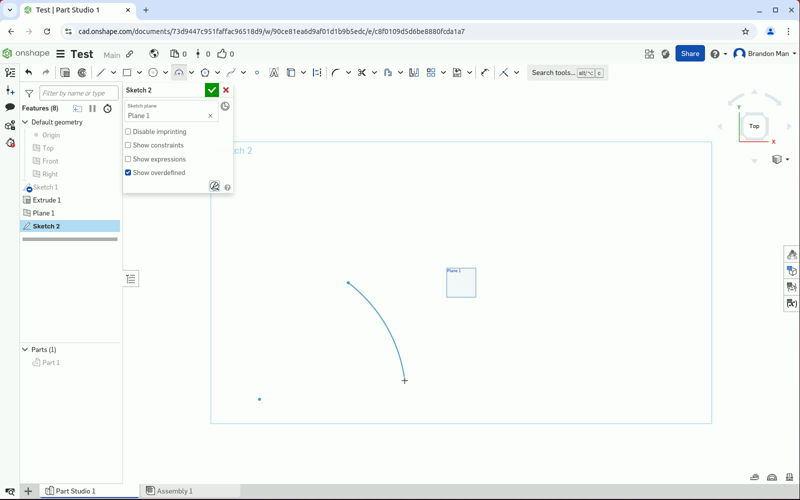
mouse_move(363, 339)
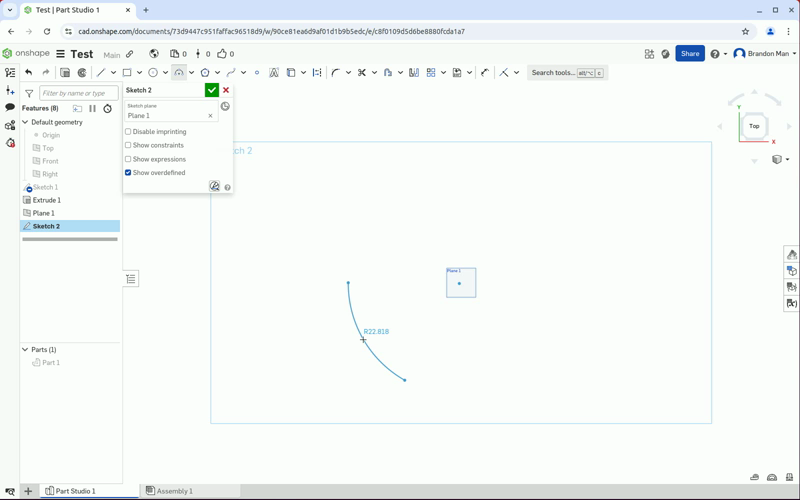
click(363, 339)
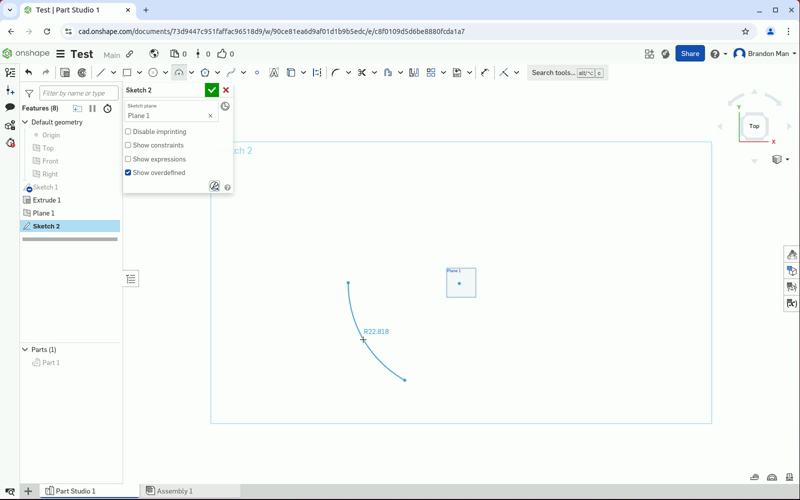
key_up(shift)
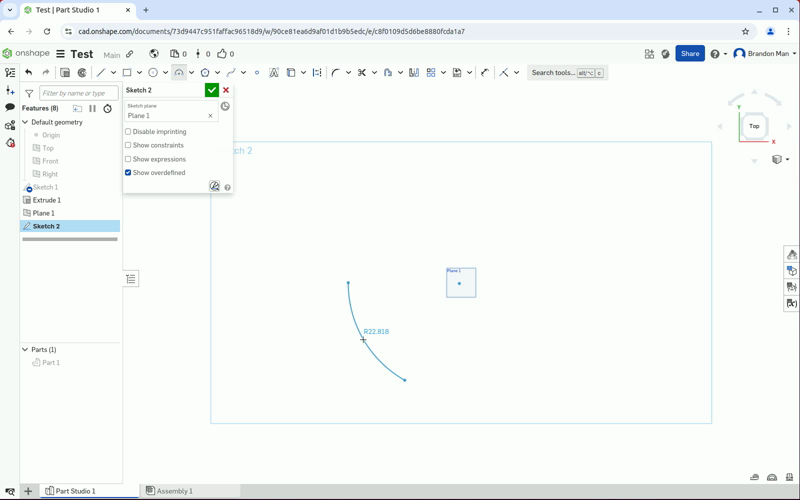
key(esc)
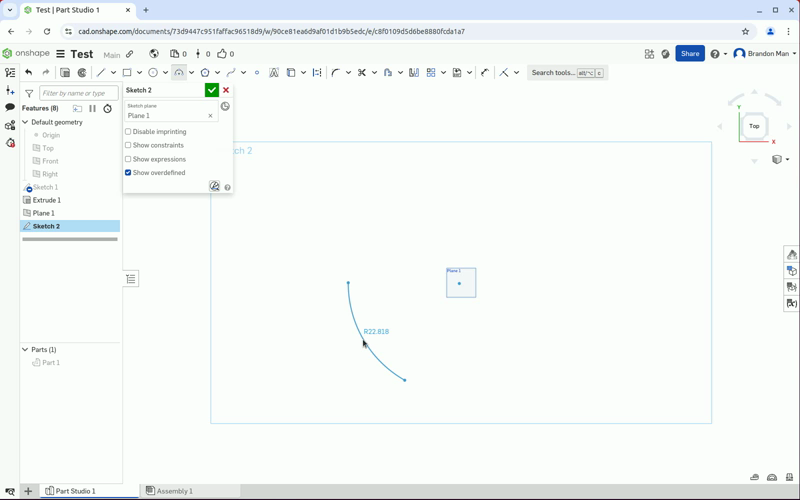
key(l)
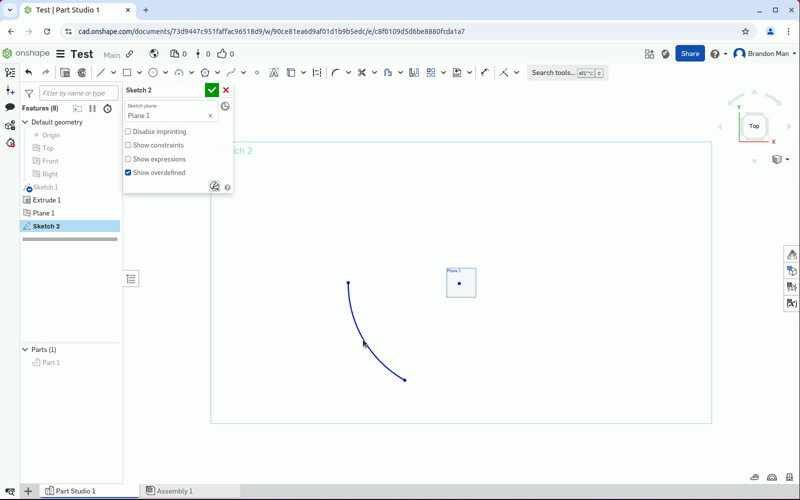
mouse_move(404, 380)
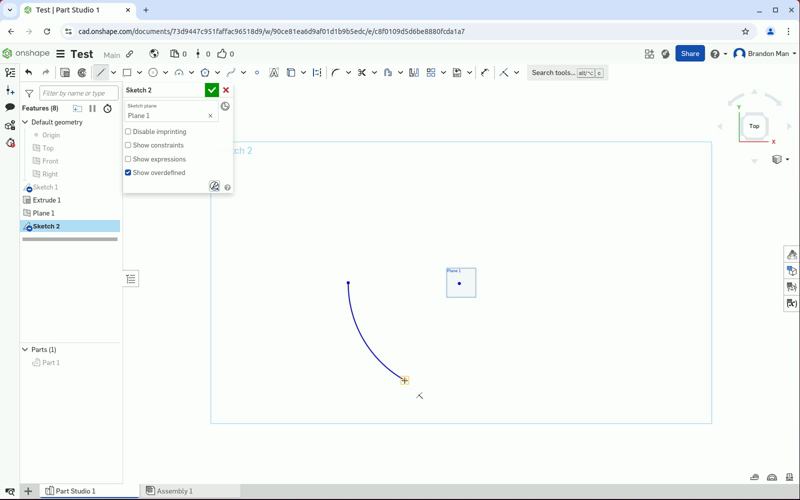
click(404, 380)
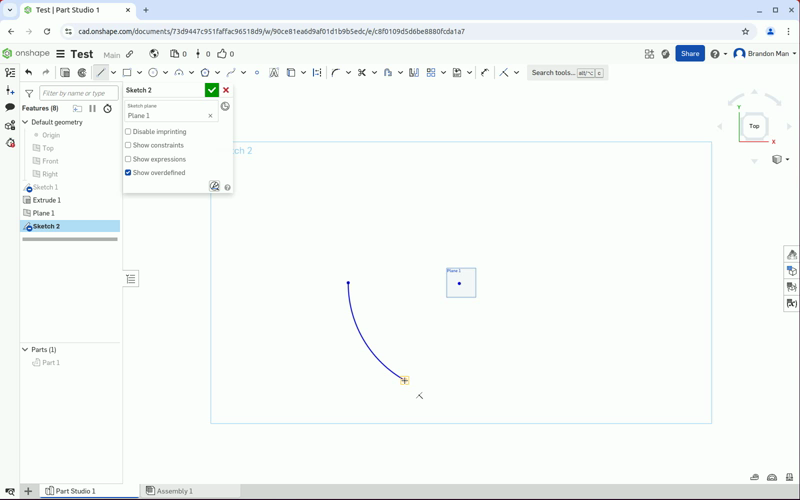
key_down(shift)
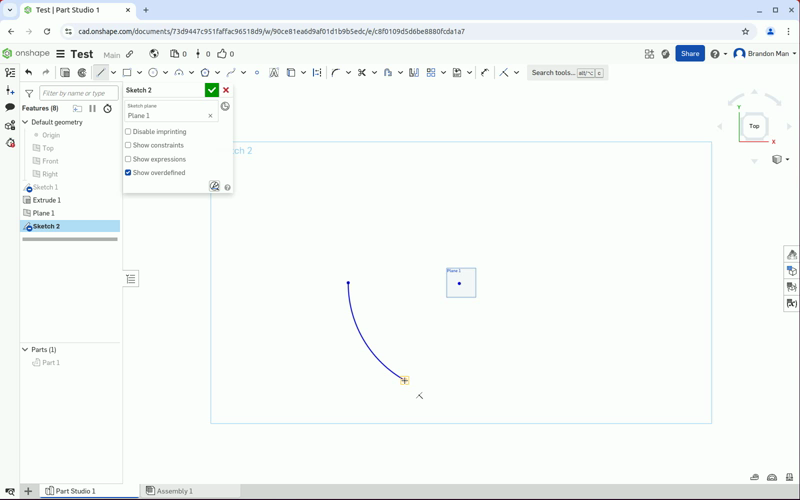
mouse_move(434, 380)
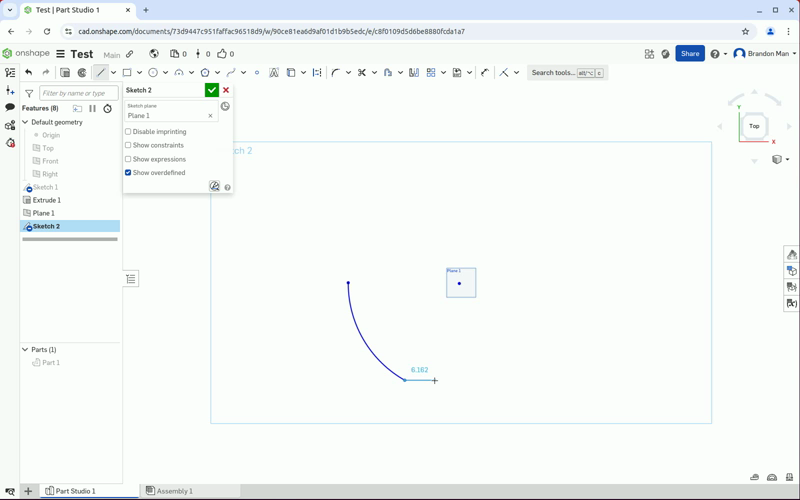
mouse_move(432, 332)
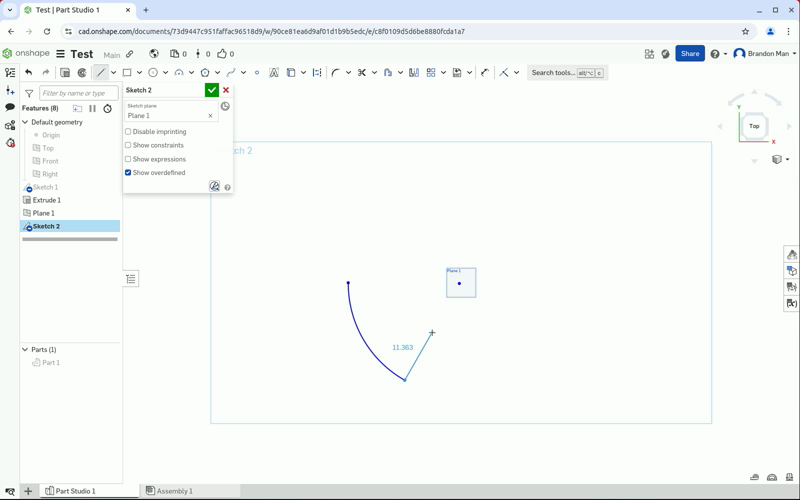
click(432, 332)
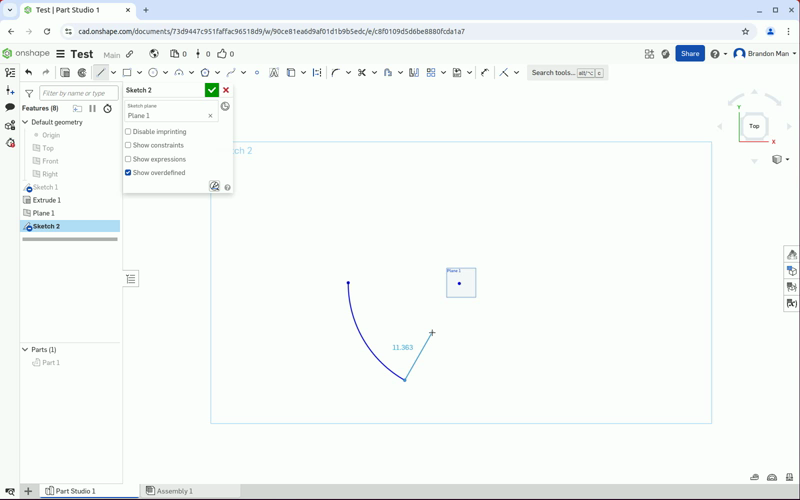
key_up(shift)
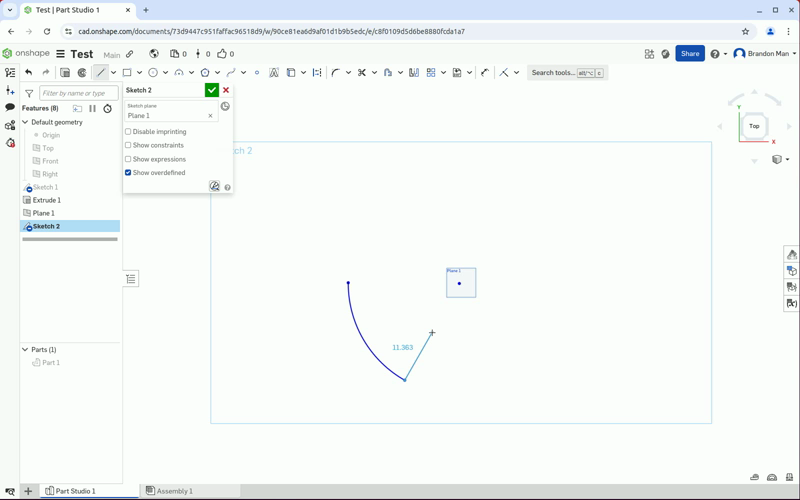
key(esc)
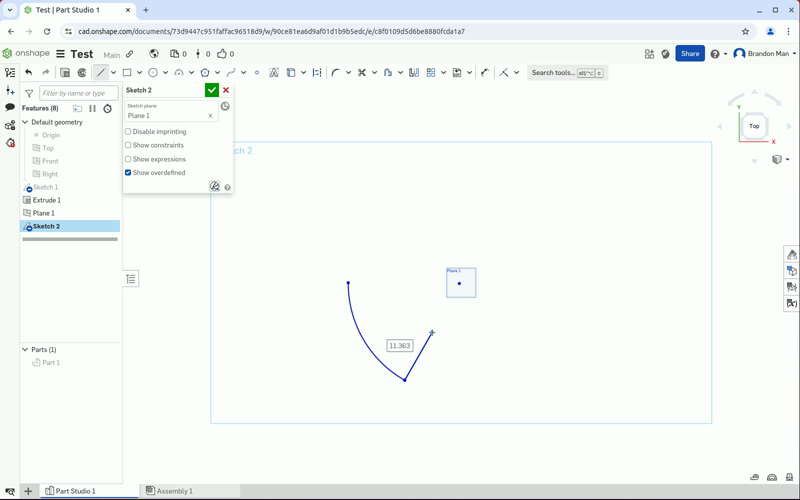
key(a)
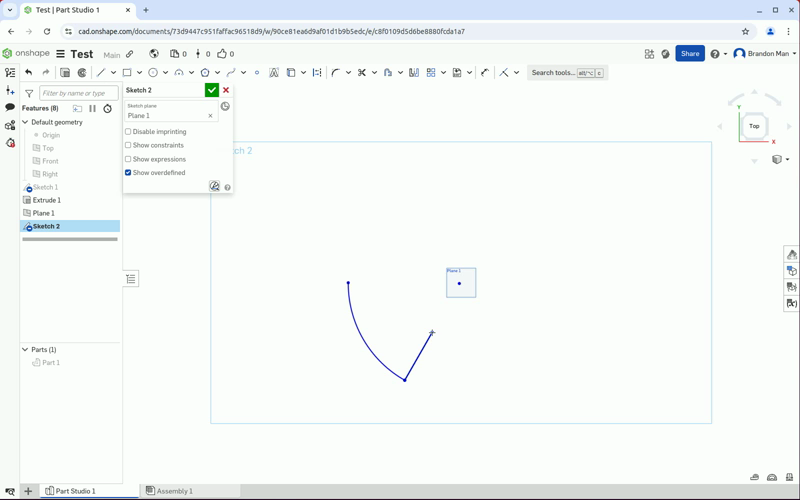
mouse_move(432, 332)
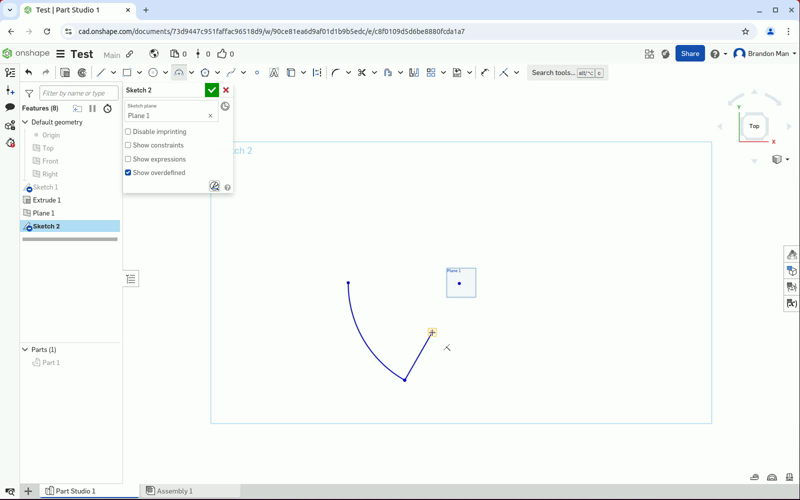
click(432, 332)
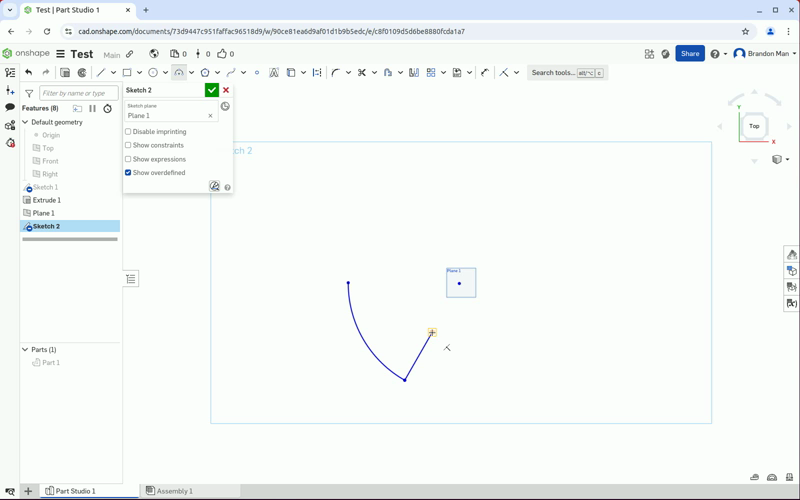
key_down(shift)
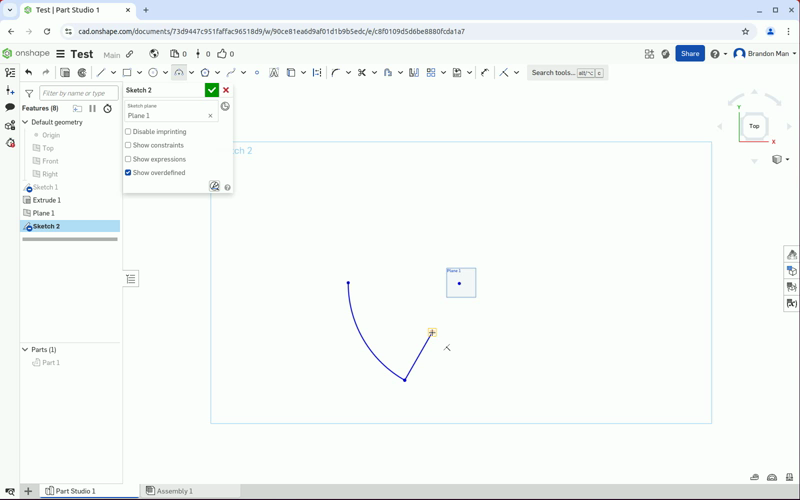
mouse_move(404, 282)
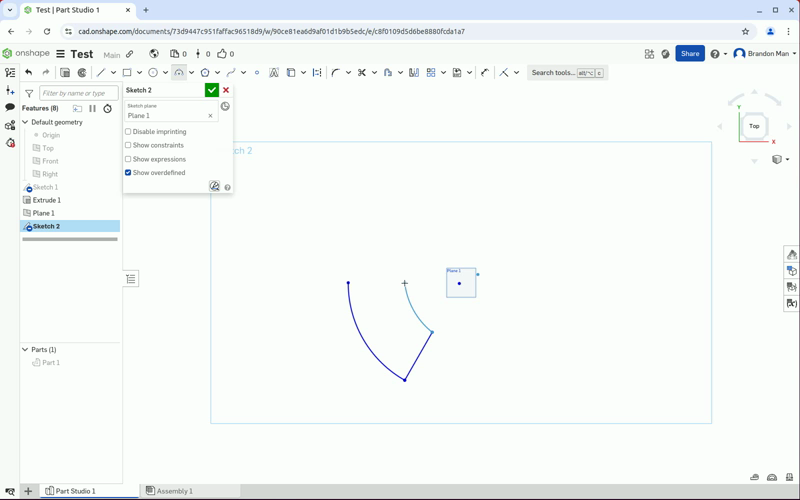
click(404, 282)
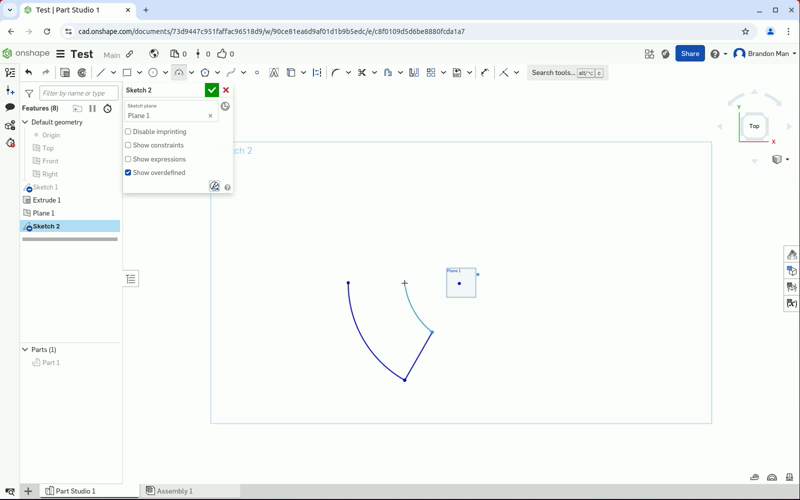
mouse_move(411, 311)
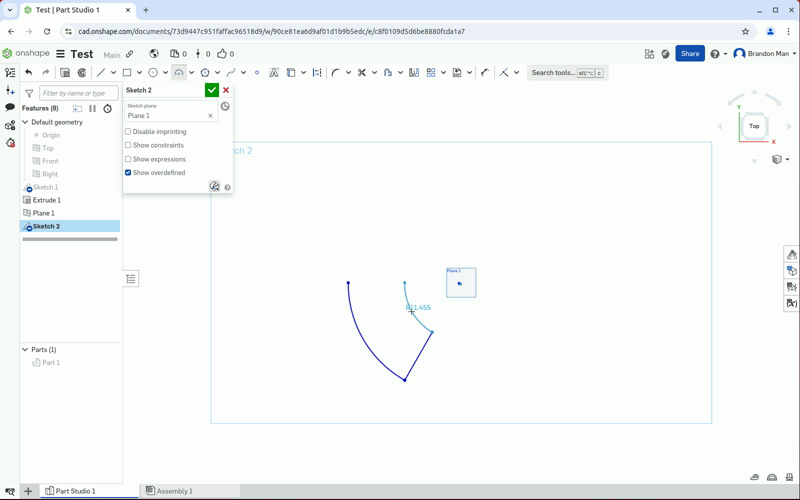
click(411, 311)
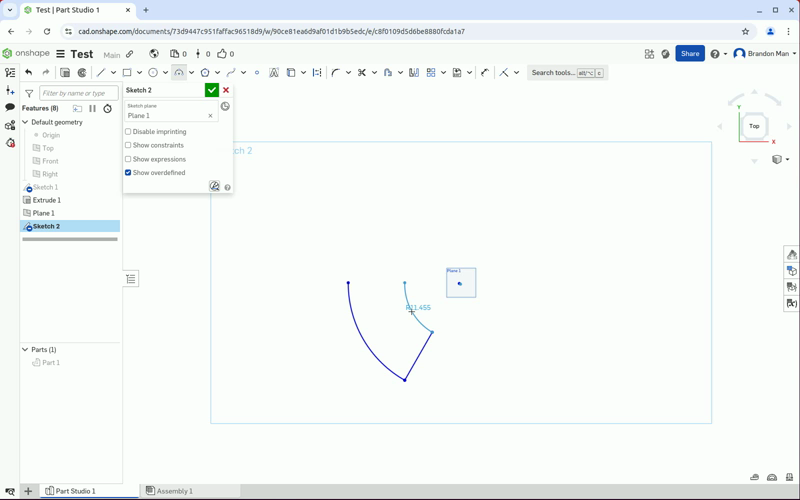
key_up(shift)
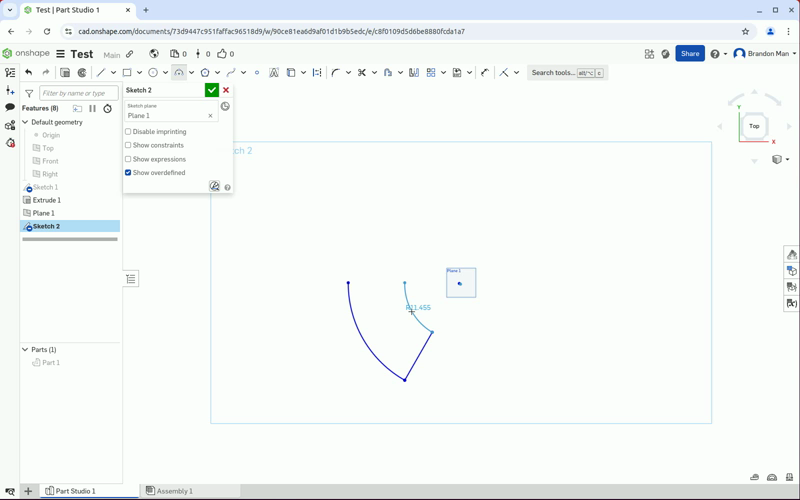
key(esc)
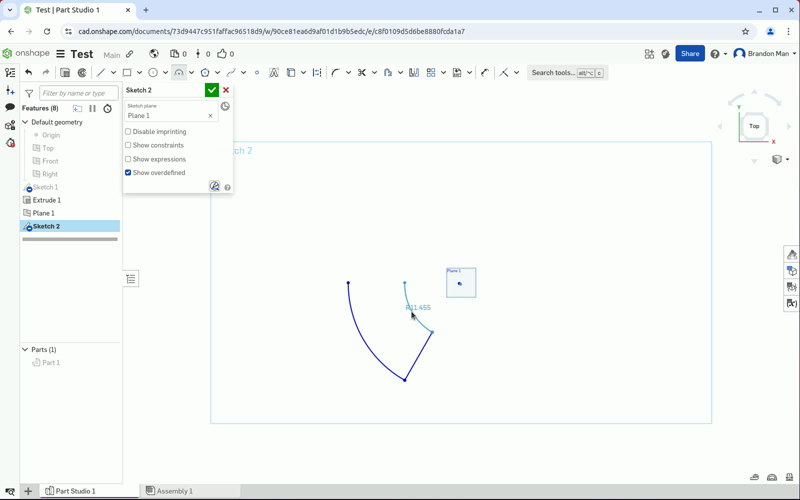
key(l)
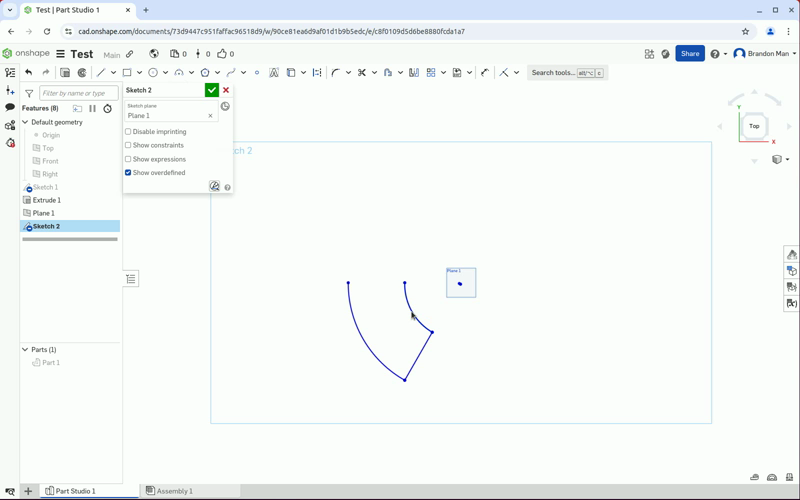
mouse_move(404, 282)
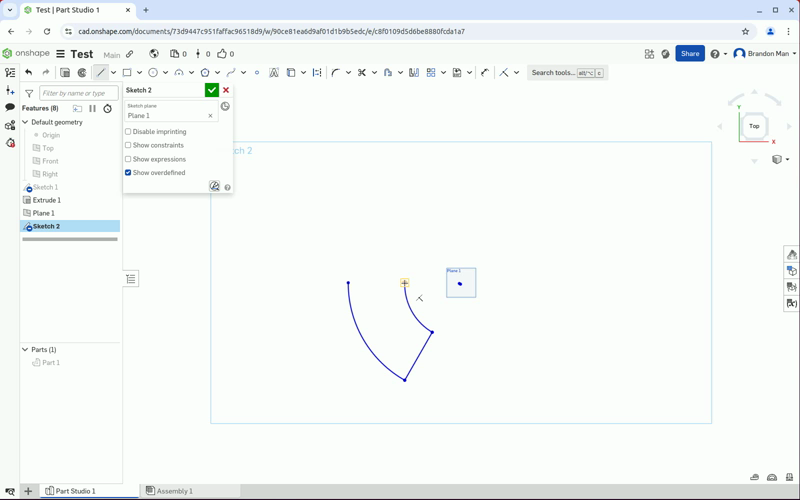
click(404, 282)
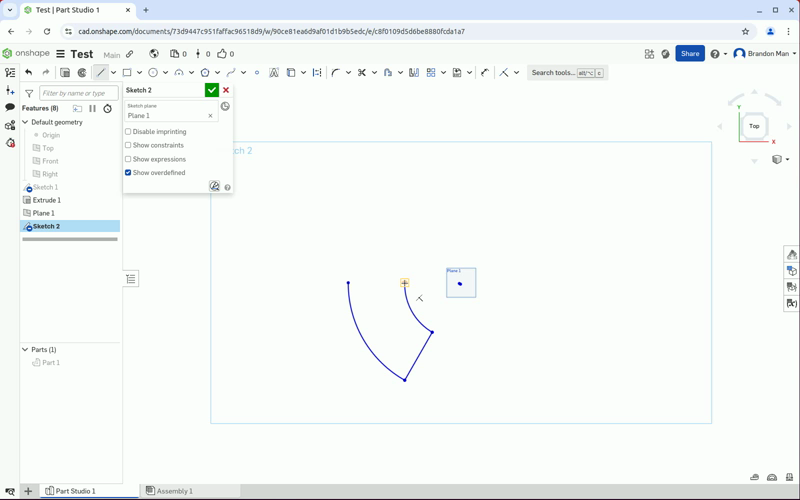
mouse_move(434, 282)
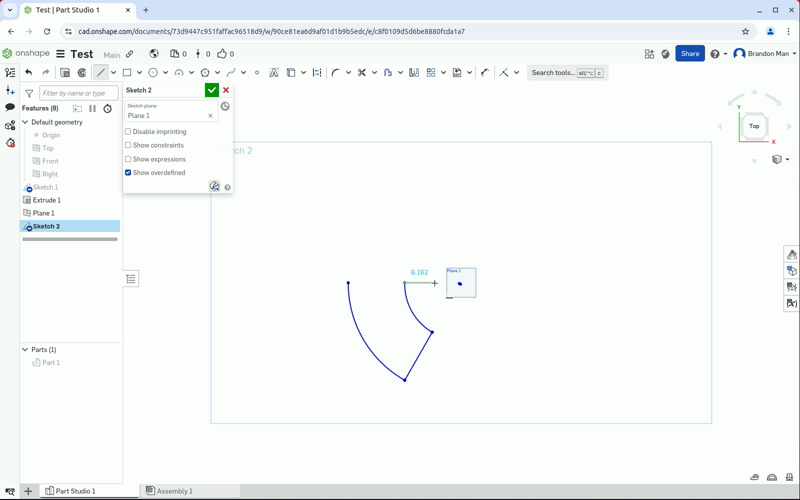
key_down(shift)
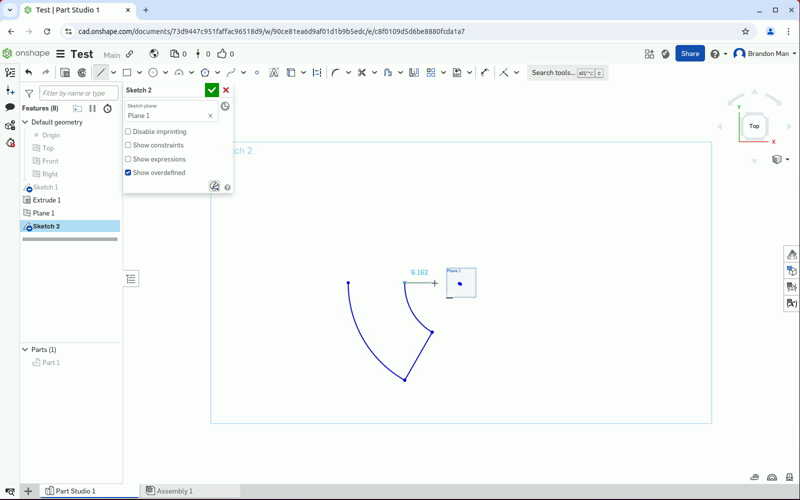
mouse_move(348, 282)
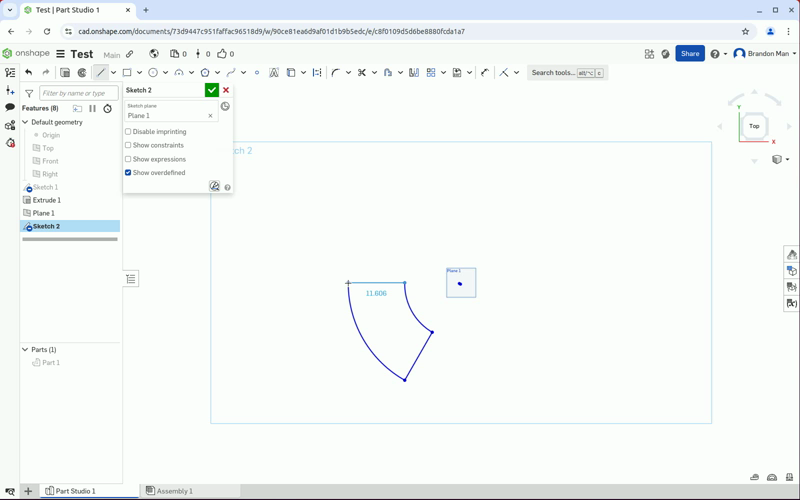
key_up(shift)
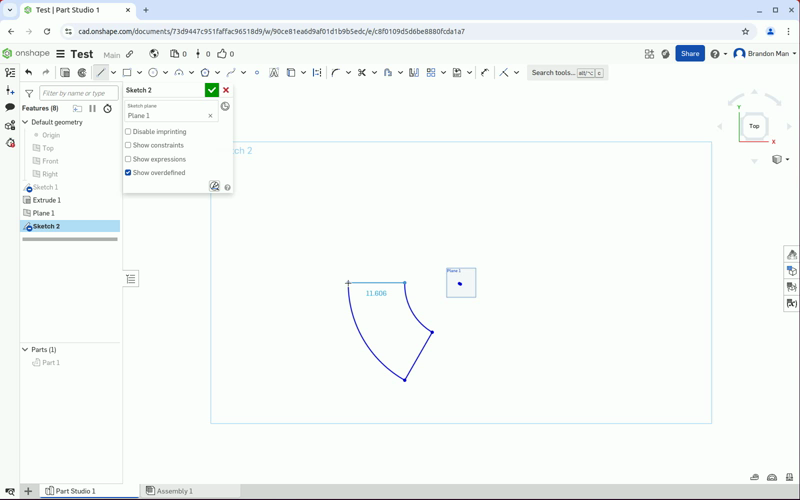
click(348, 282)
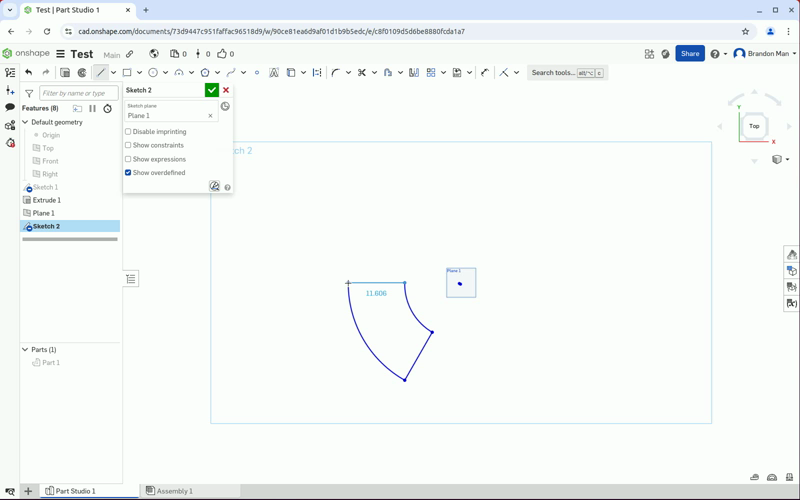
key(esc)
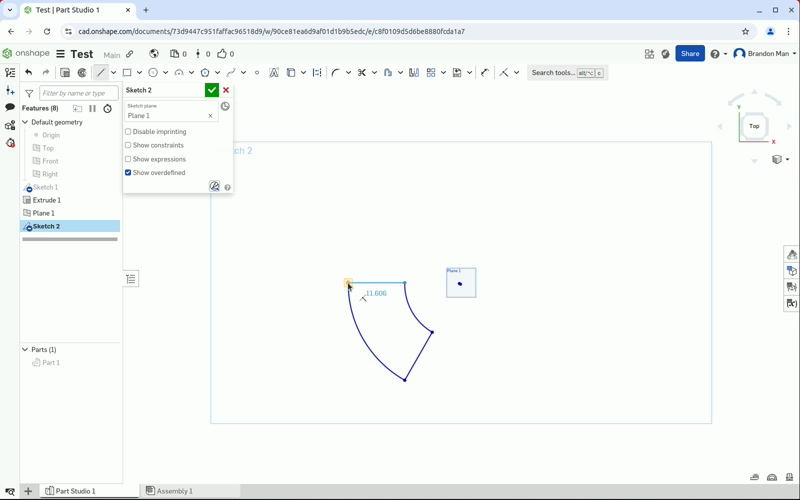
mouse_move(369, 286)
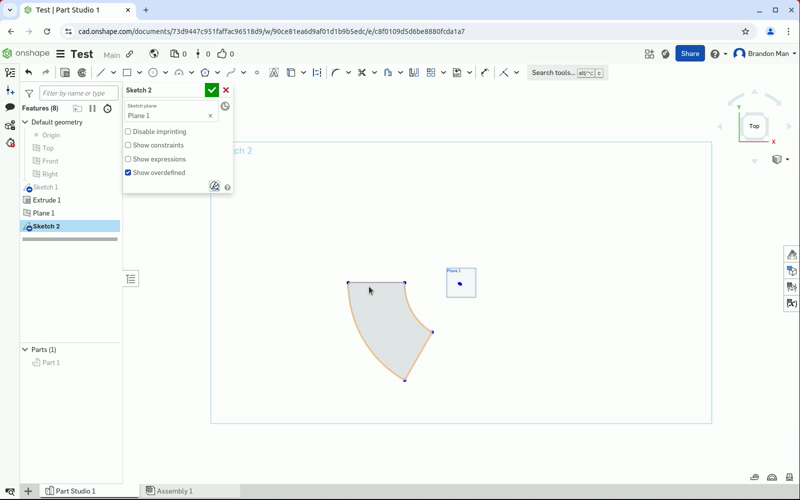
click(369, 286)
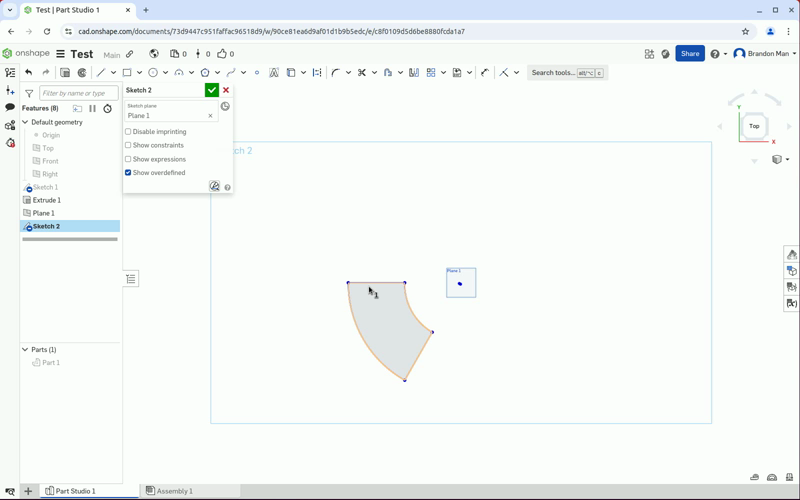
mouse_move(73, 352)
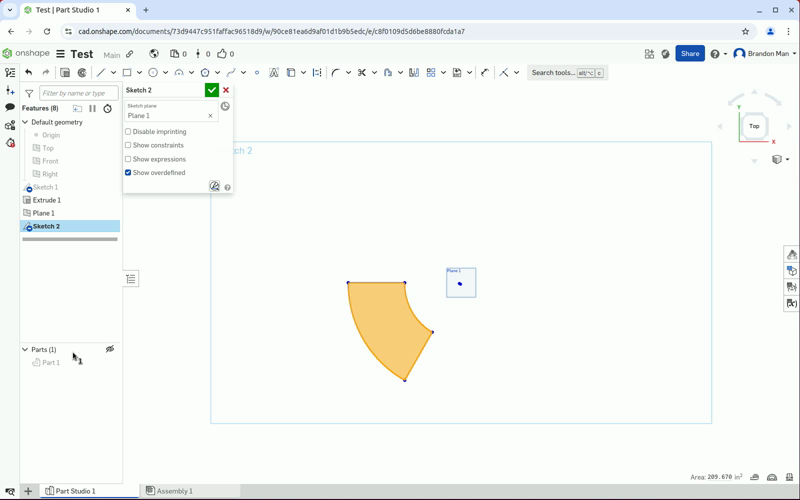
key(shift+y)
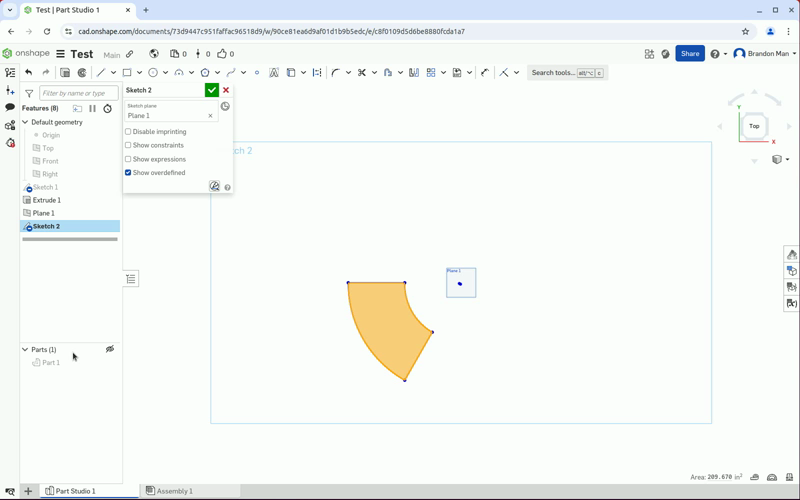
key(shift+e)
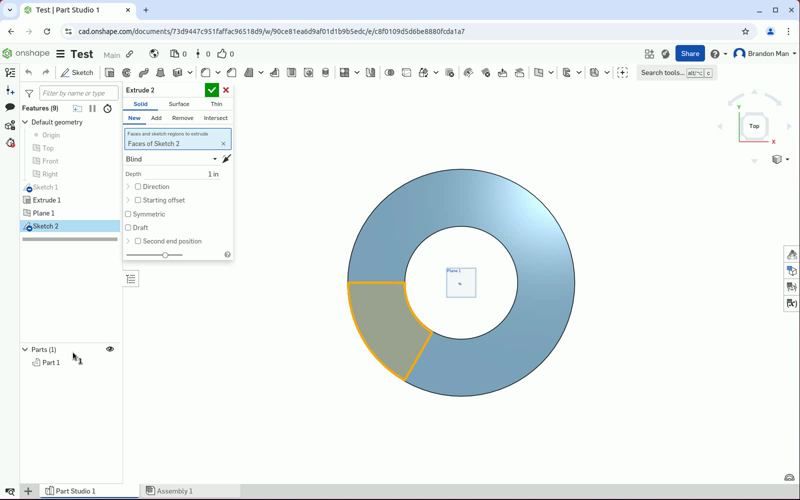
mouse_move(143, 106)
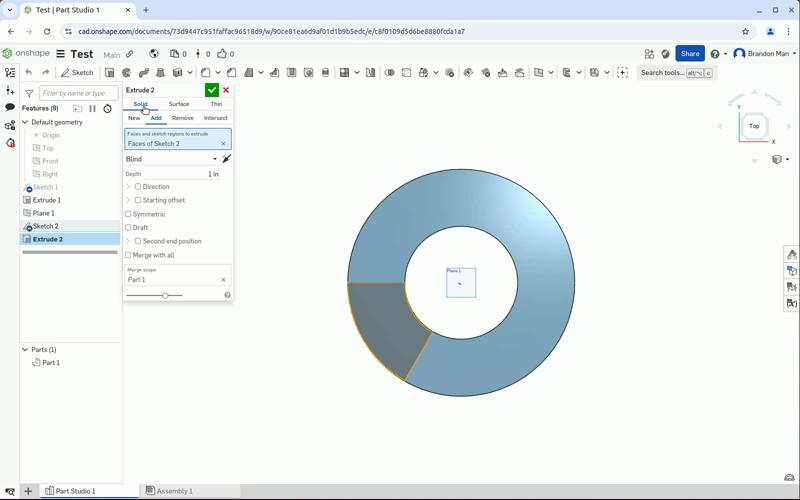
click(143, 106)
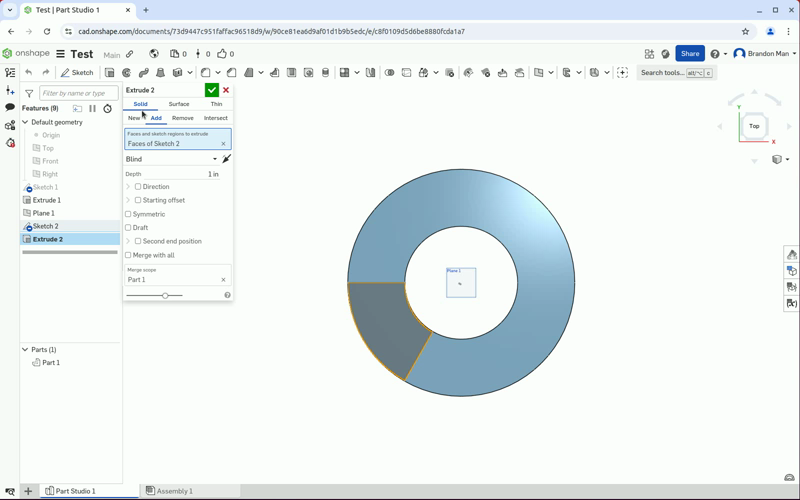
mouse_move(137, 120)
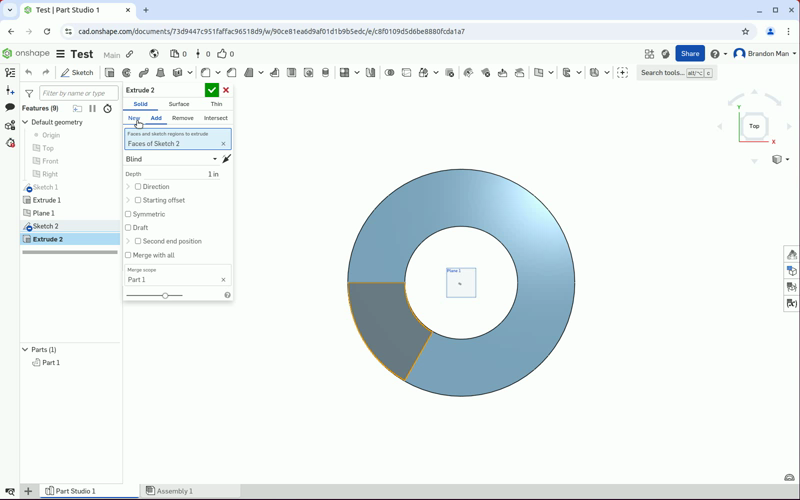
click(137, 120)
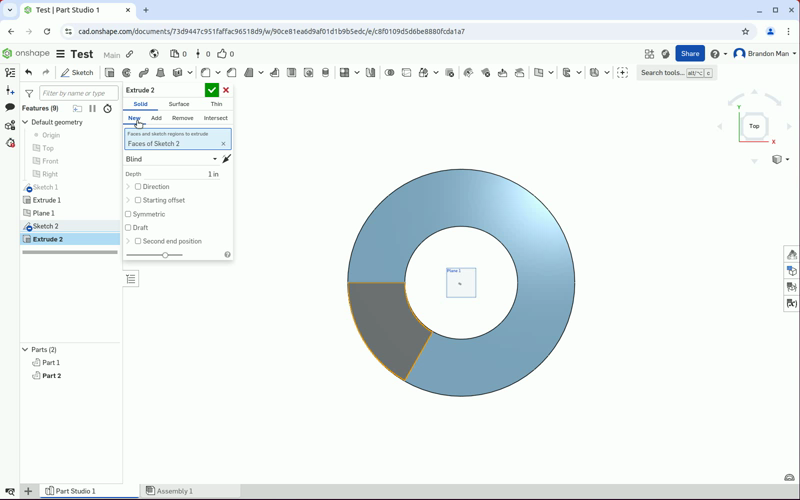
key(tab, 4)
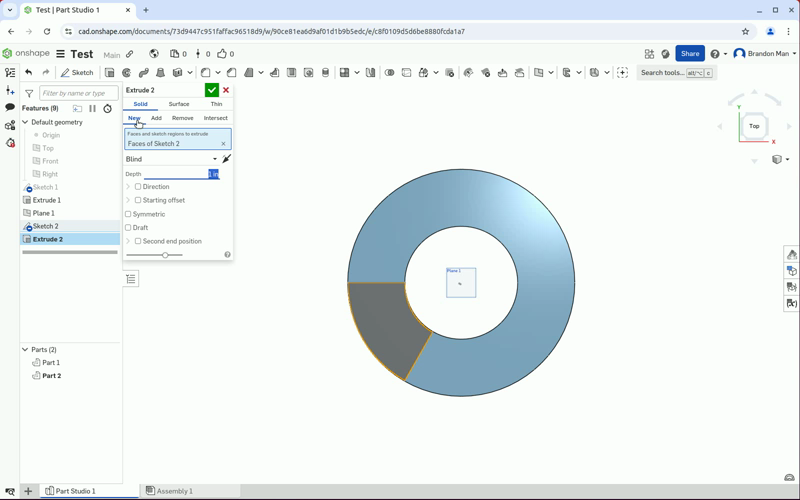
text(11.554)
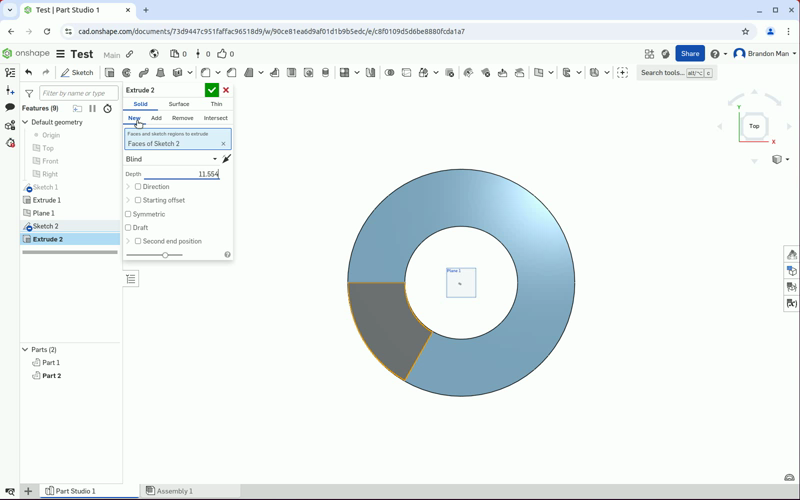
key(enter)
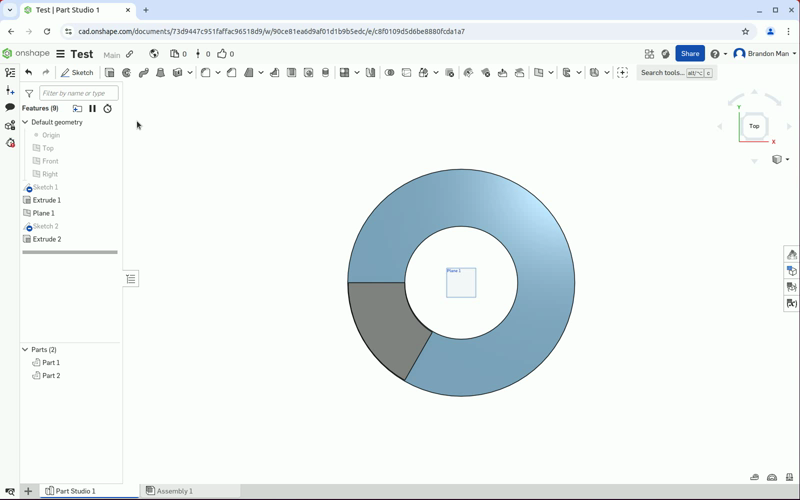
key(shift+h)
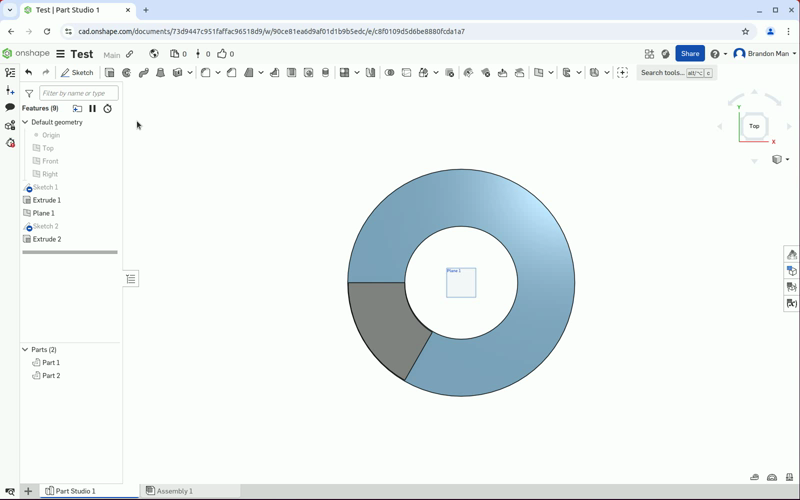
key(shift+h)
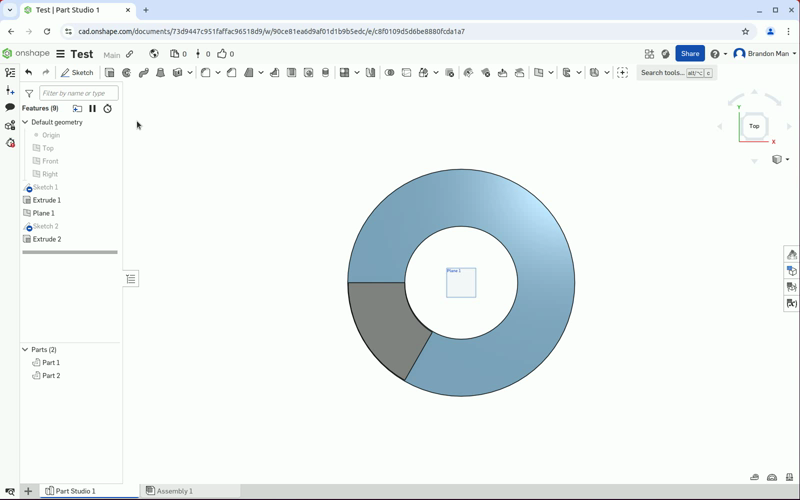
mouse_move(73, 189)
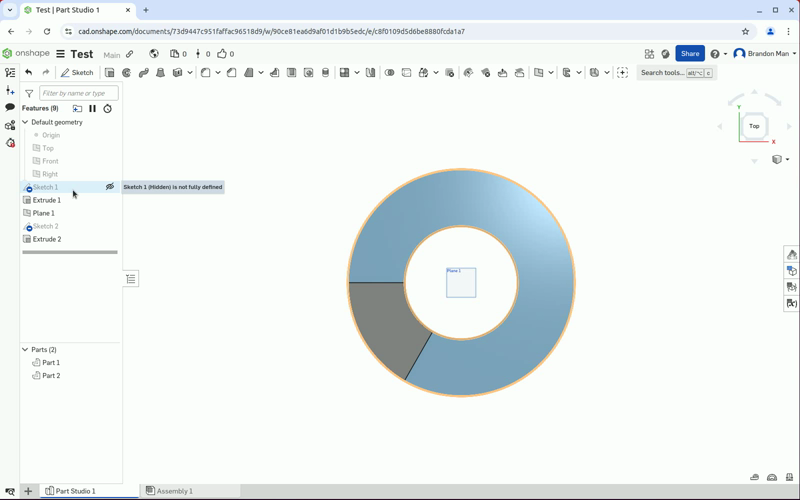
click(73, 189)
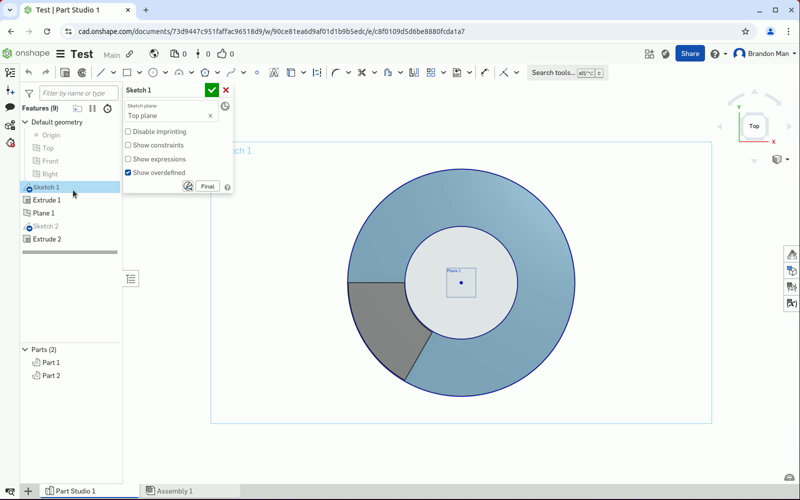
mouse_move(229, 92)
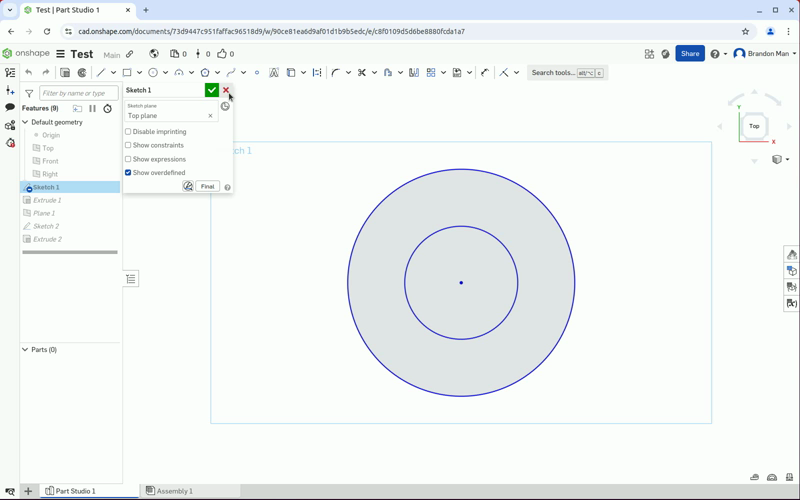
click(229, 92)
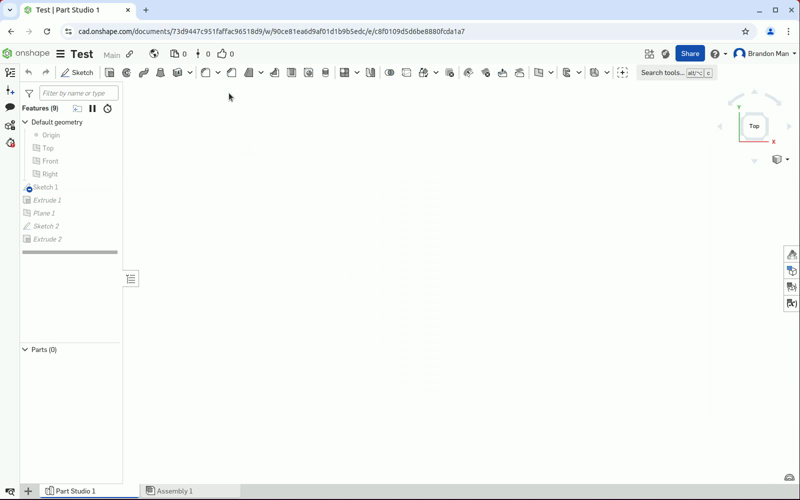
key(shift+s)
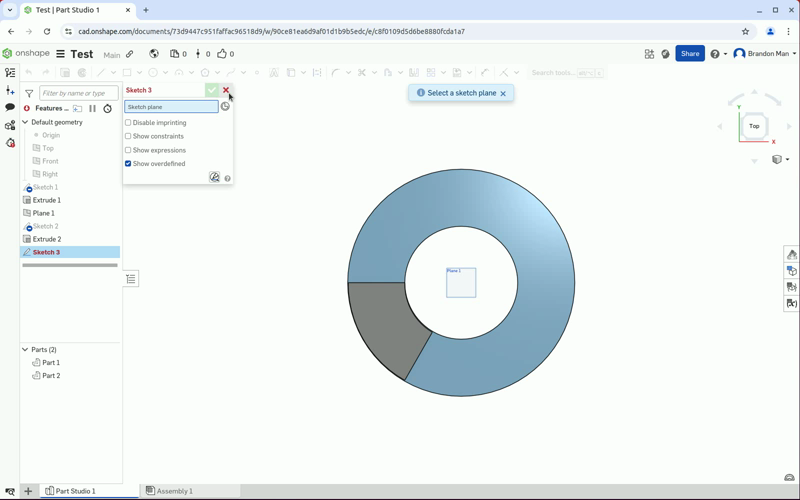
mouse_move(73, 215)
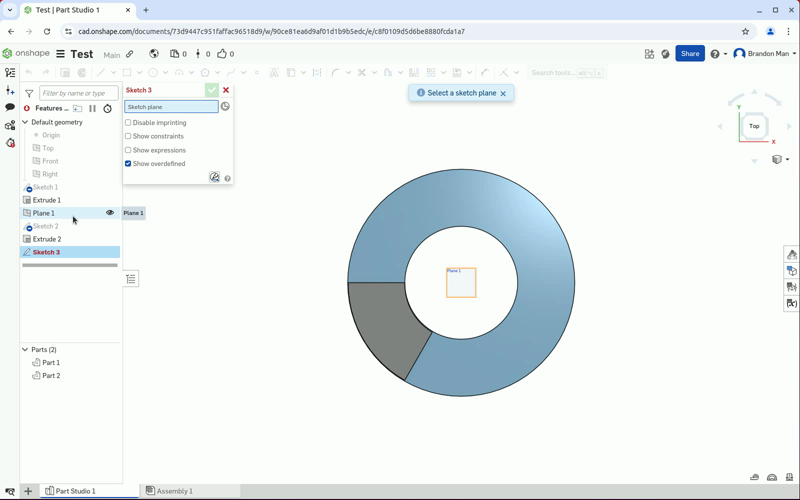
click(73, 215)
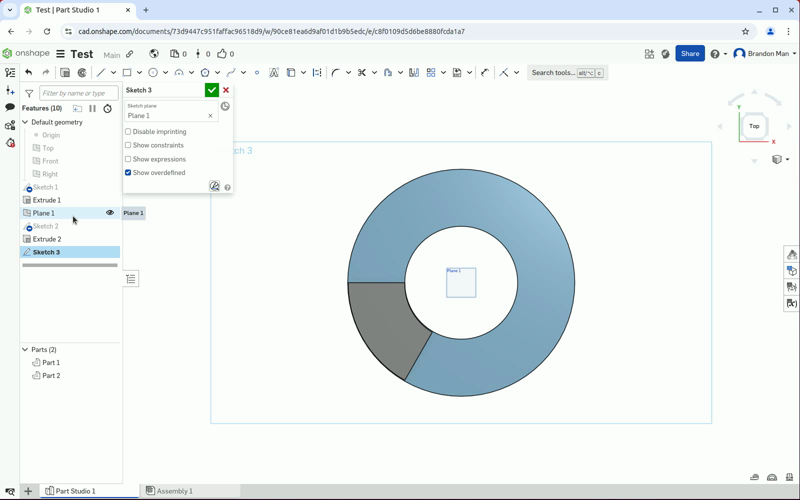
mouse_move(73, 352)
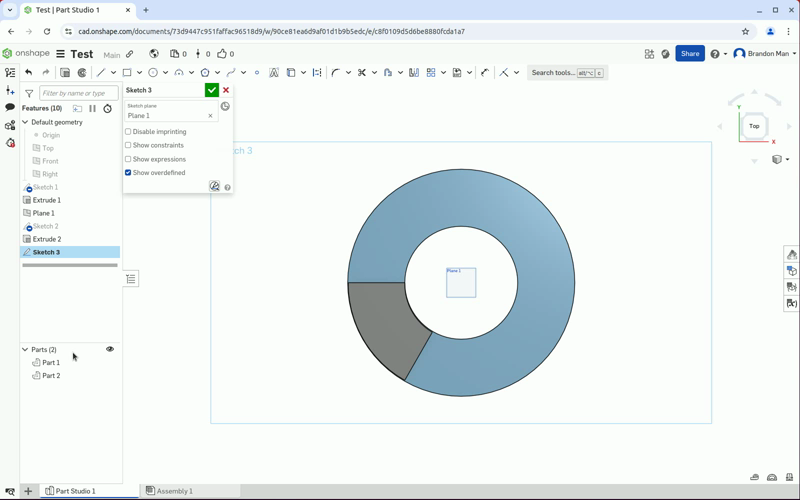
key(y)
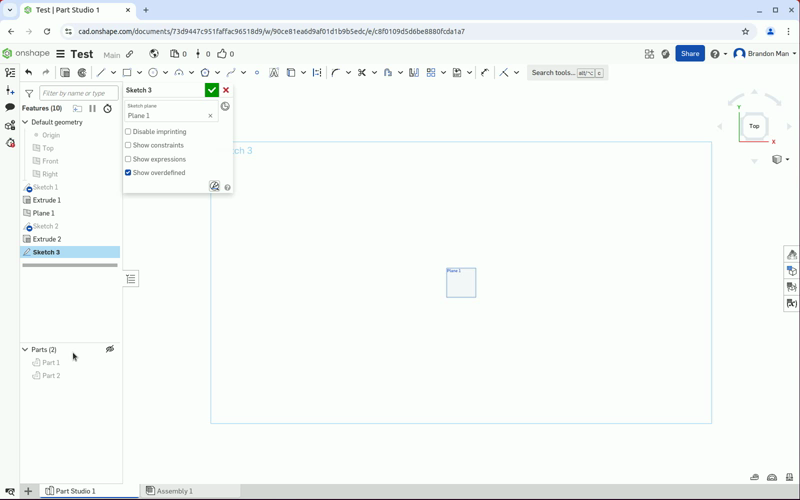
key(l)
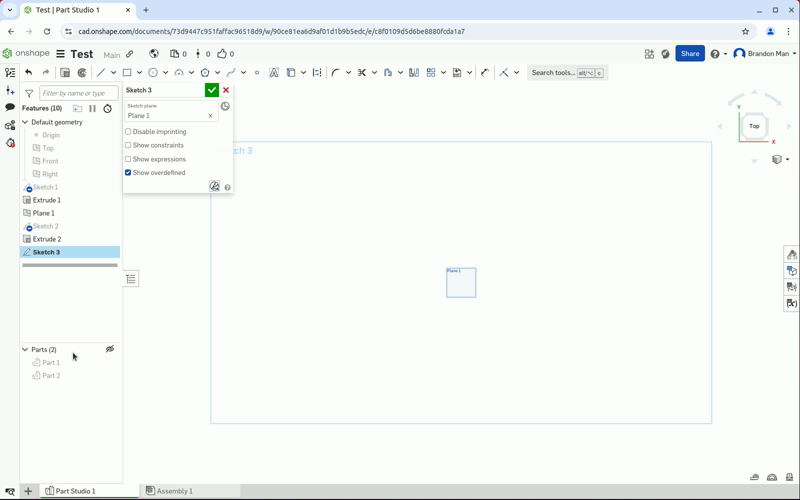
key_down(shift)
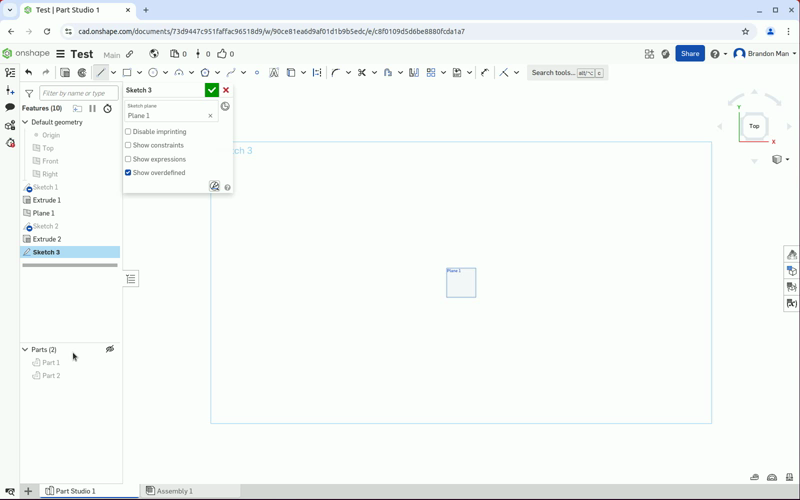
mouse_move(489, 332)
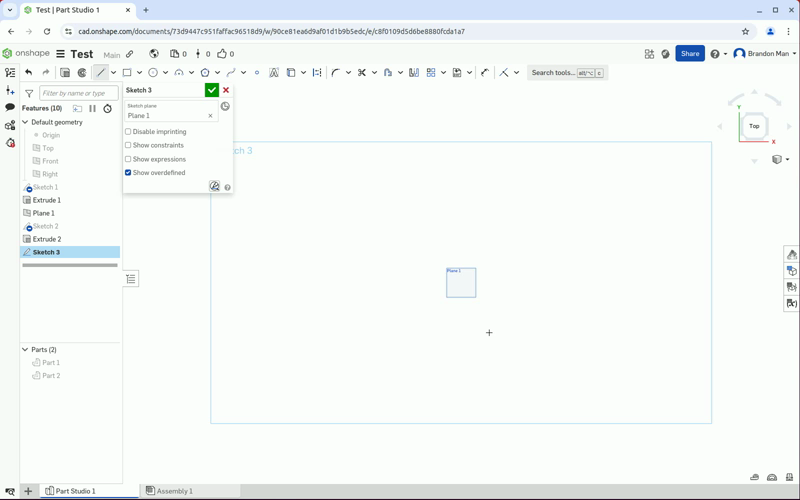
click(489, 332)
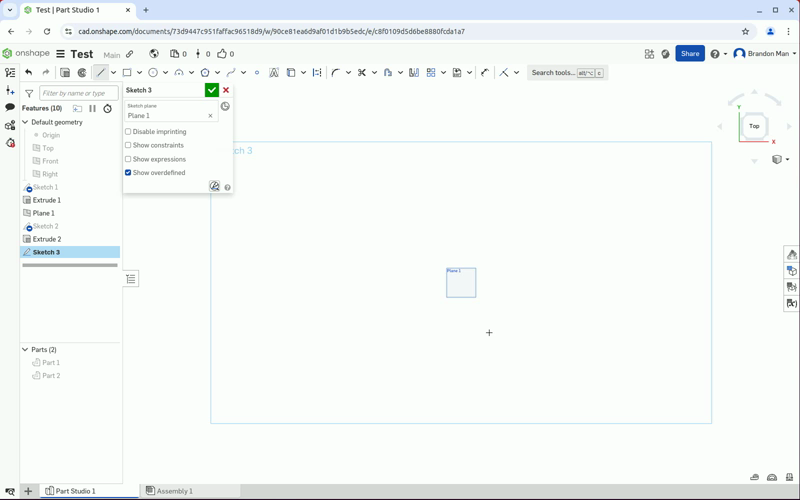
key_up(shift)
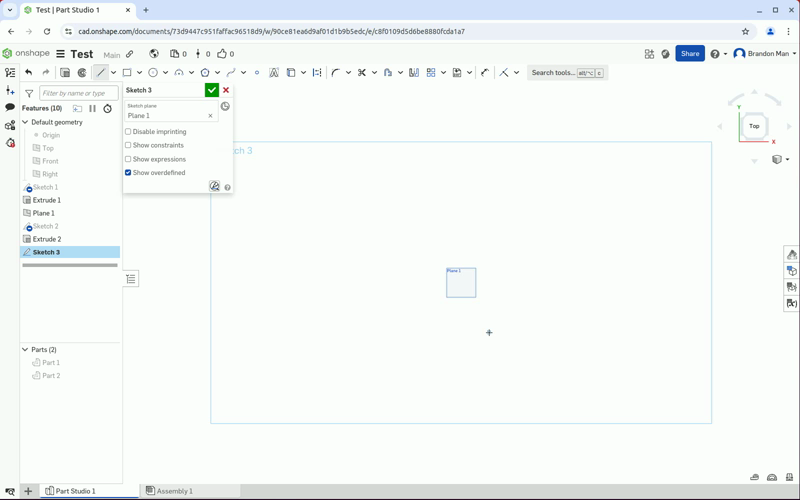
key_down(shift)
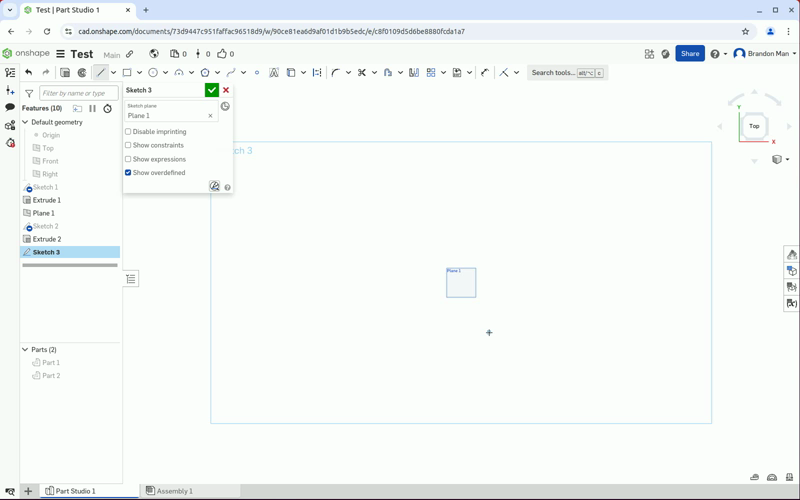
mouse_move(519, 332)
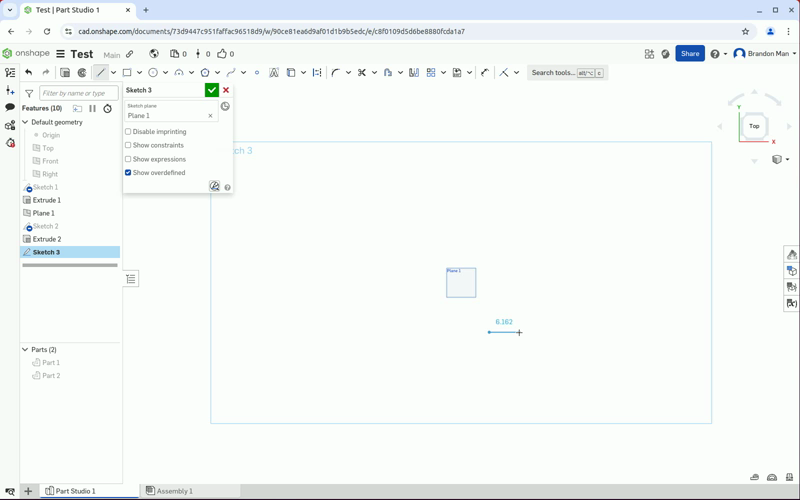
mouse_move(517, 381)
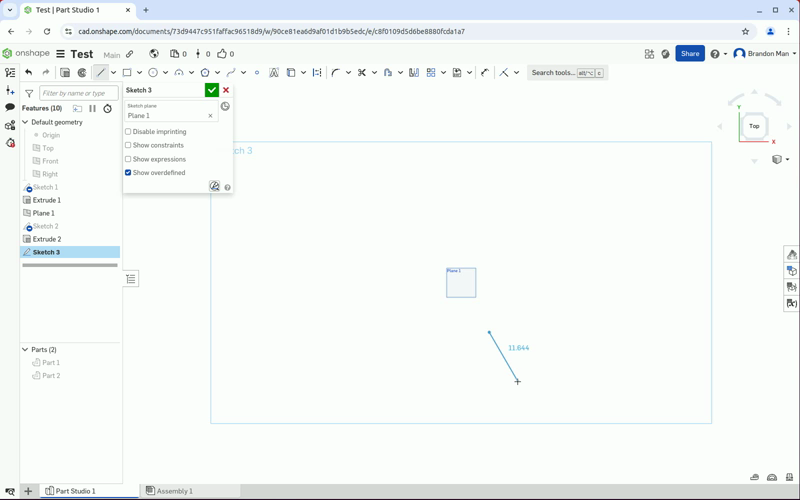
click(517, 381)
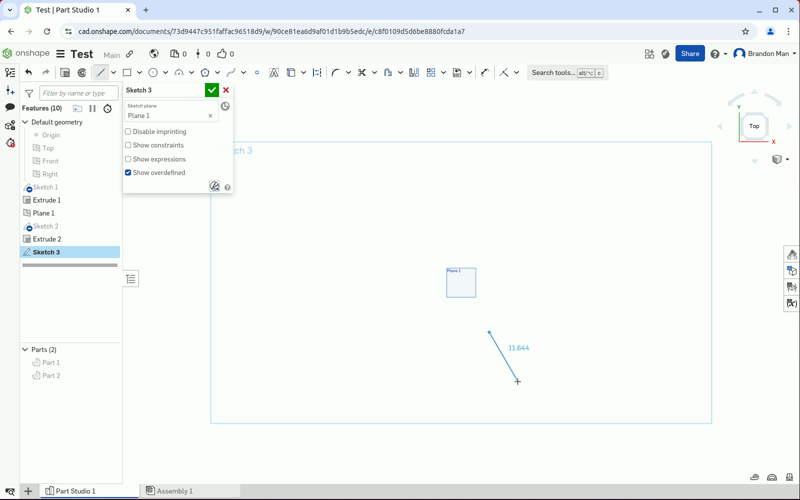
key_up(shift)
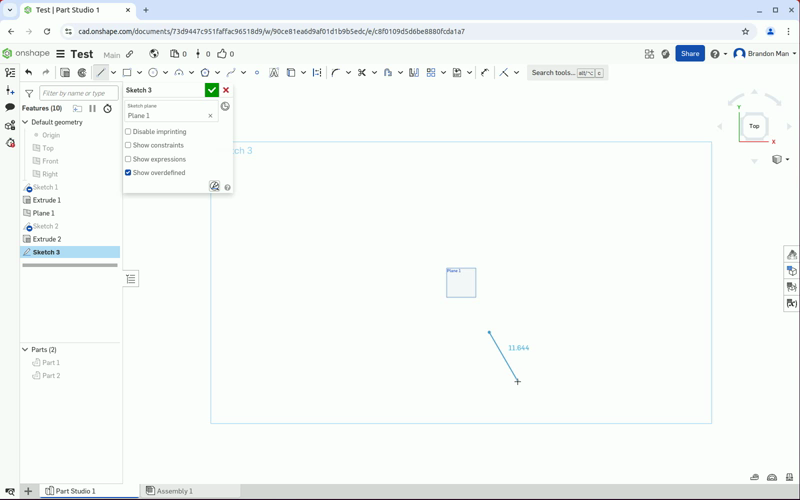
key(esc)
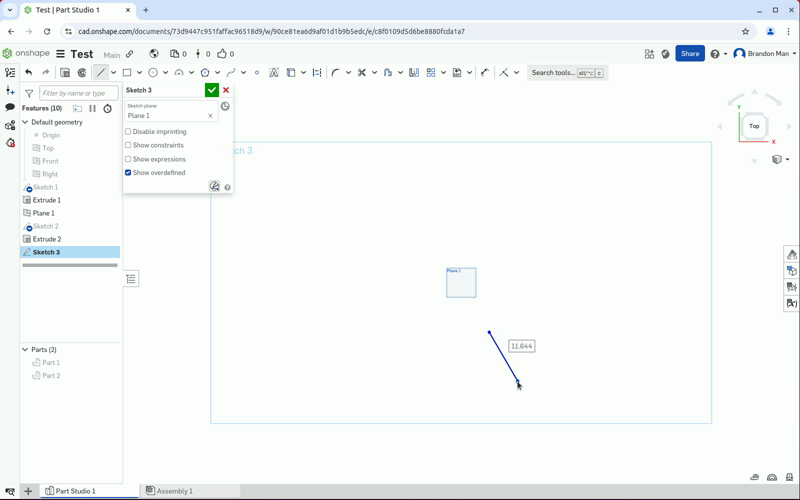
key(a)
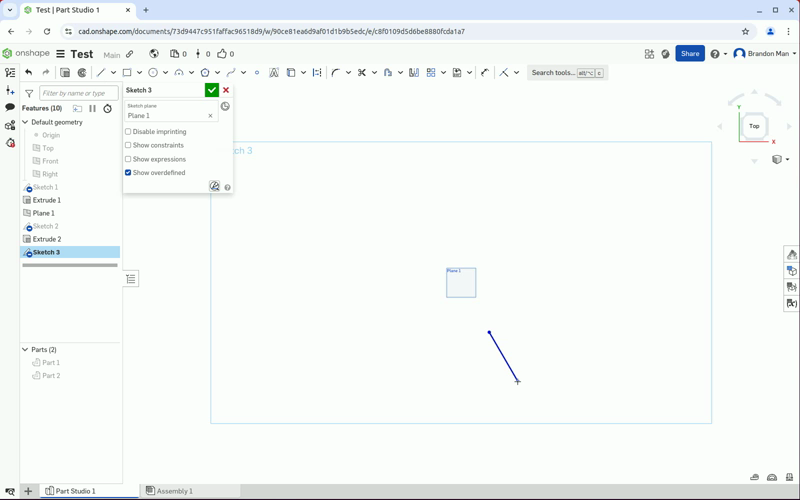
mouse_move(517, 381)
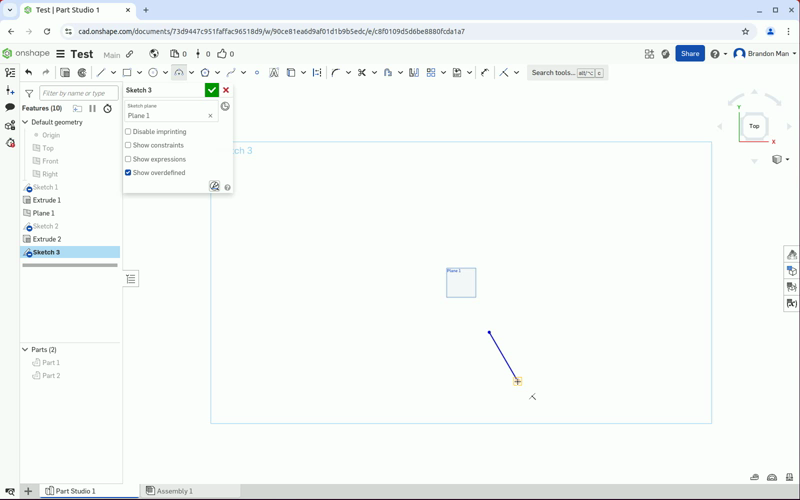
click(517, 381)
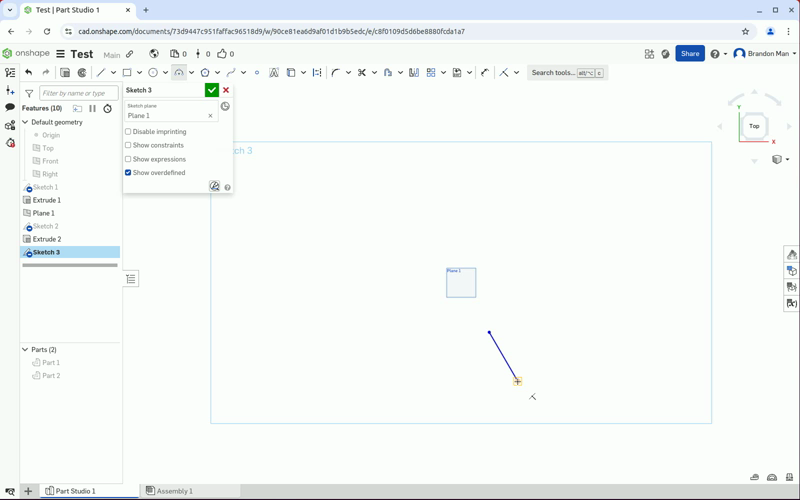
key_down(shift)
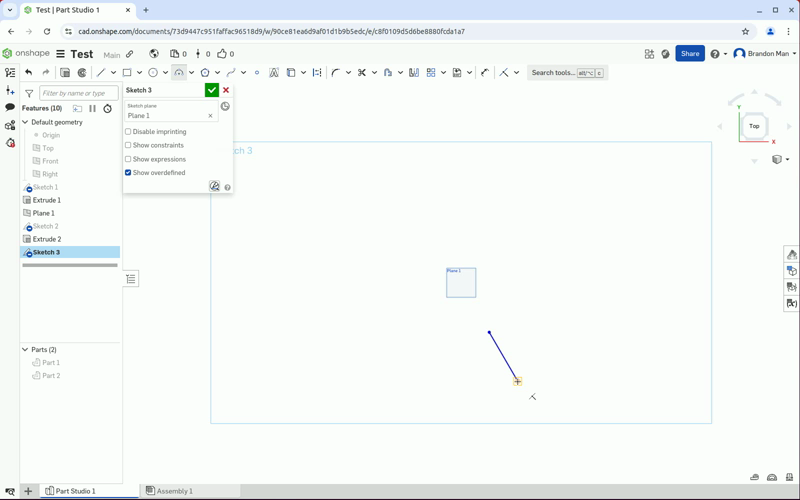
mouse_move(573, 283)
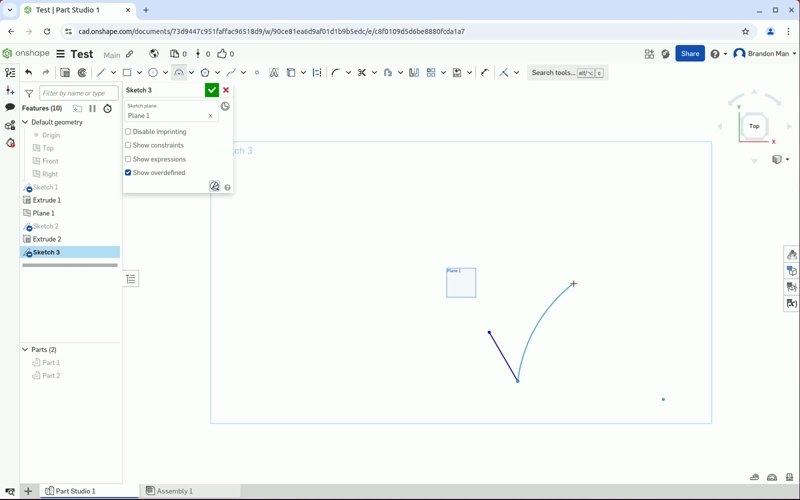
click(573, 283)
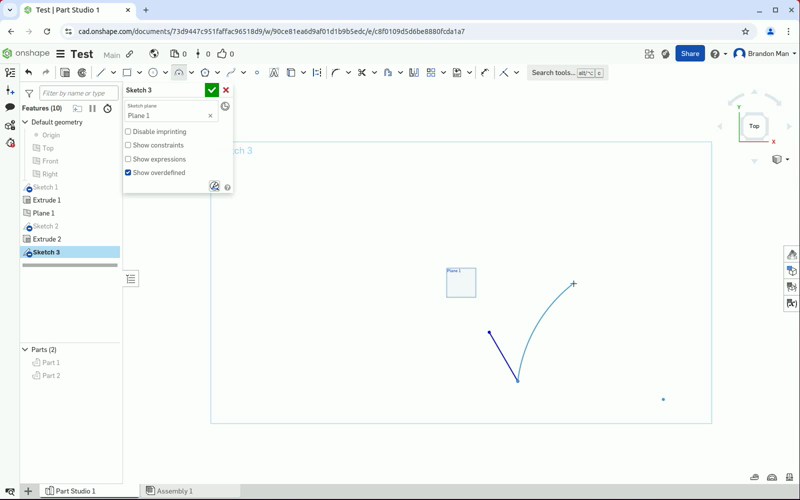
mouse_move(558, 339)
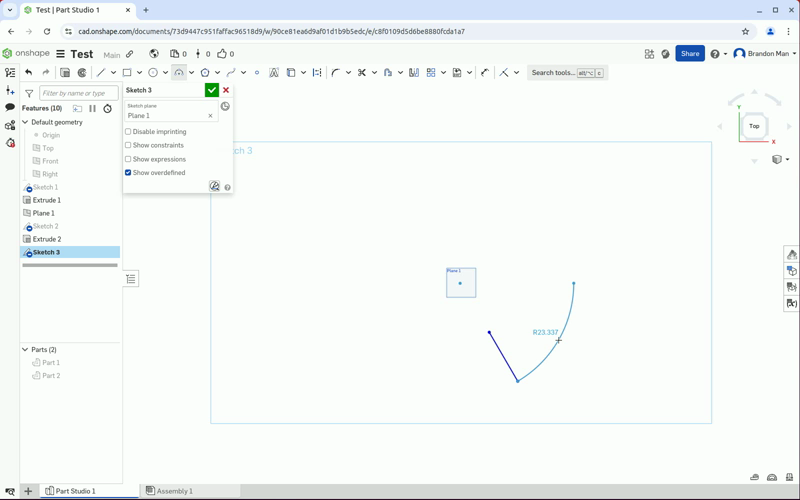
click(558, 339)
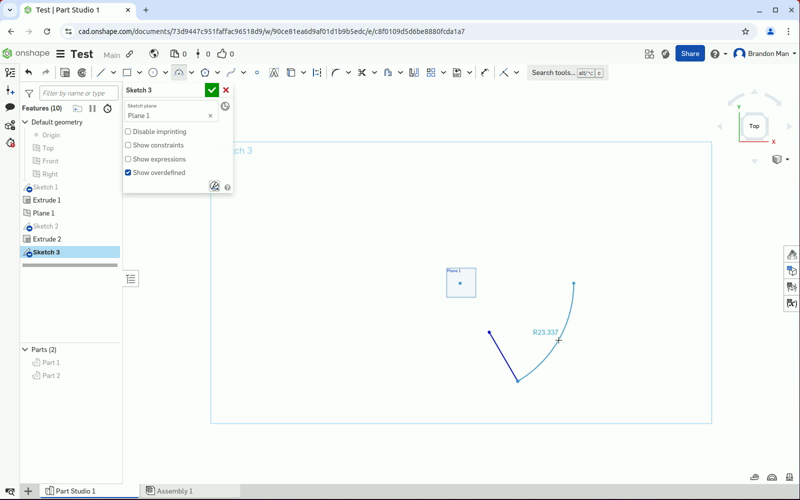
key_up(shift)
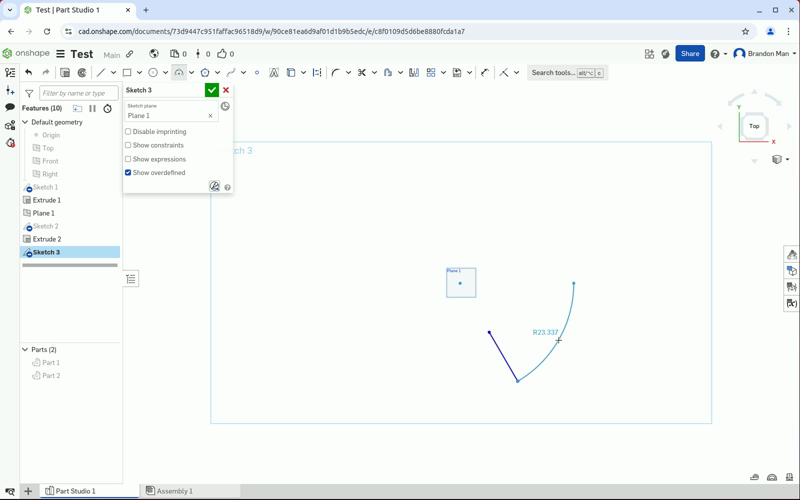
key(esc)
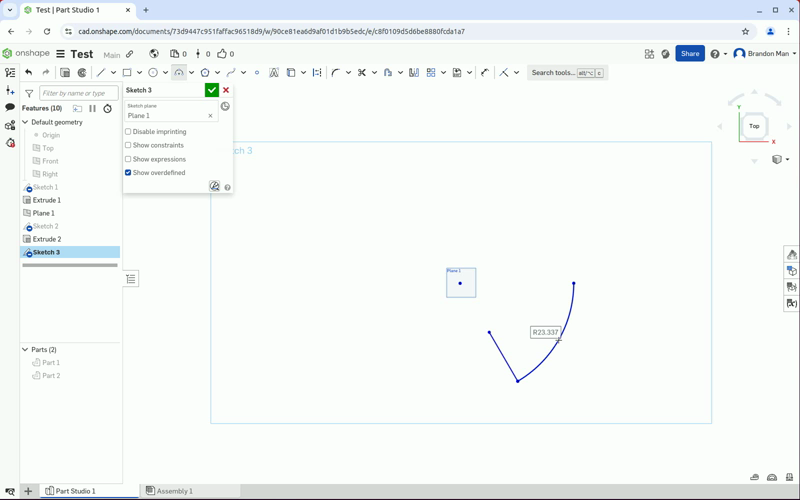
key(l)
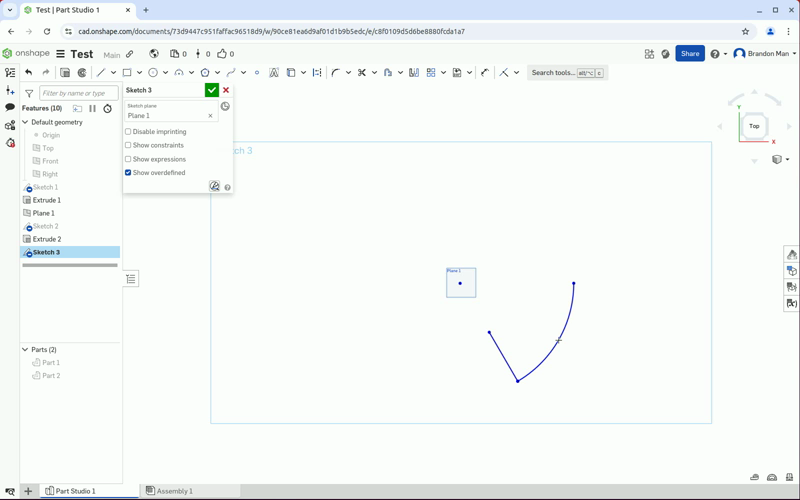
mouse_move(573, 283)
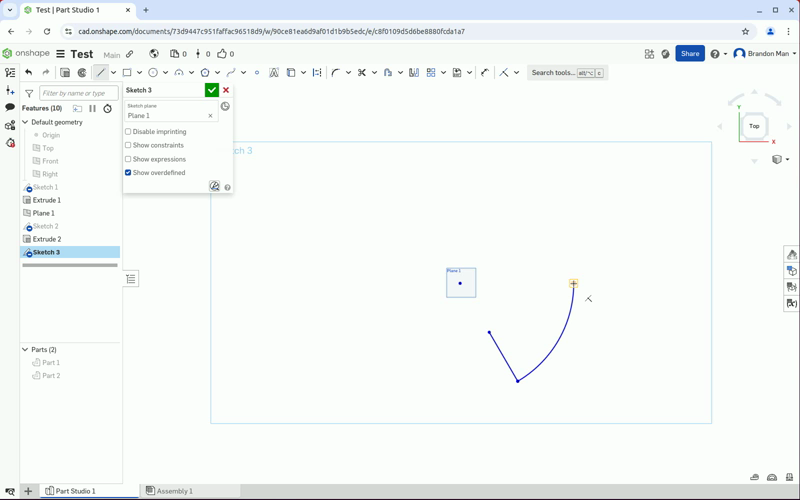
click(573, 283)
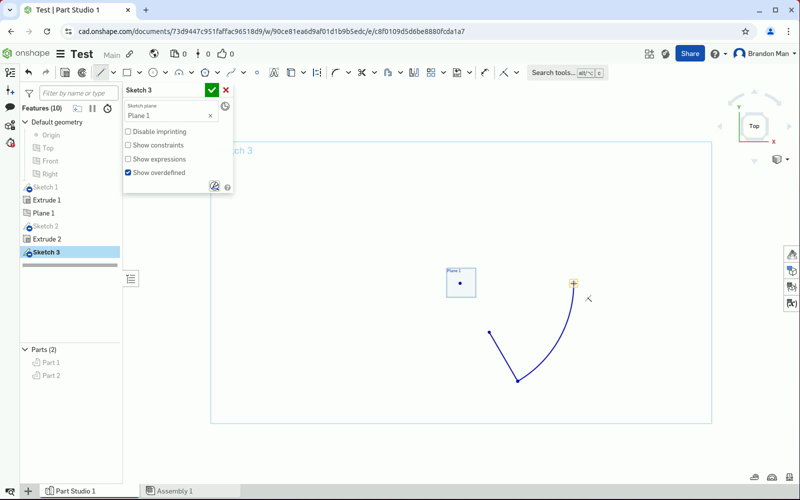
key_down(shift)
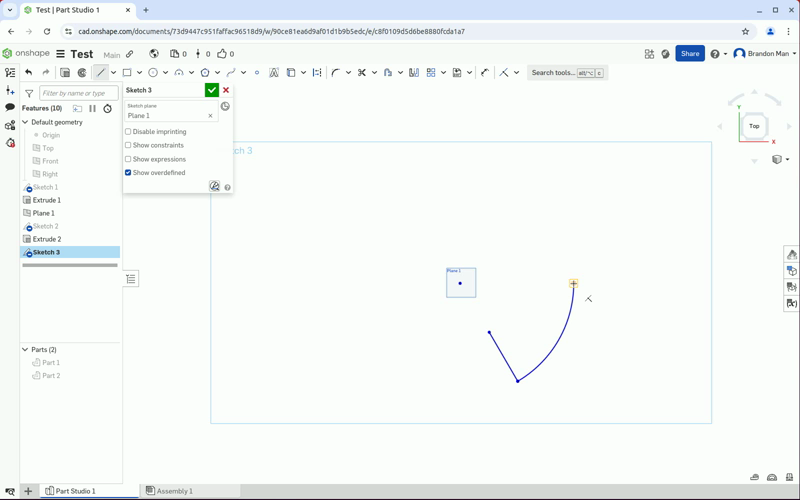
mouse_move(589, 283)
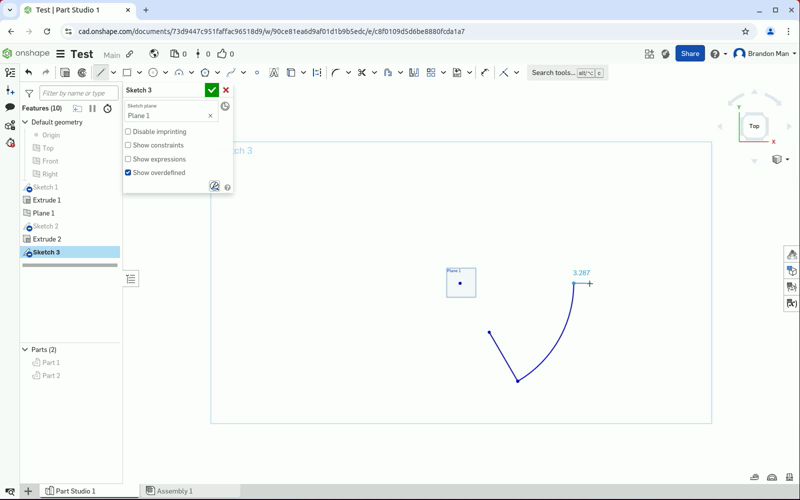
mouse_move(517, 283)
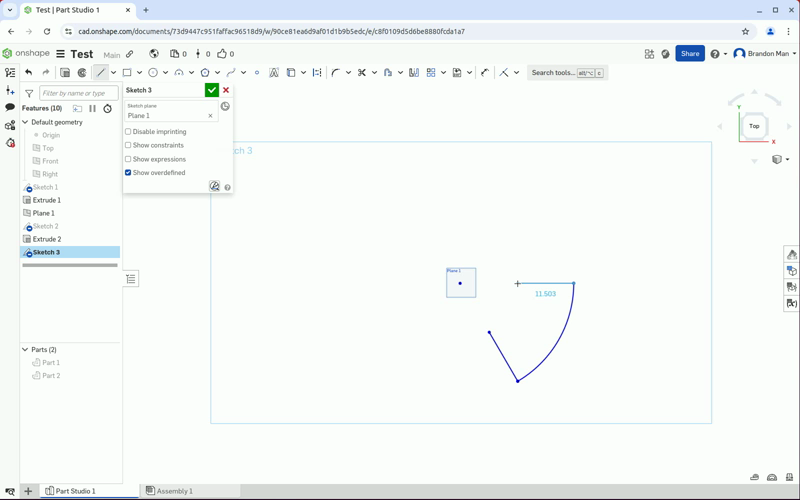
click(517, 283)
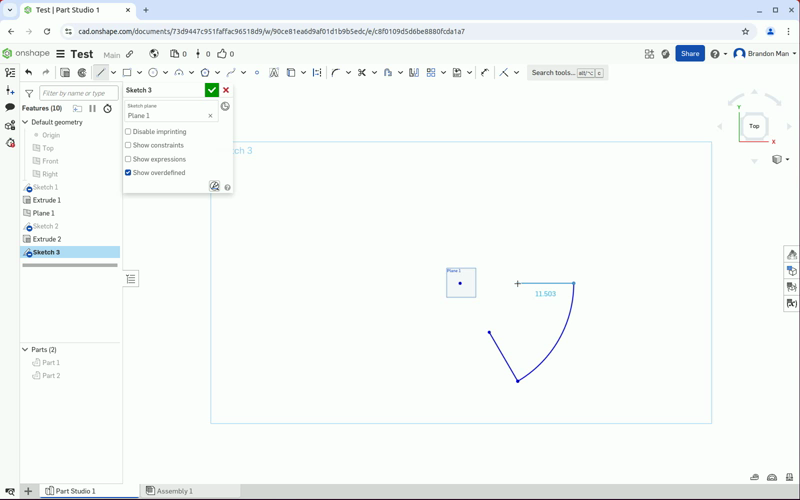
key_up(shift)
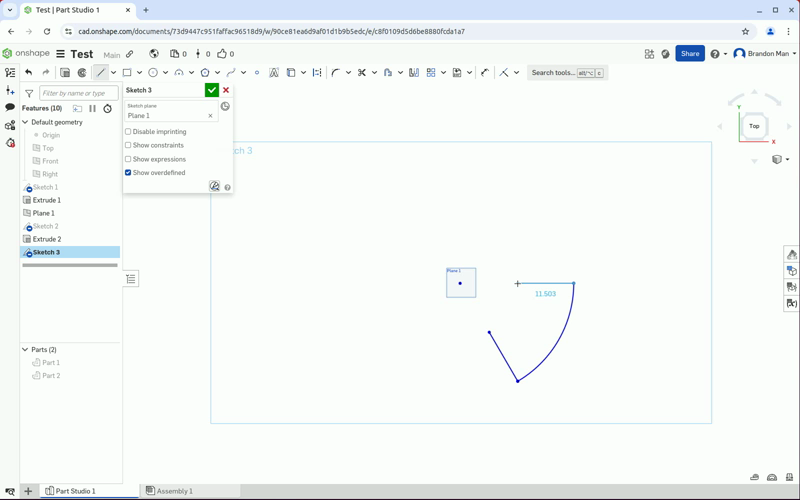
key(esc)
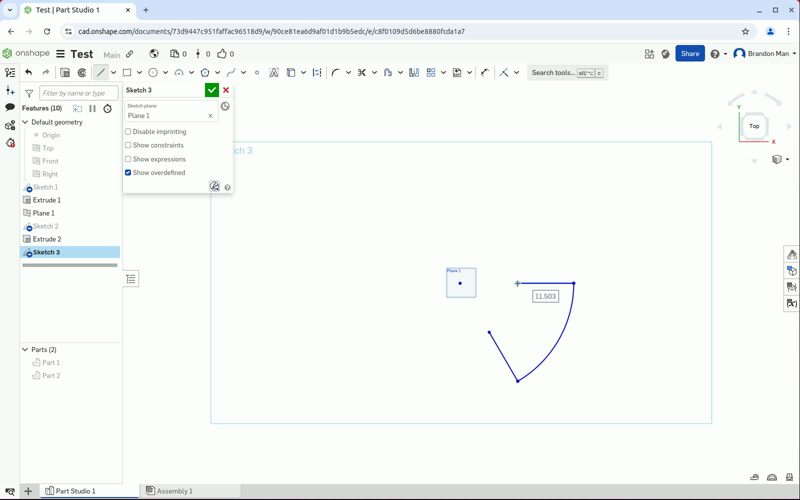
key(a)
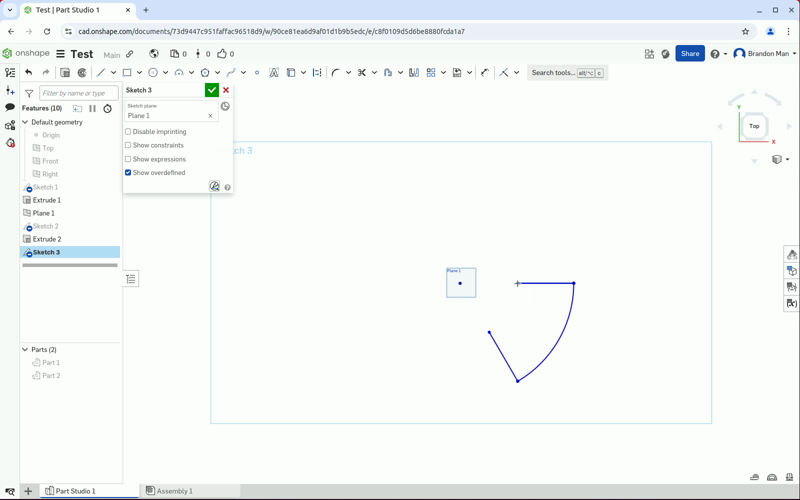
mouse_move(517, 283)
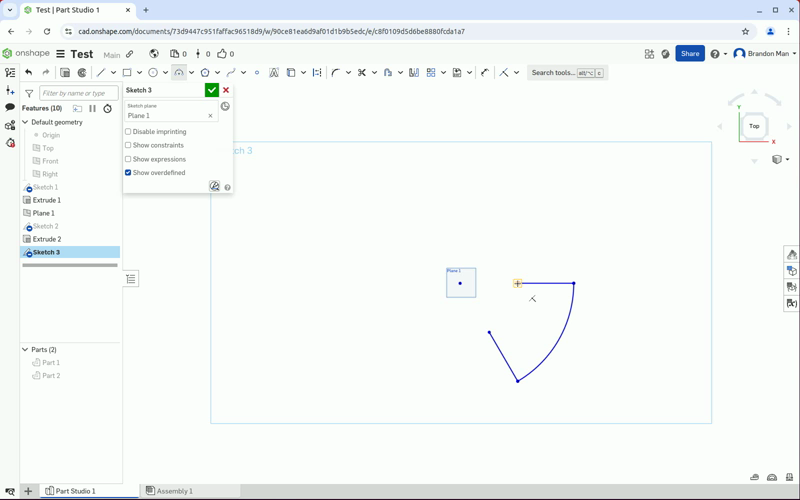
click(517, 283)
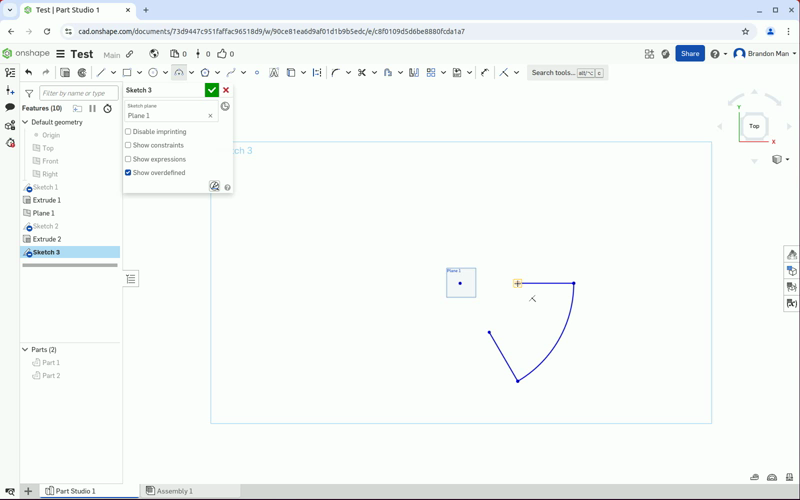
mouse_move(489, 332)
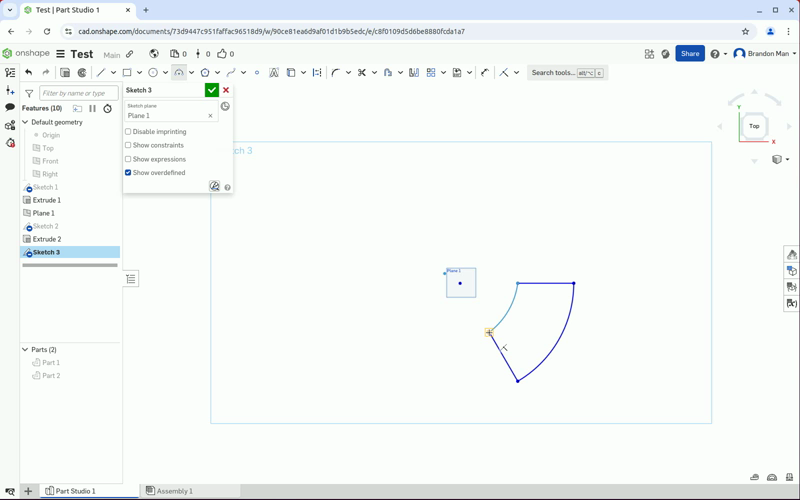
click(489, 332)
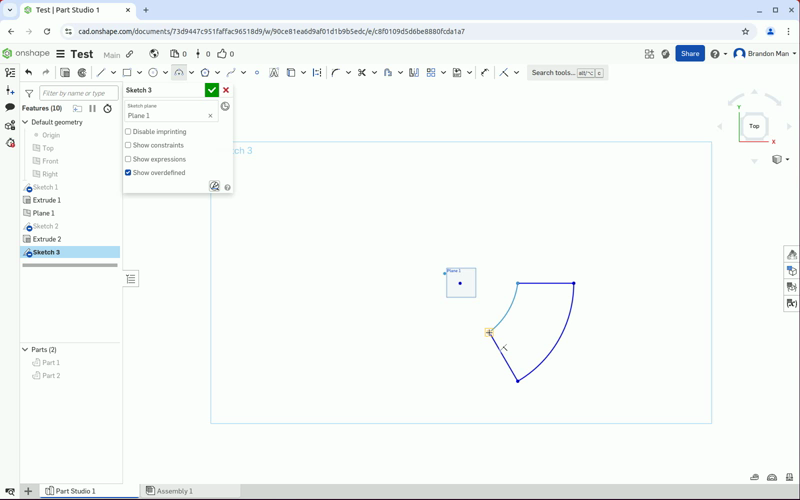
key_down(shift)
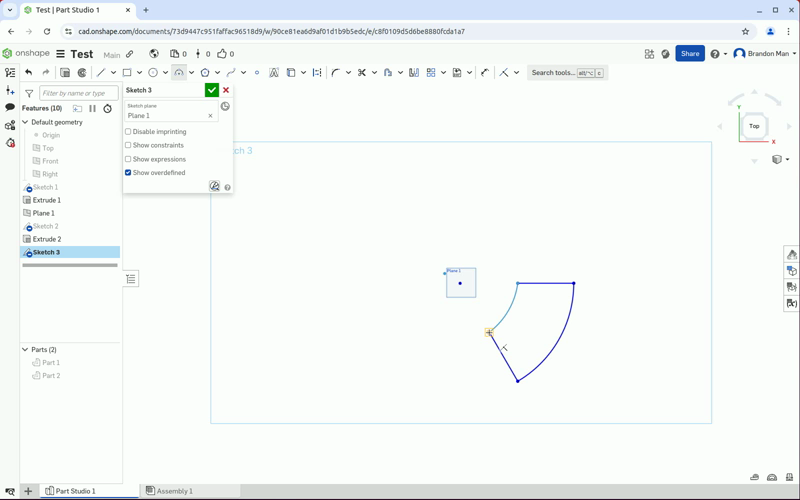
mouse_move(510, 311)
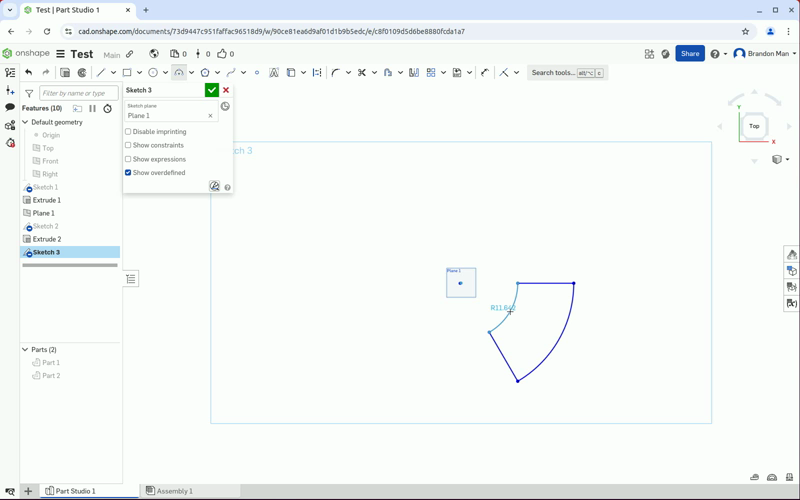
click(510, 311)
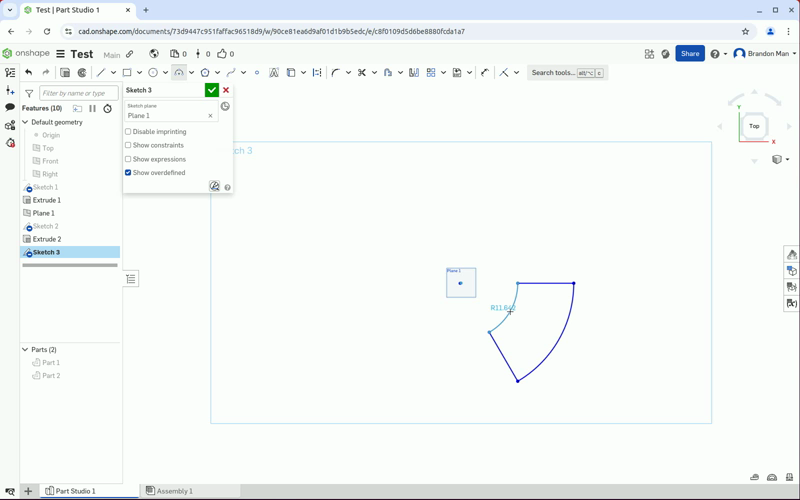
key_up(shift)
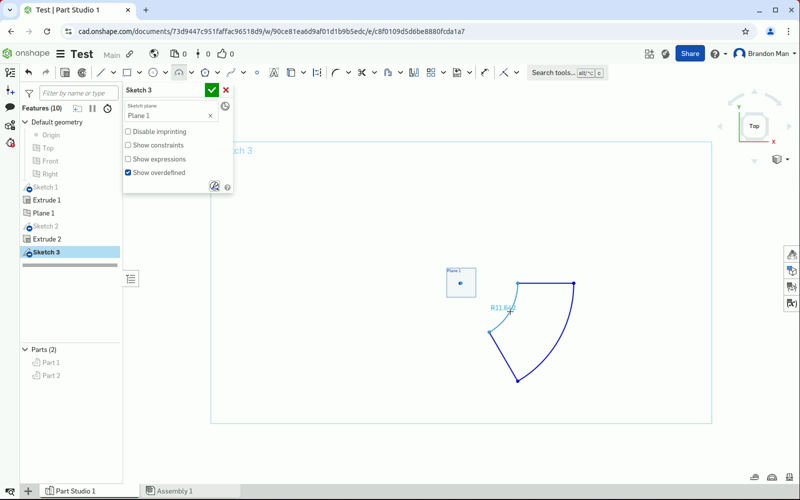
key(esc)
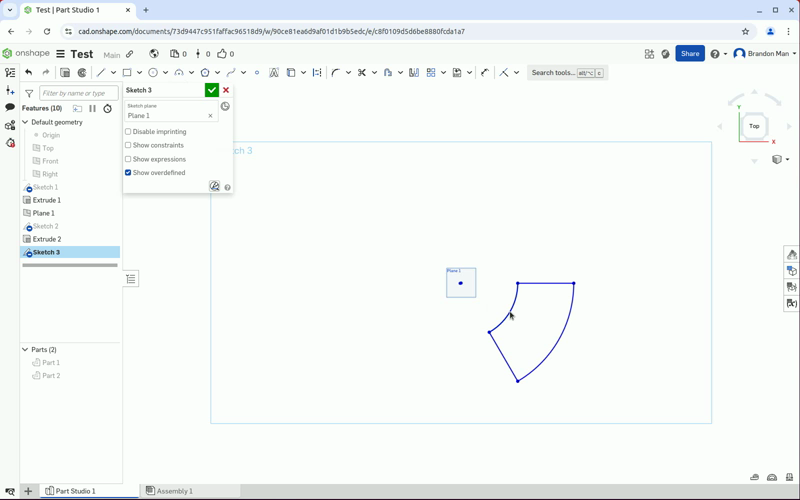
mouse_move(529, 352)
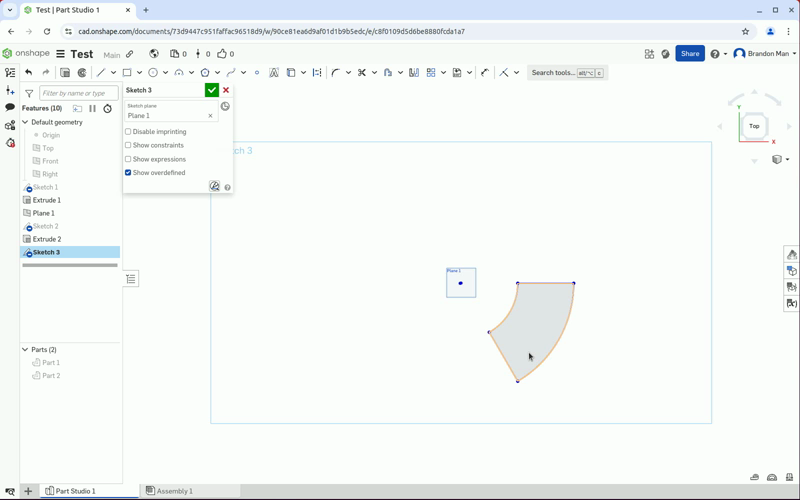
click(529, 352)
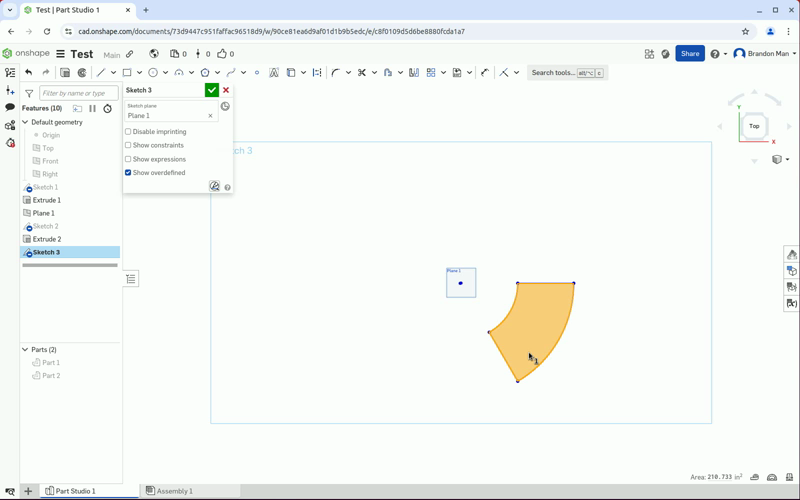
mouse_move(73, 352)
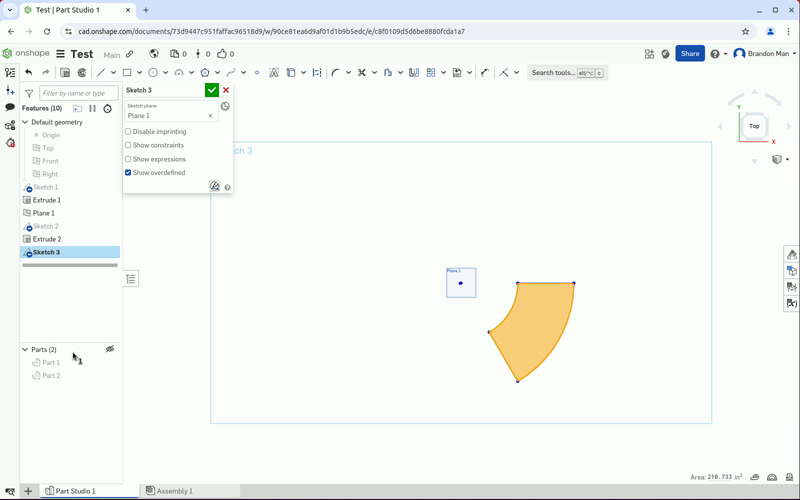
key(shift+y)
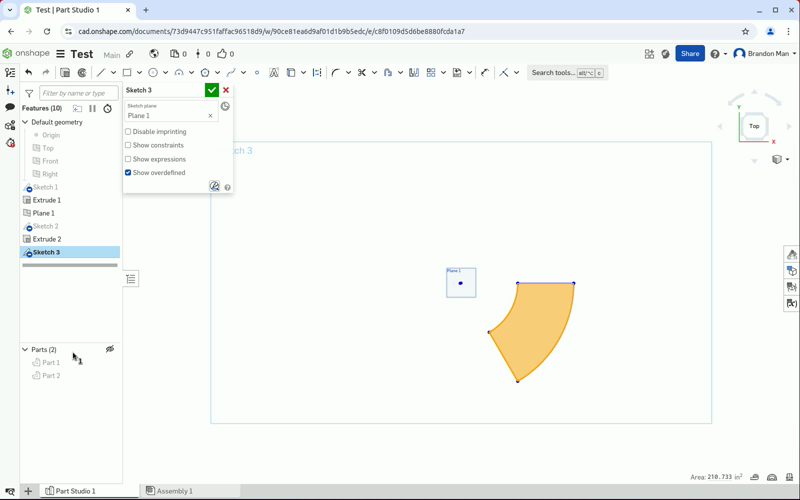
key(shift+e)
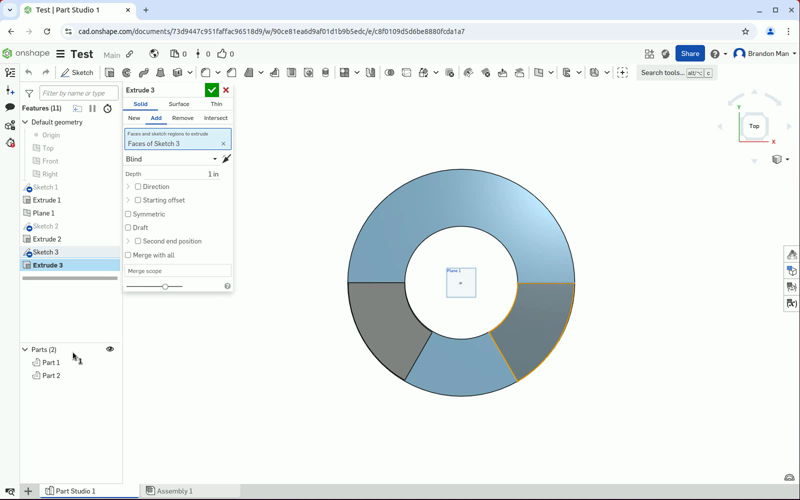
mouse_move(143, 106)
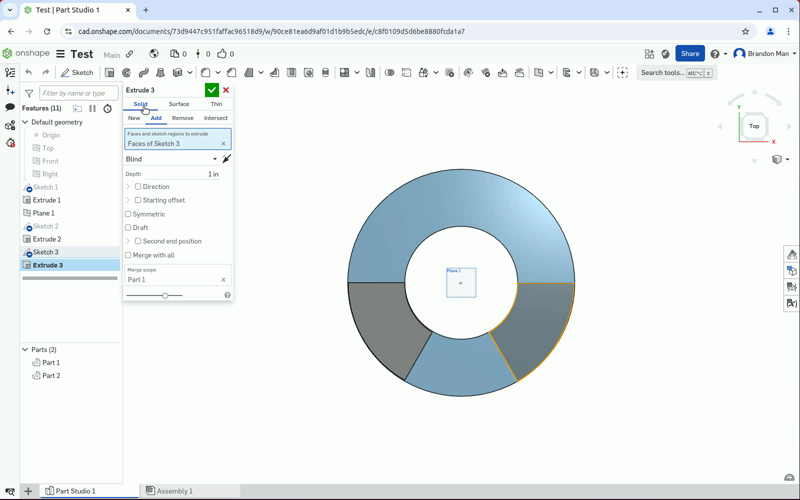
click(143, 106)
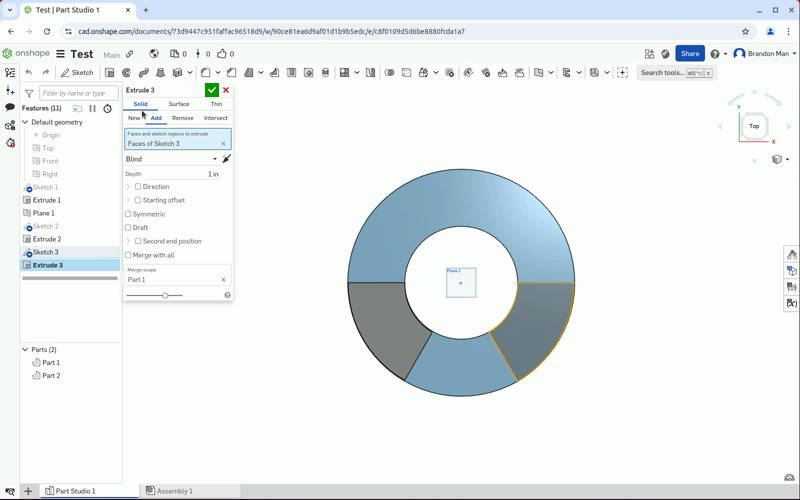
mouse_move(137, 120)
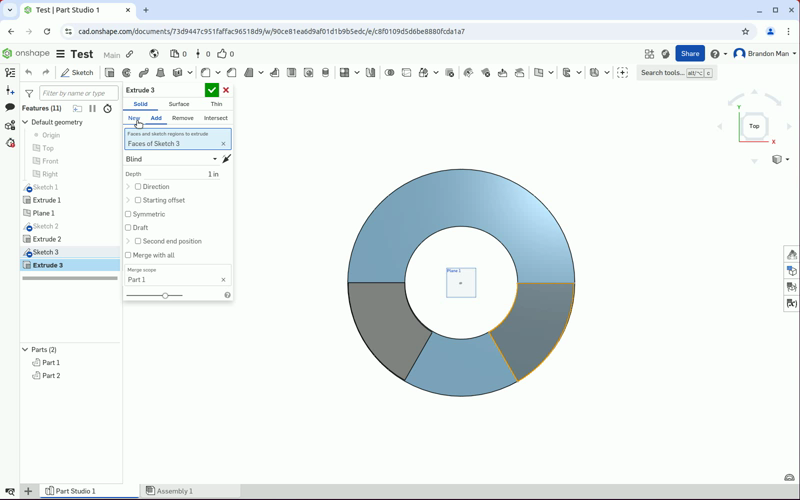
click(137, 120)
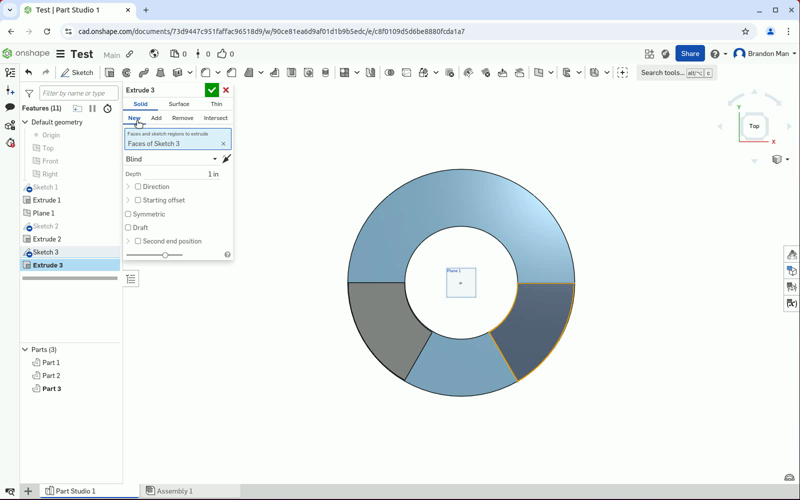
key(tab, 4)
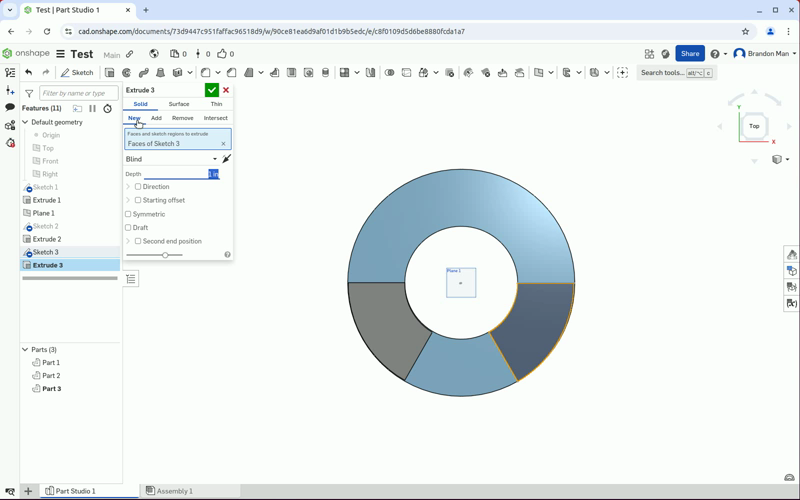
text(11.554)
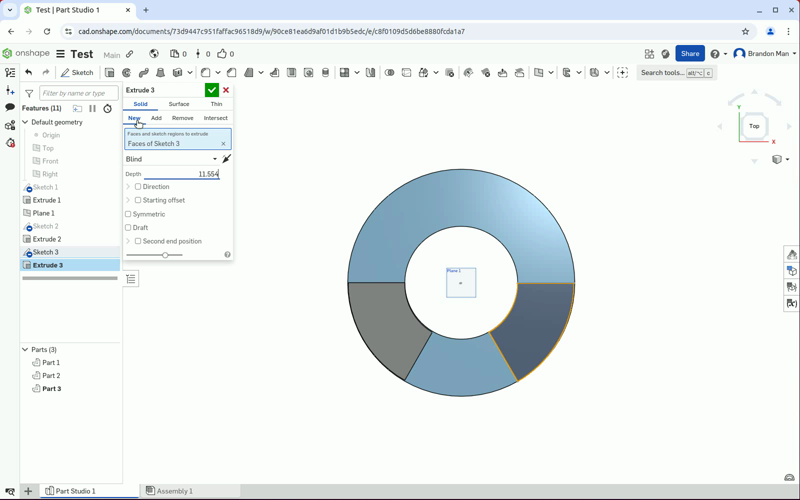
key(enter)
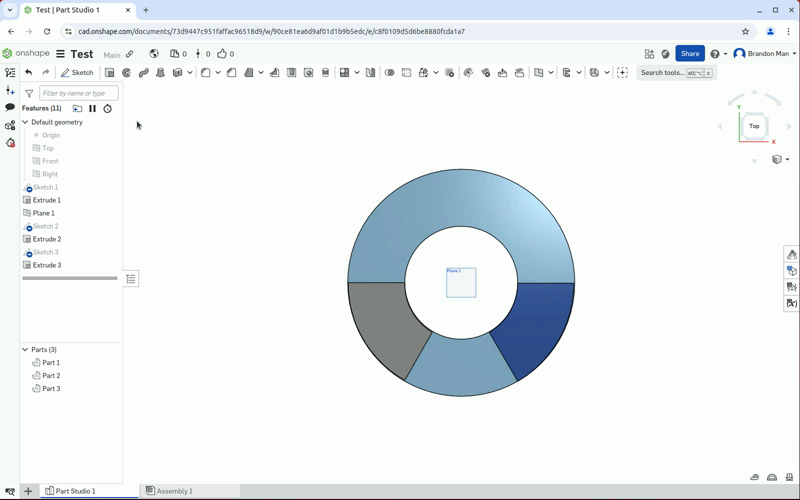
key(shift+h)
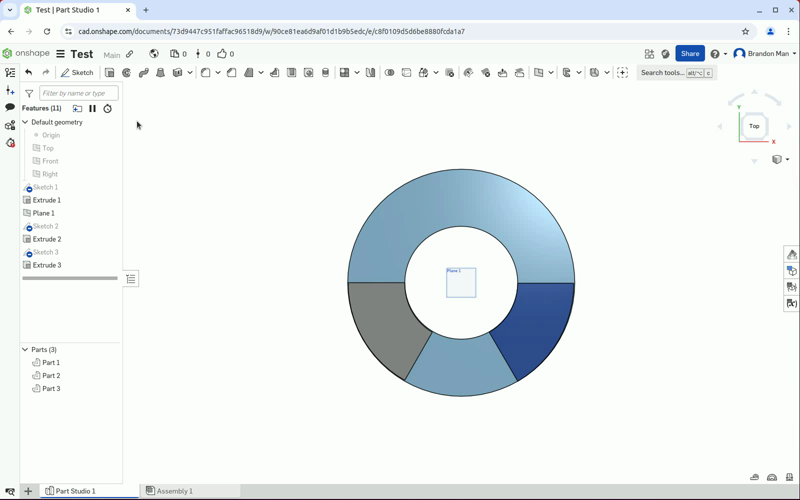
key(shift+h)
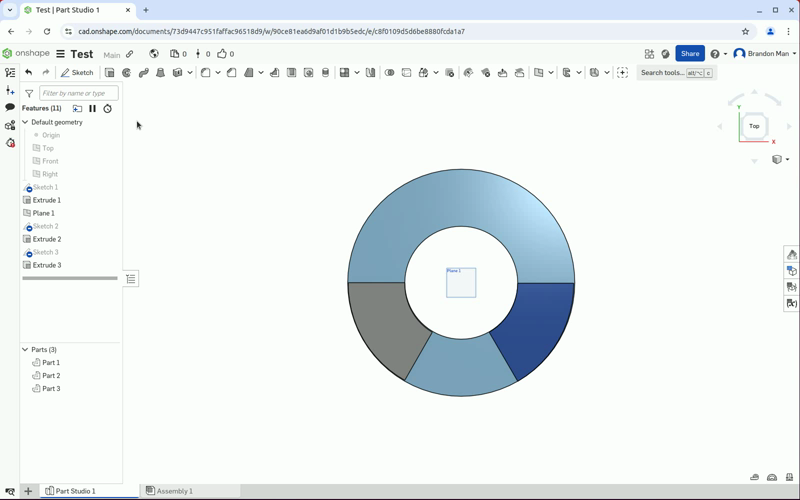
mouse_move(73, 189)
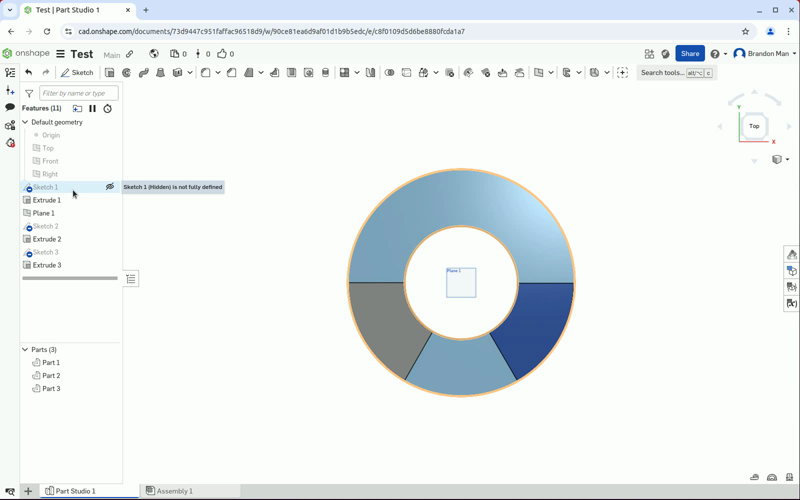
click(73, 189)
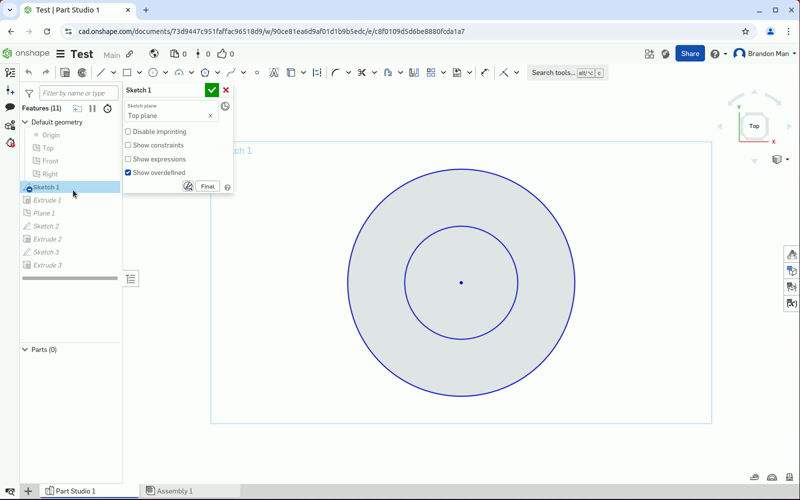
mouse_move(229, 92)
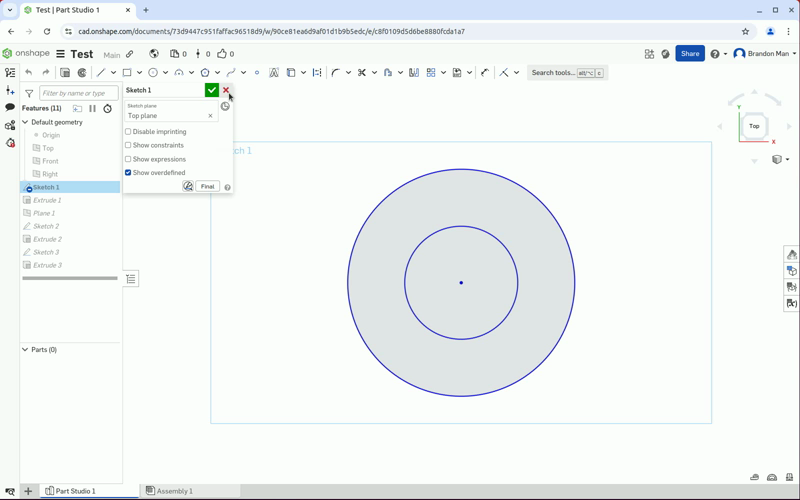
click(229, 92)
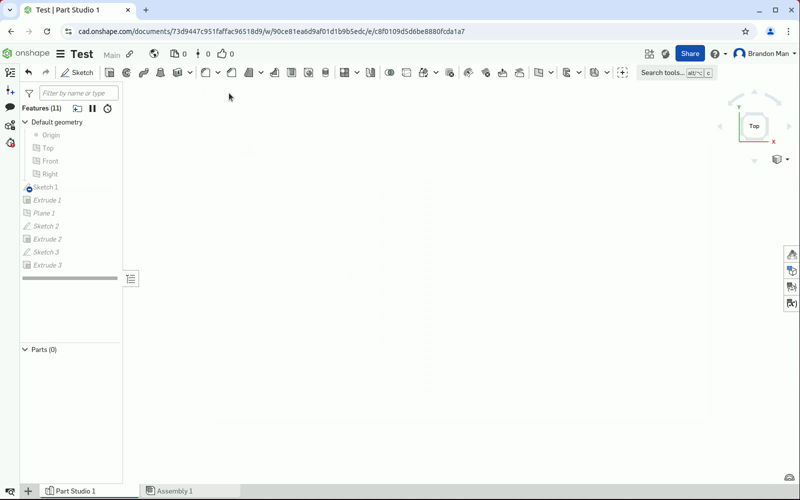
key(shift+s)
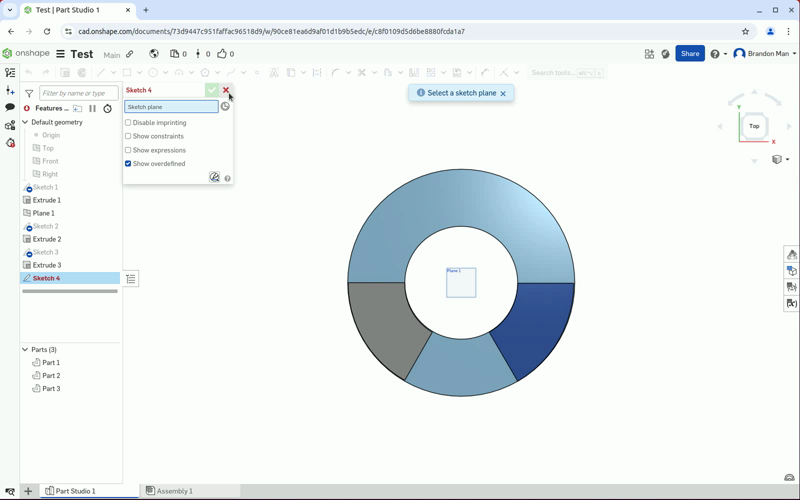
mouse_move(73, 215)
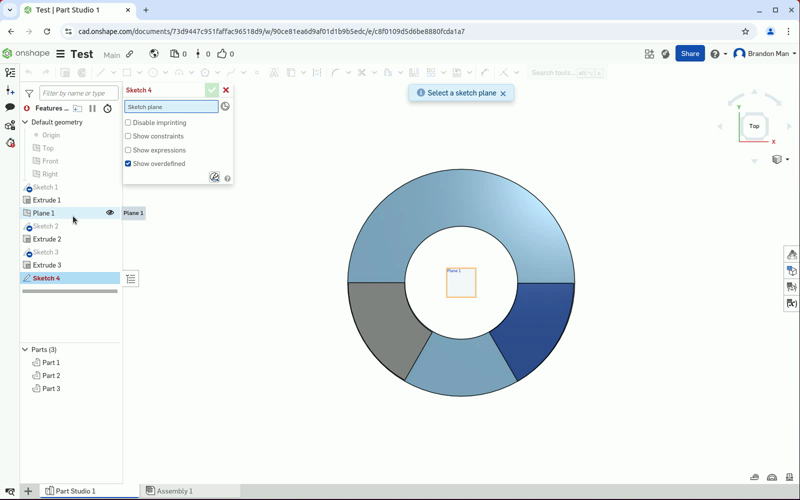
click(73, 215)
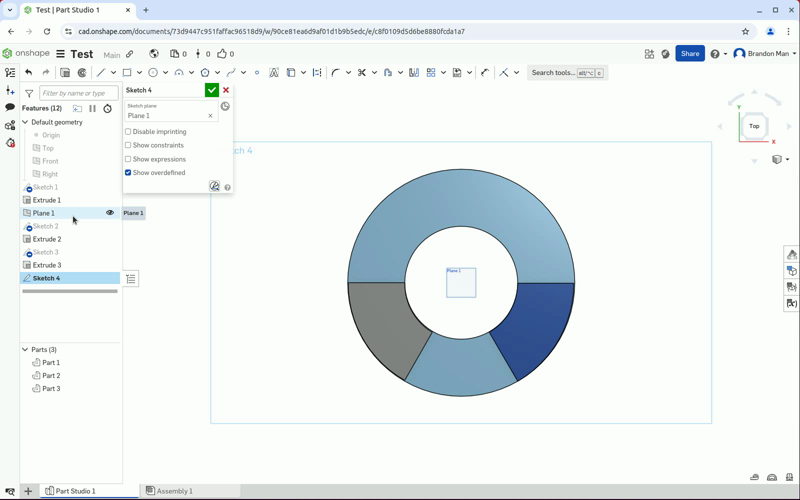
mouse_move(73, 352)
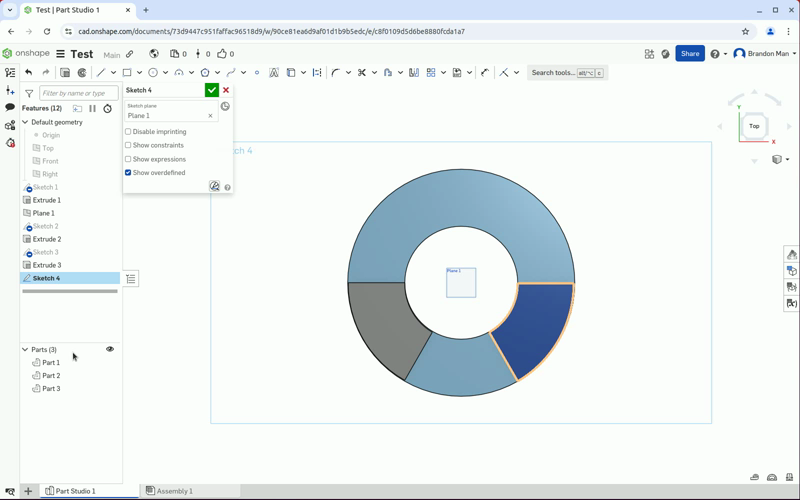
key(y)
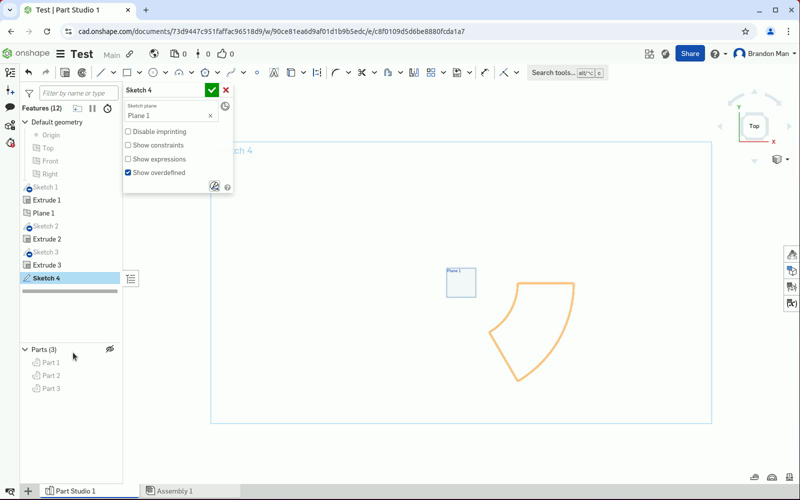
key(l)
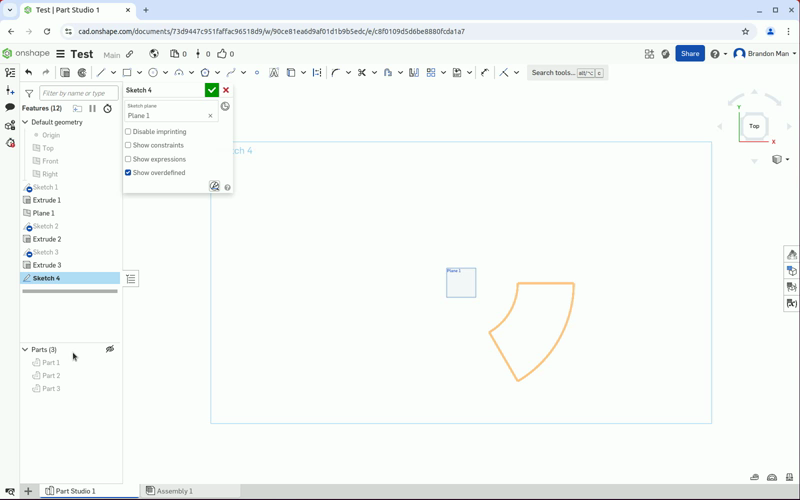
key_down(shift)
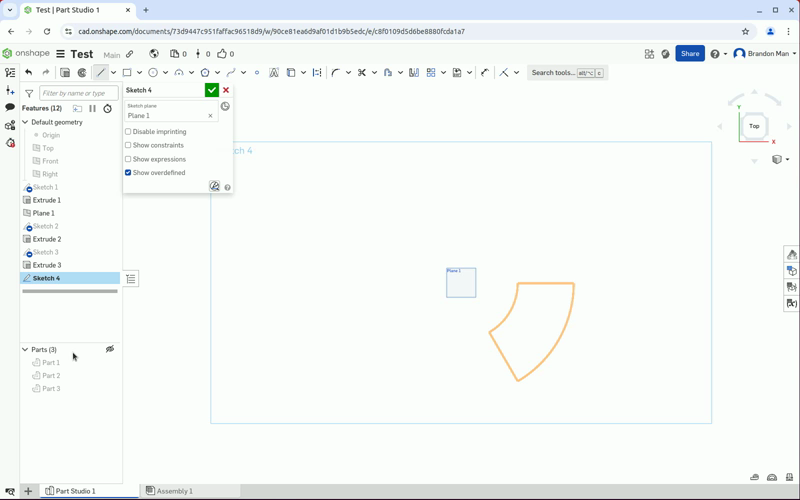
mouse_move(404, 185)
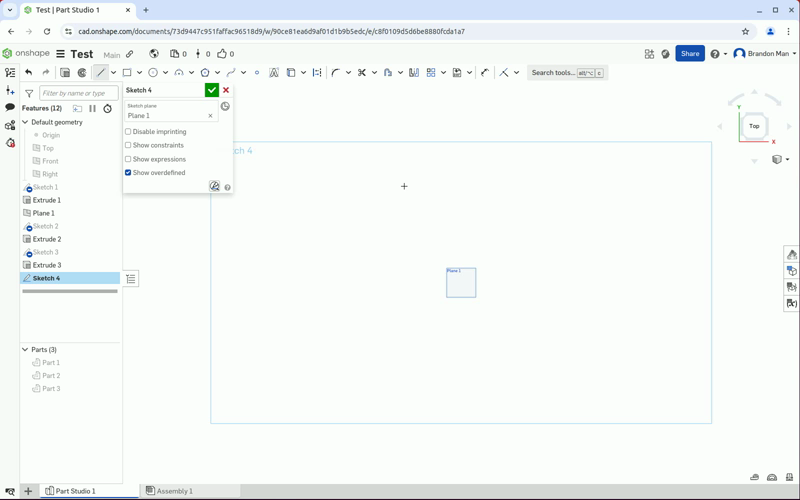
click(404, 185)
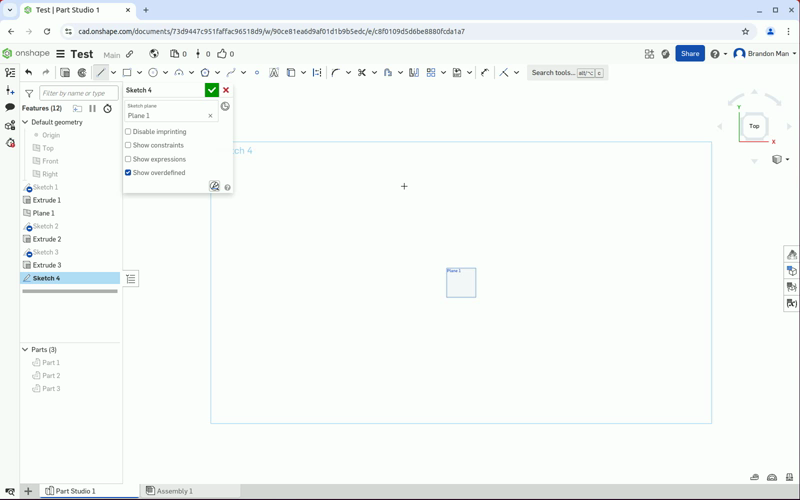
key_up(shift)
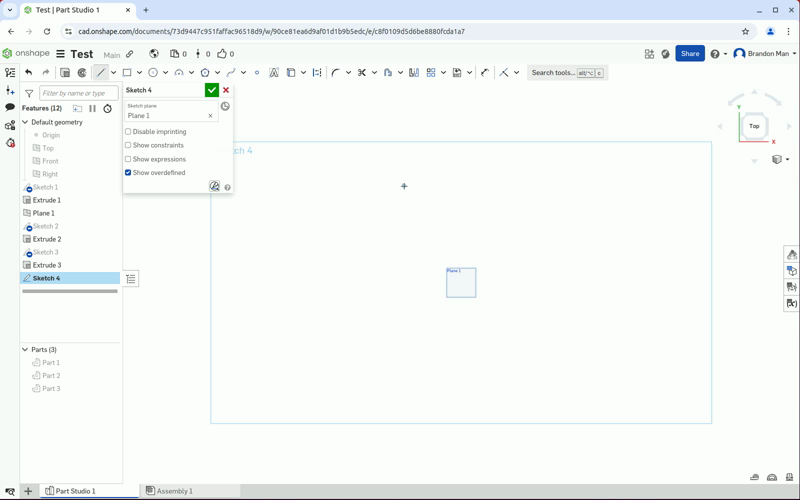
key_down(shift)
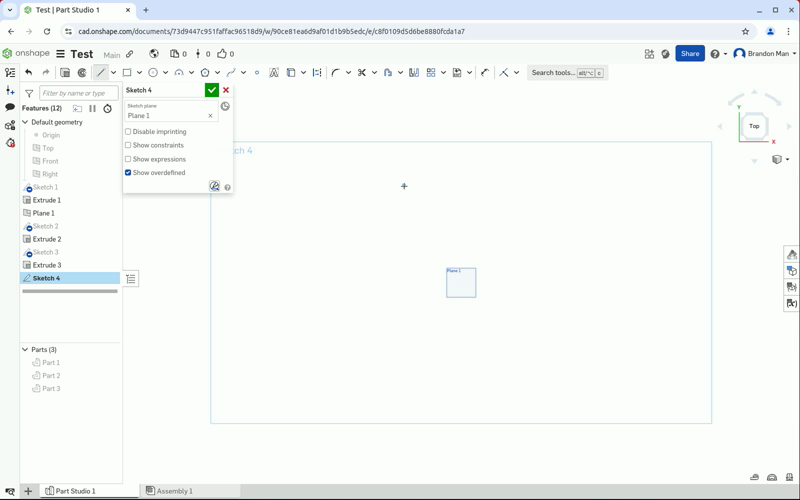
mouse_move(434, 185)
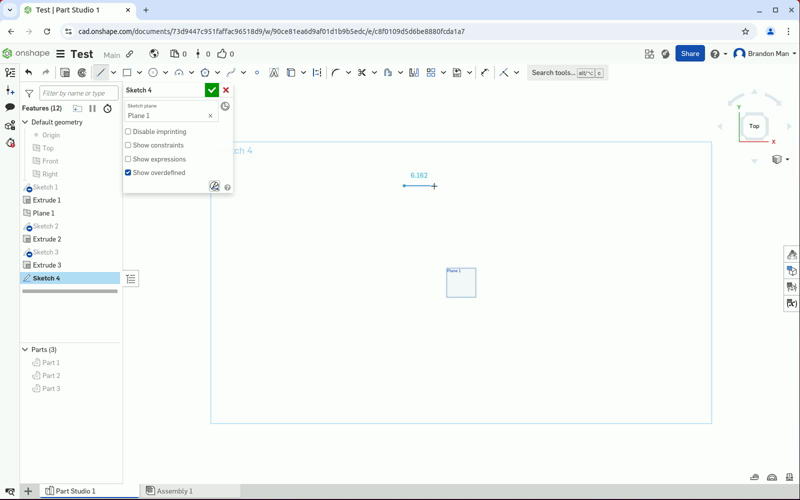
mouse_move(432, 234)
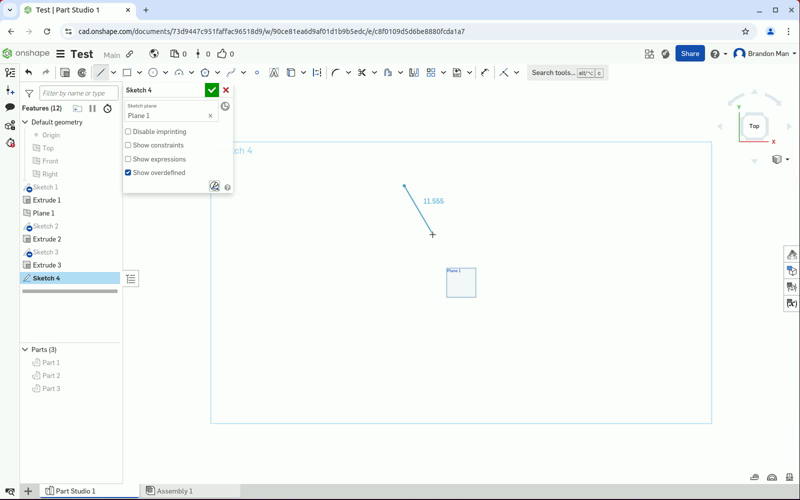
click(432, 234)
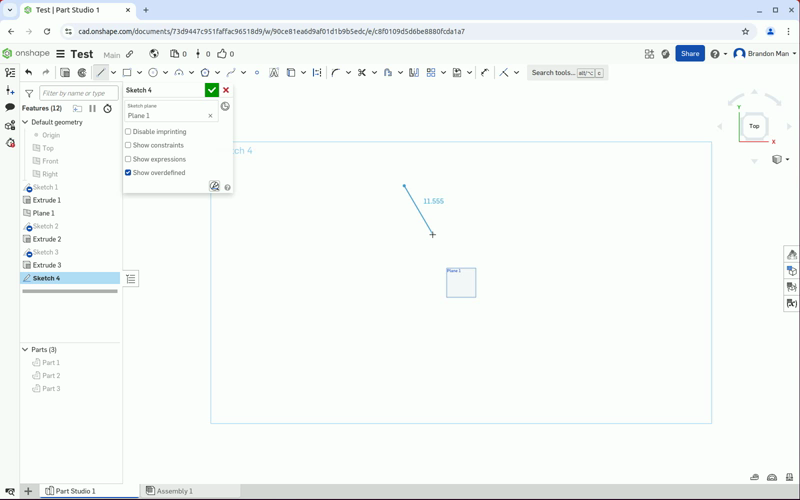
key_up(shift)
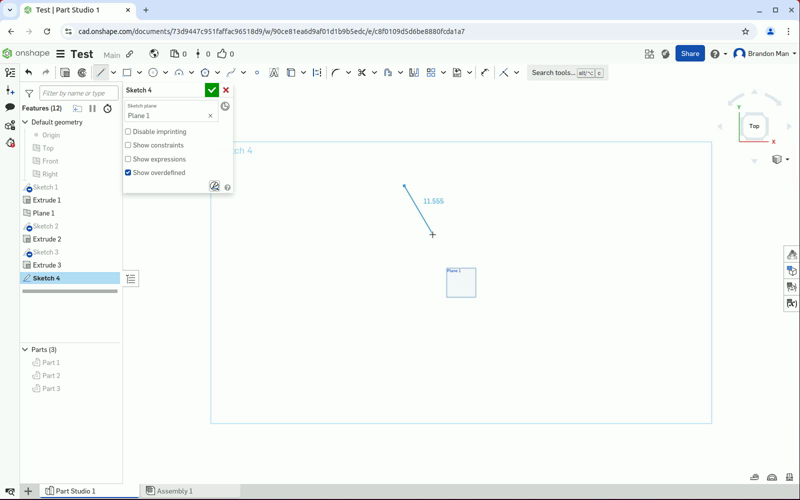
key(esc)
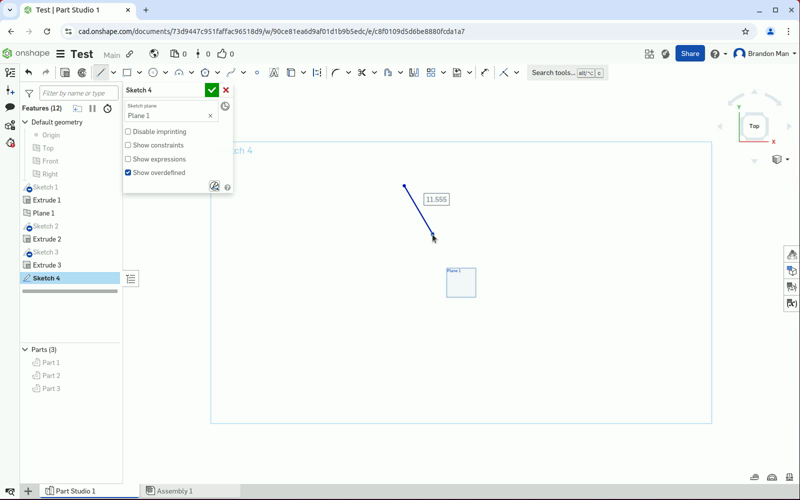
key(a)
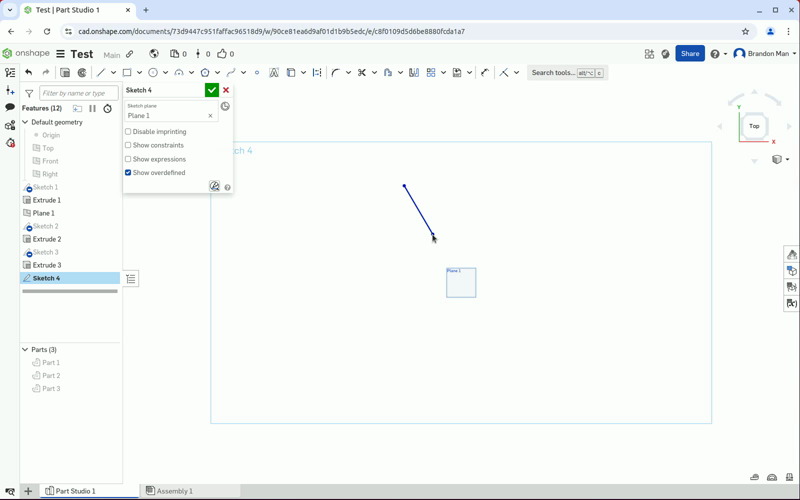
mouse_move(432, 234)
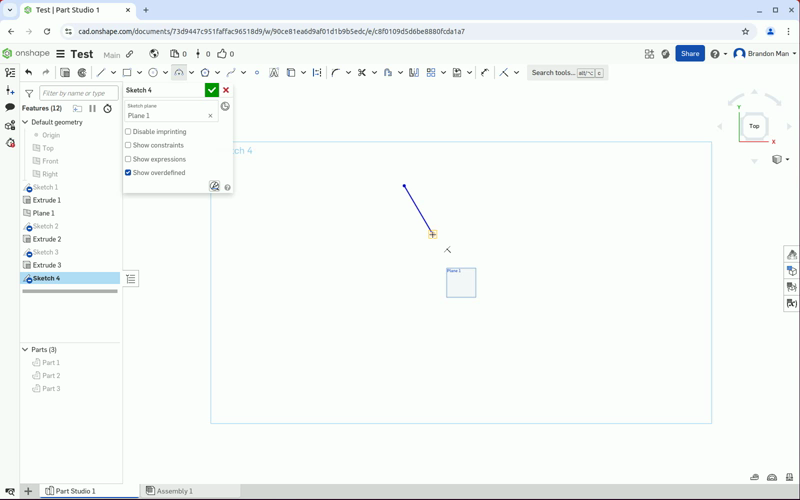
click(432, 234)
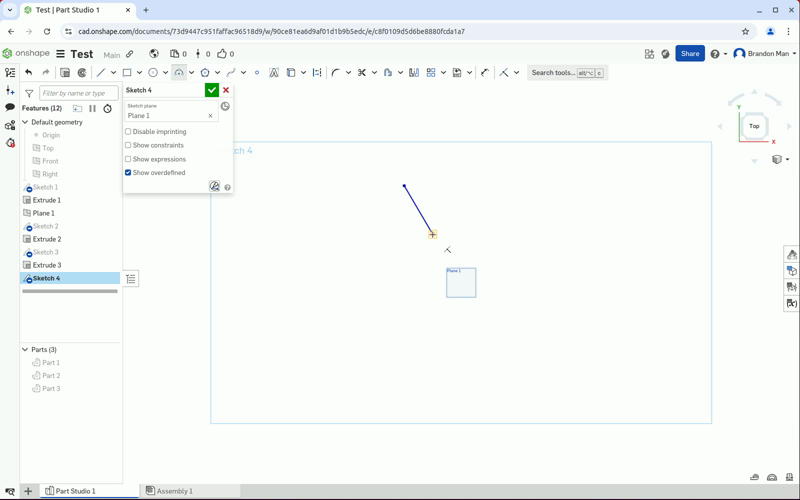
key_down(shift)
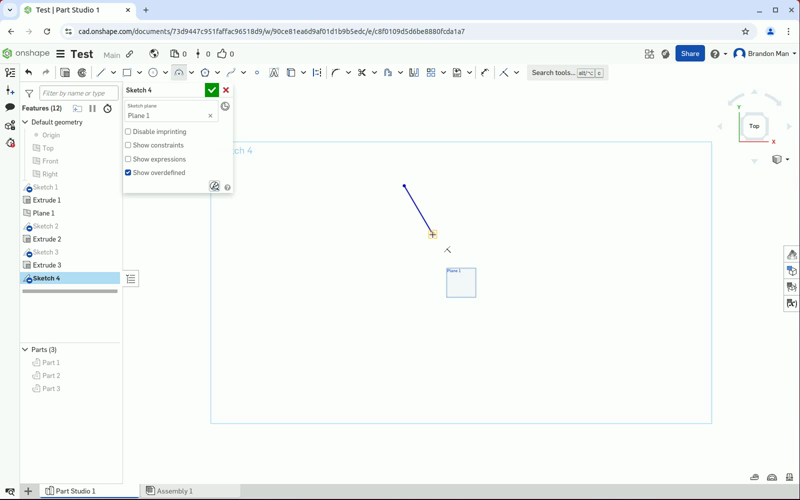
mouse_move(488, 234)
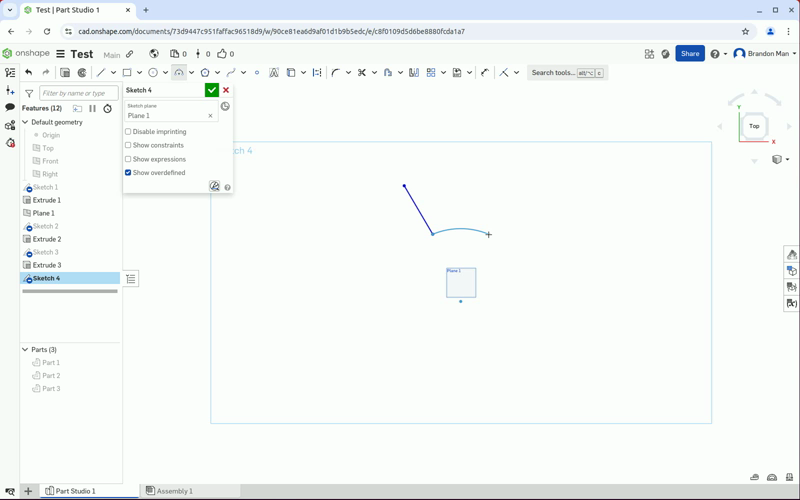
click(488, 234)
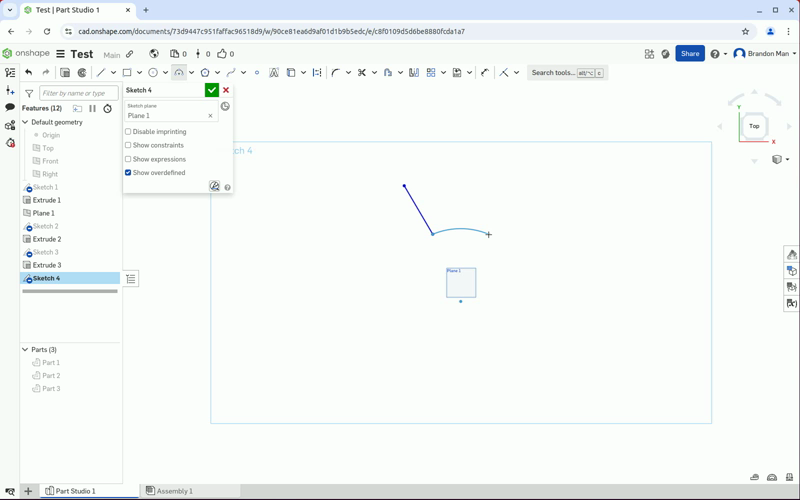
mouse_move(460, 226)
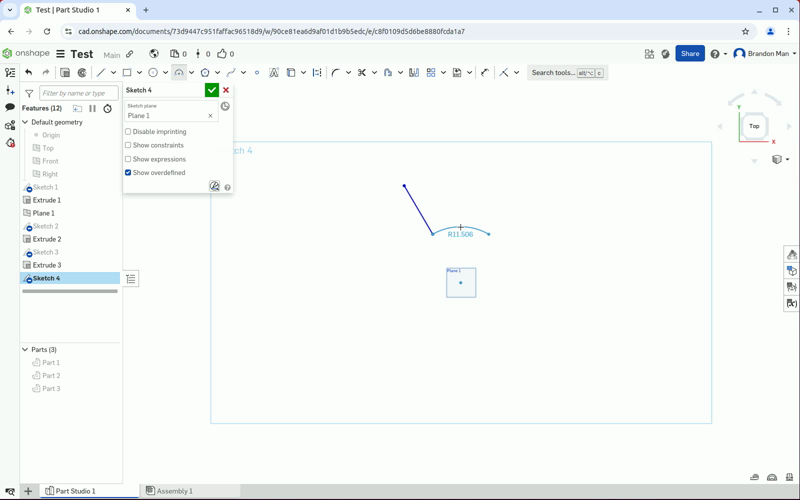
click(460, 226)
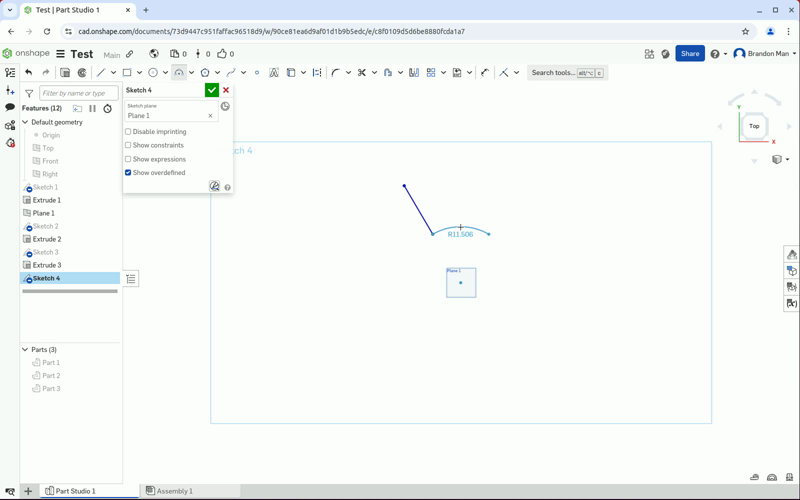
key_up(shift)
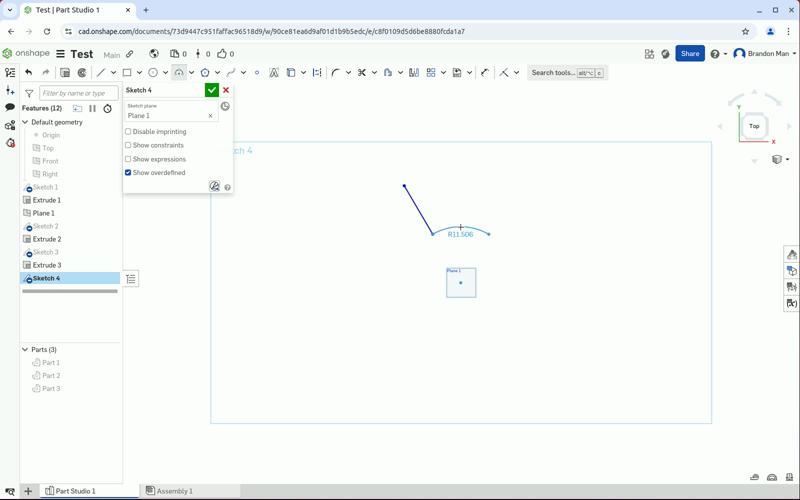
key(esc)
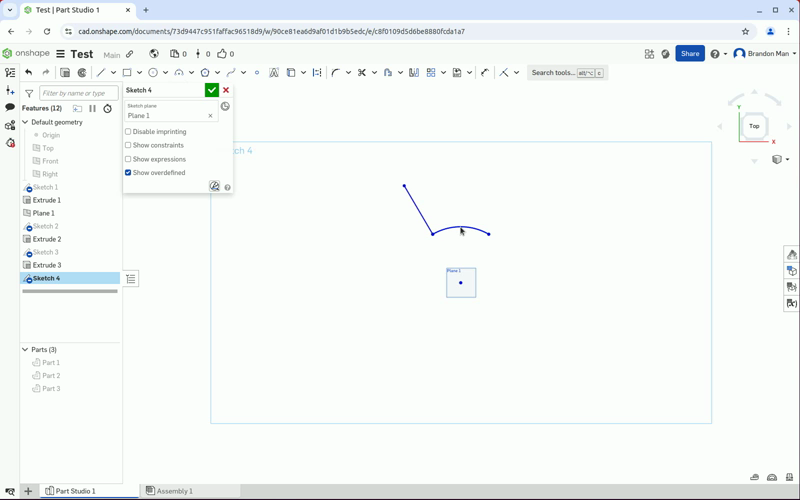
key(l)
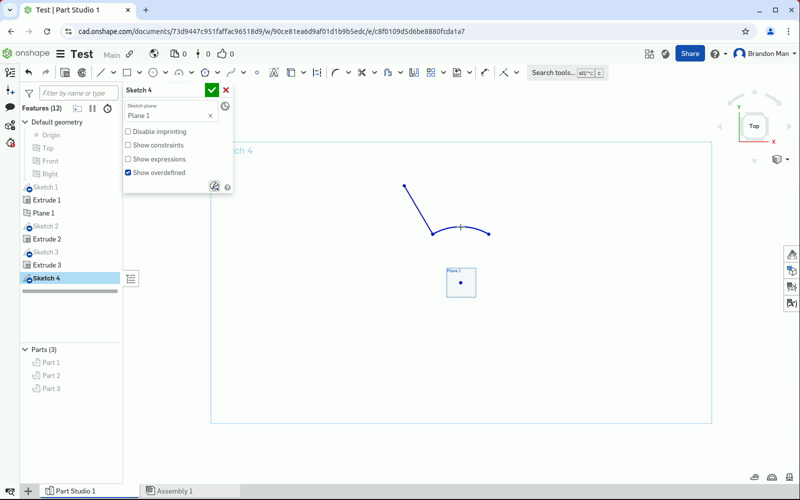
mouse_move(488, 234)
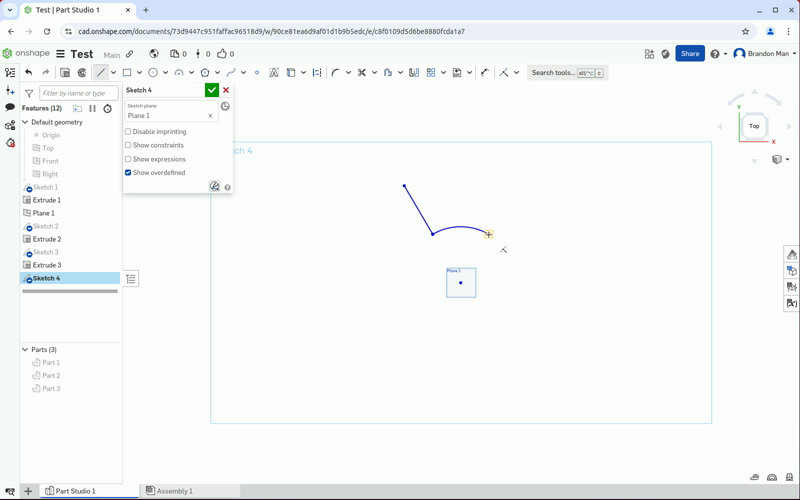
click(488, 234)
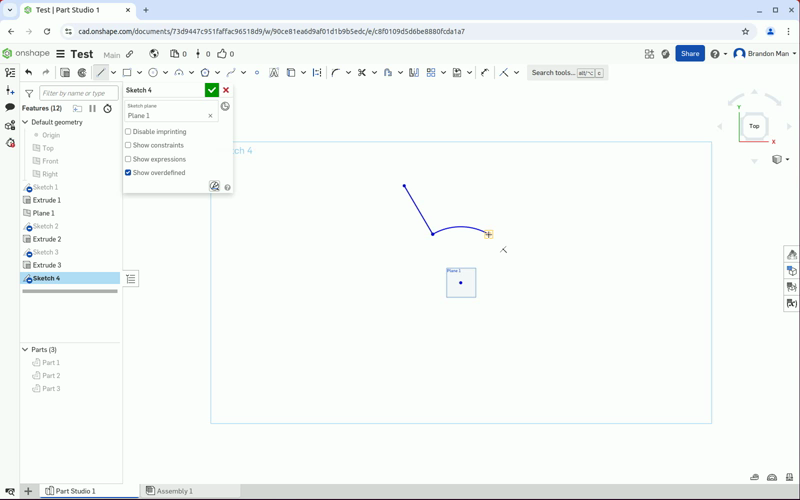
key_down(shift)
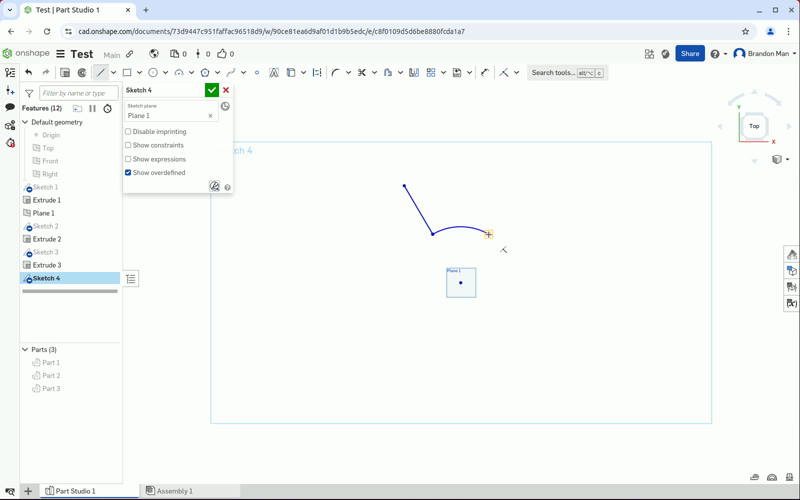
mouse_move(518, 234)
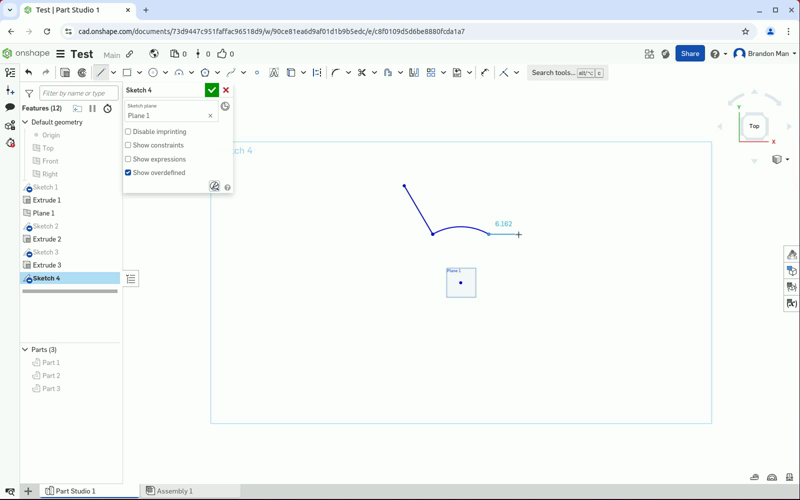
mouse_move(516, 185)
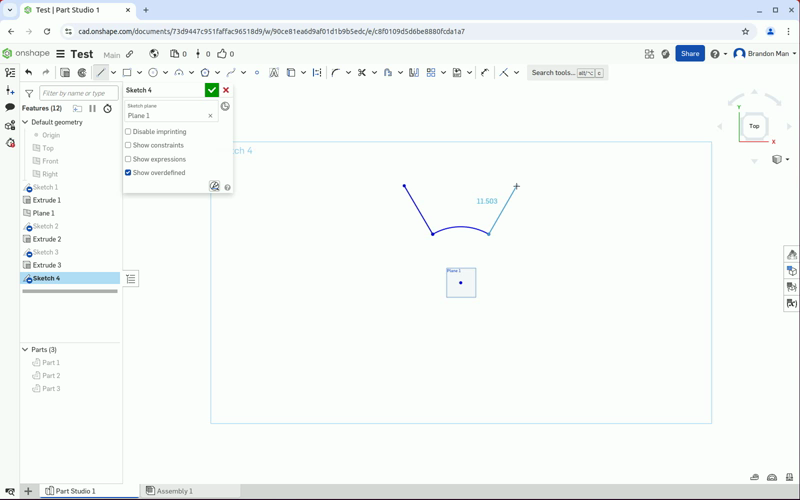
click(516, 185)
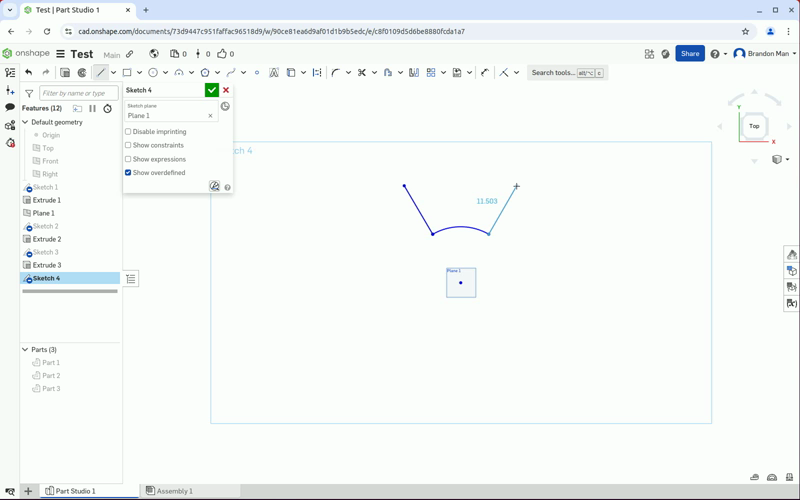
key_up(shift)
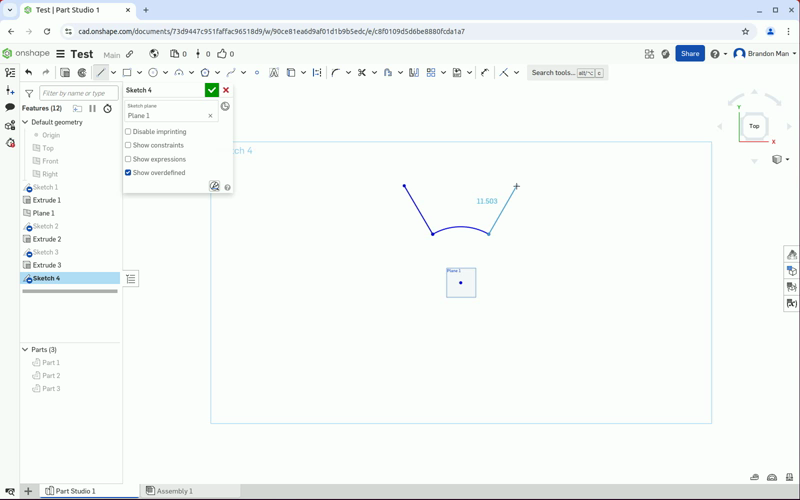
key(esc)
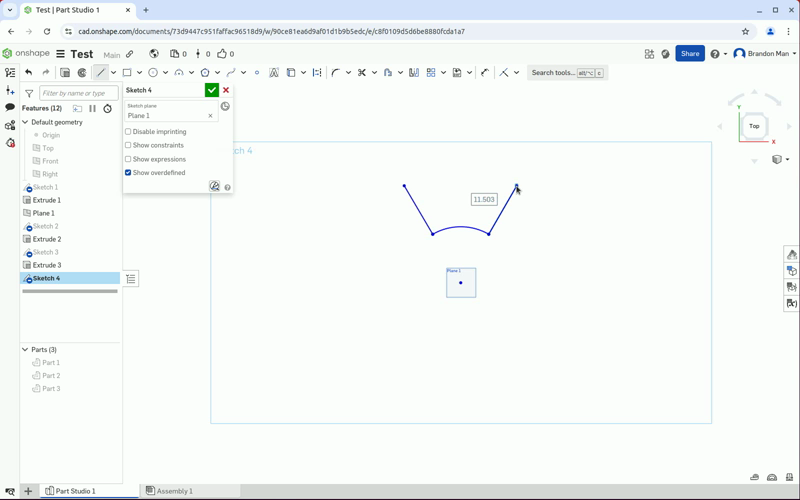
key(a)
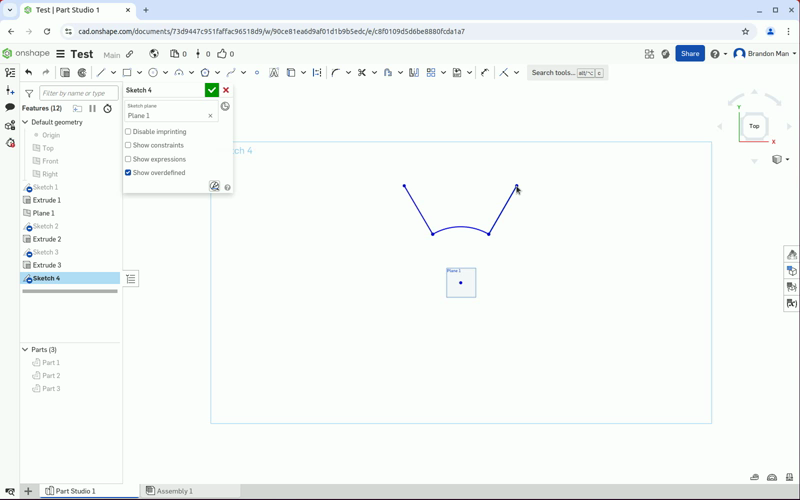
mouse_move(516, 185)
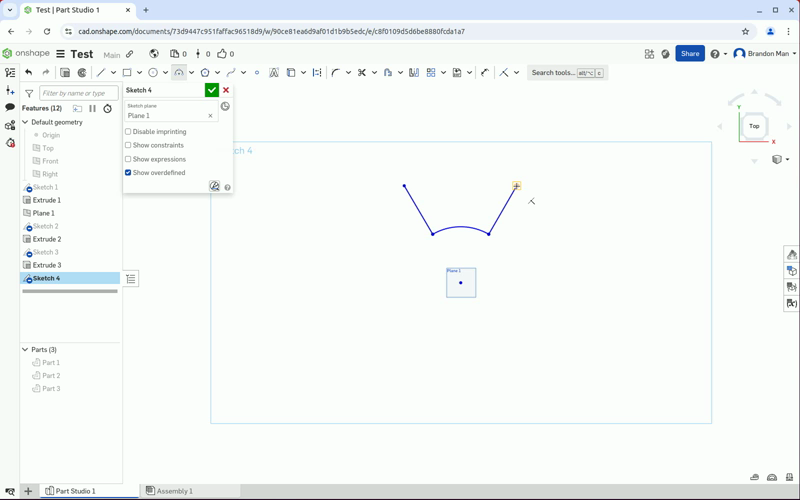
click(516, 185)
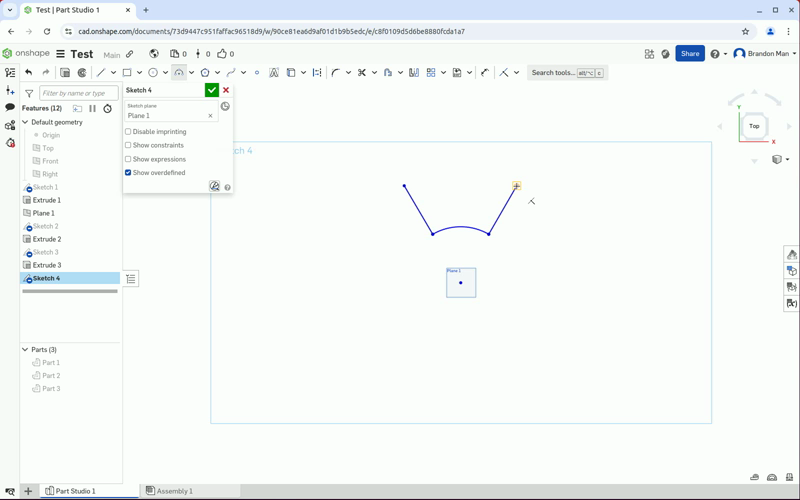
mouse_move(404, 185)
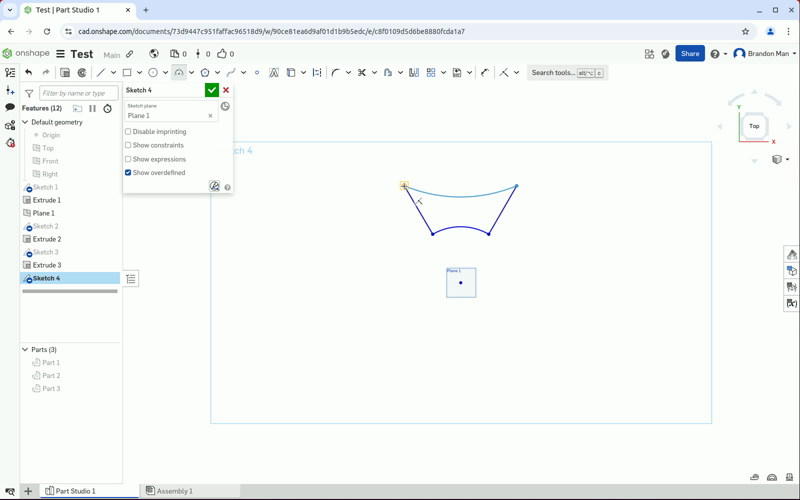
click(404, 185)
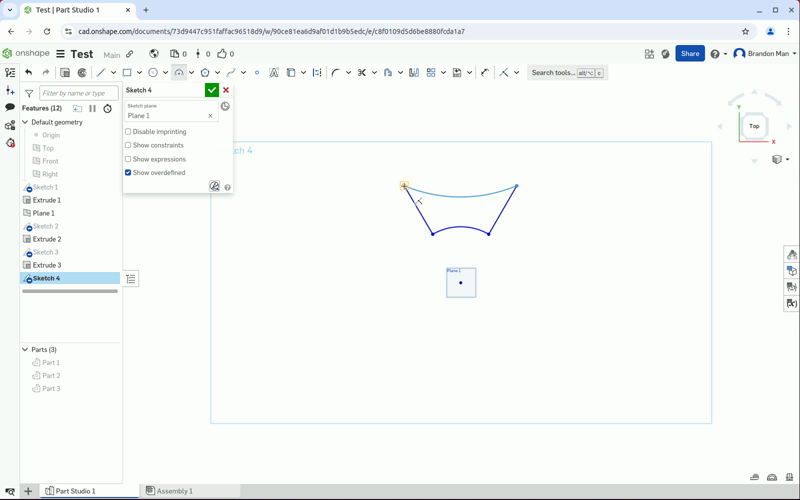
key_down(shift)
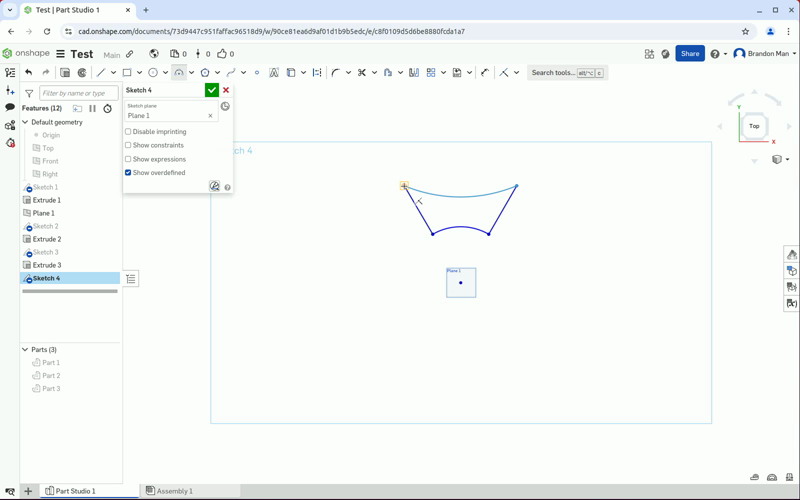
mouse_move(460, 170)
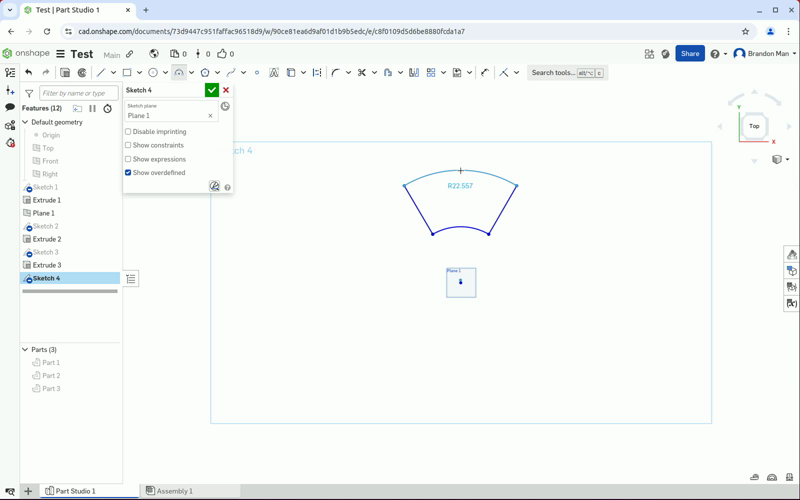
click(460, 170)
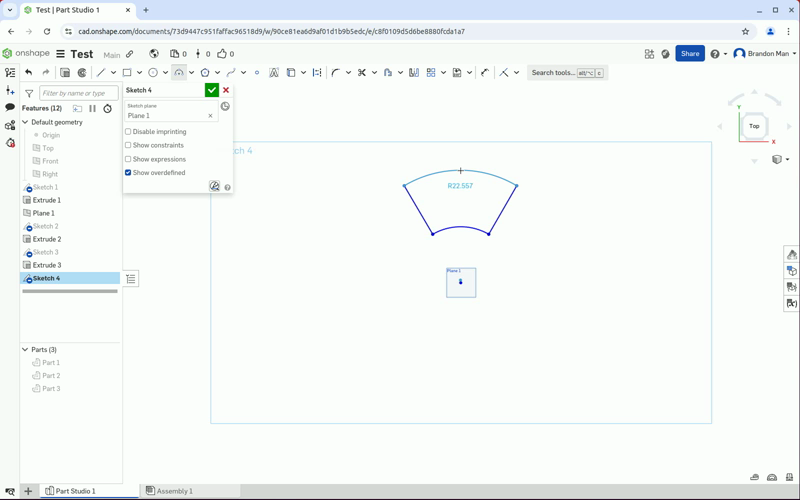
key_up(shift)
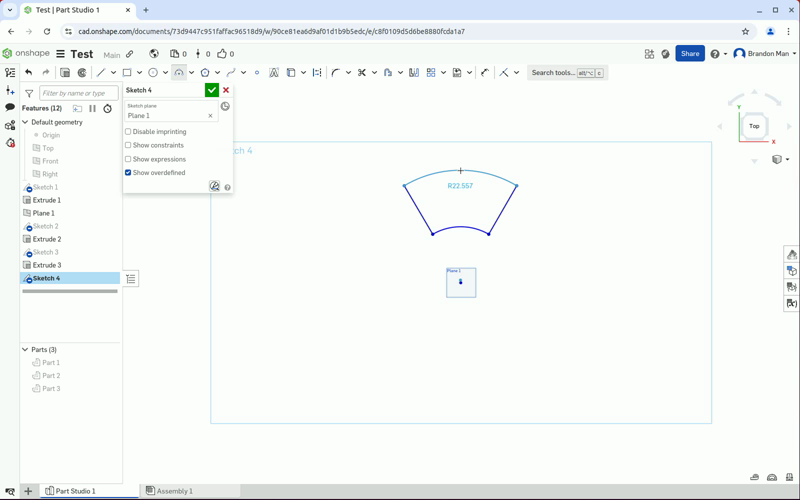
key(esc)
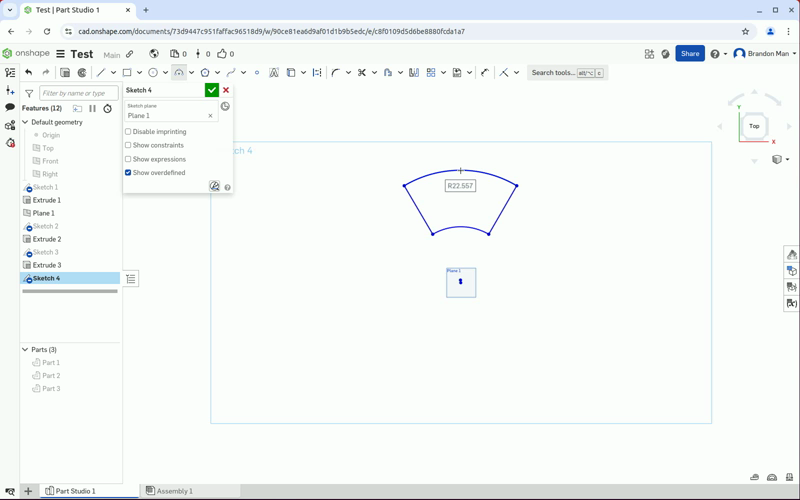
mouse_move(476, 179)
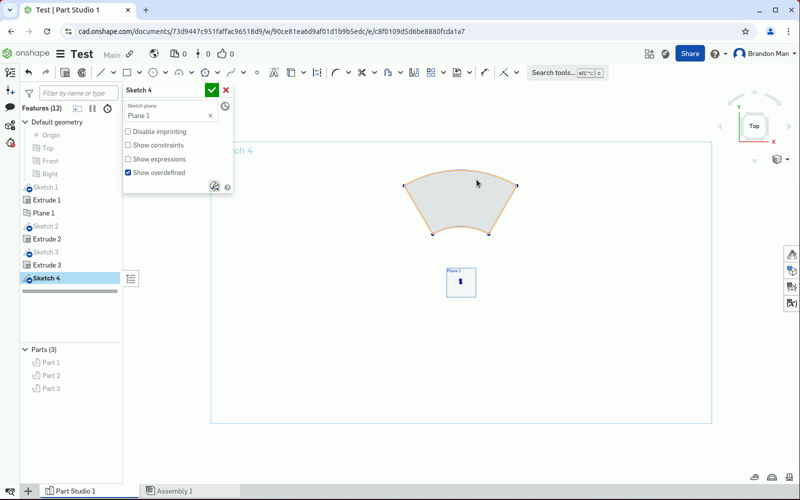
click(476, 179)
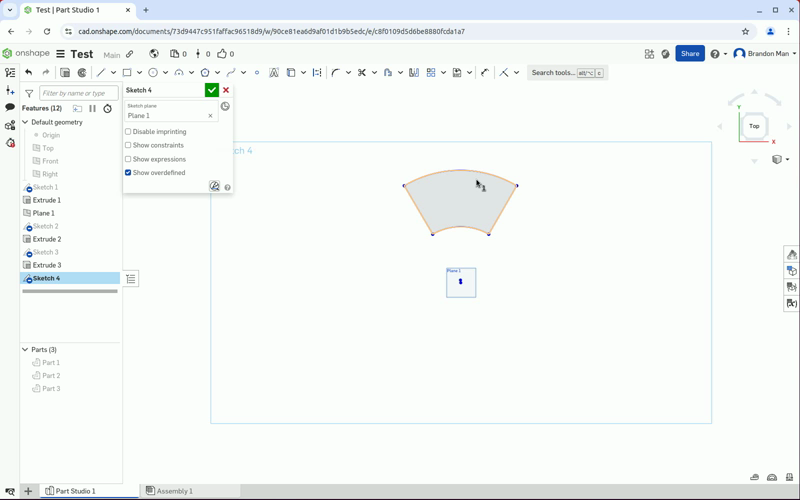
mouse_move(73, 352)
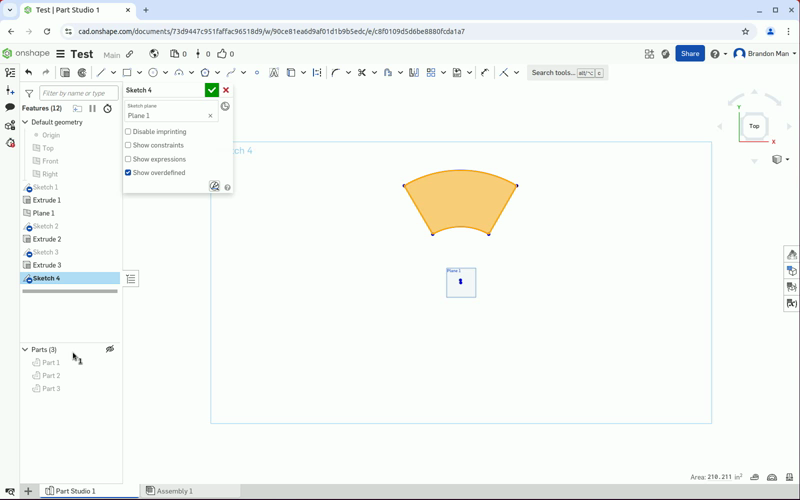
key(shift+y)
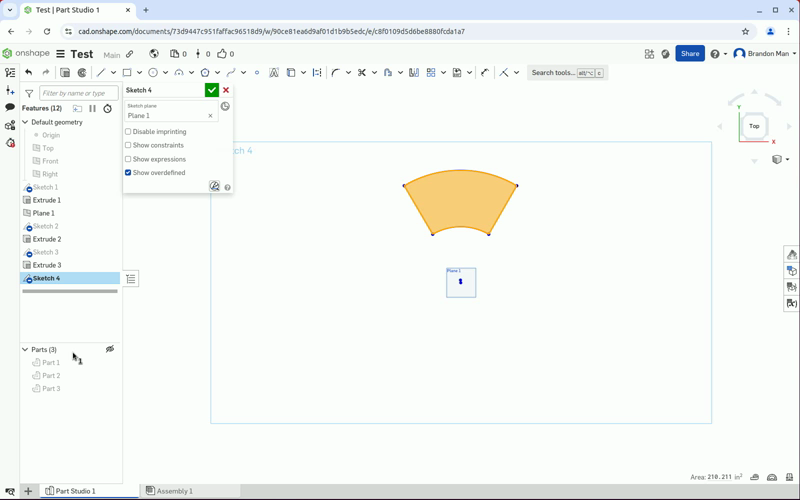
key(shift+e)
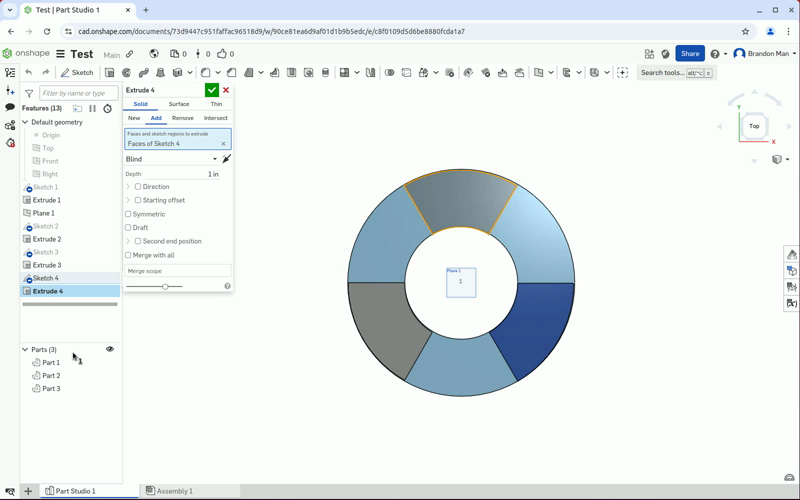
mouse_move(143, 106)
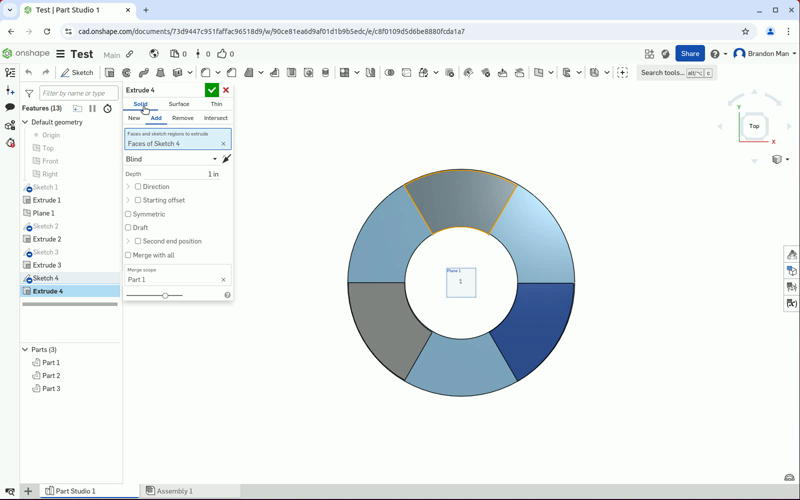
click(143, 106)
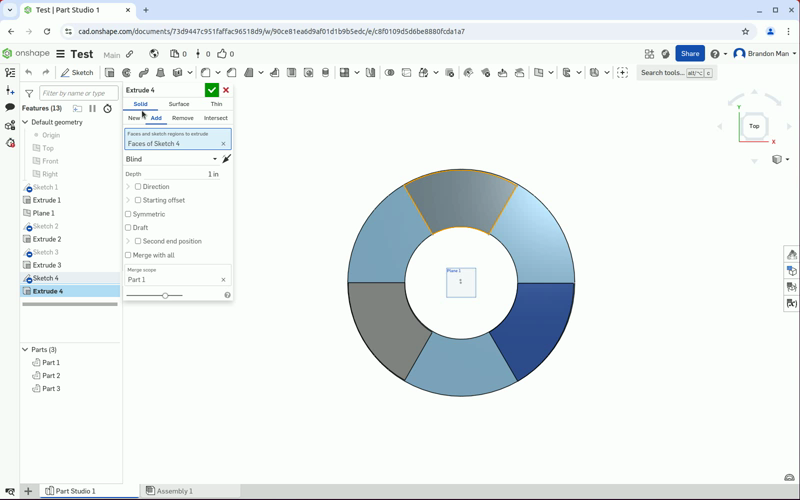
mouse_move(137, 120)
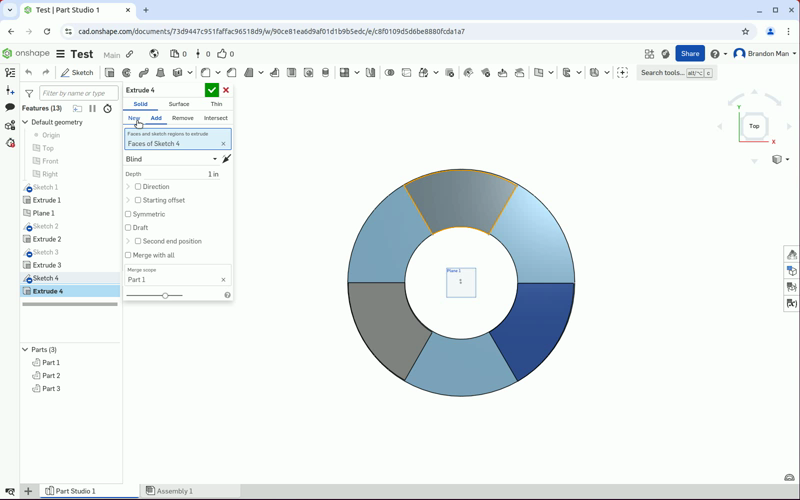
click(137, 120)
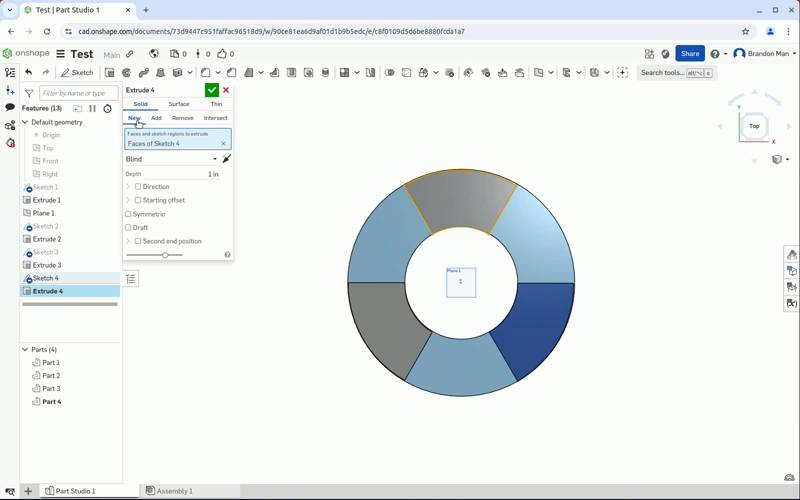
key(tab, 4)
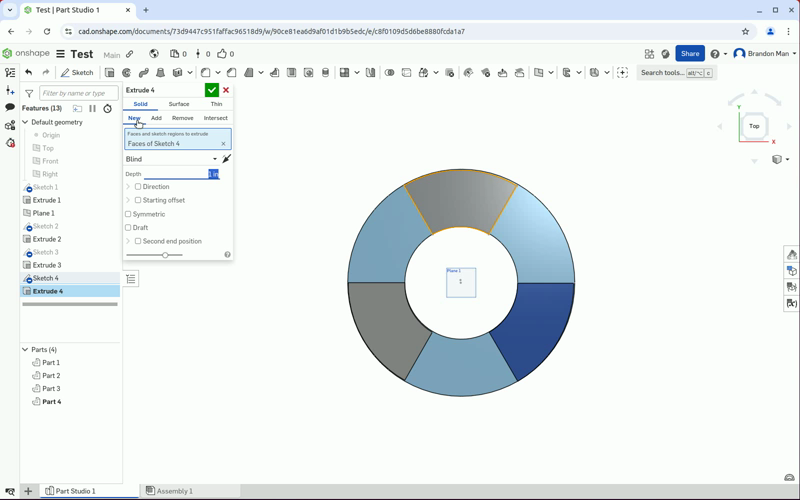
text(11.554)
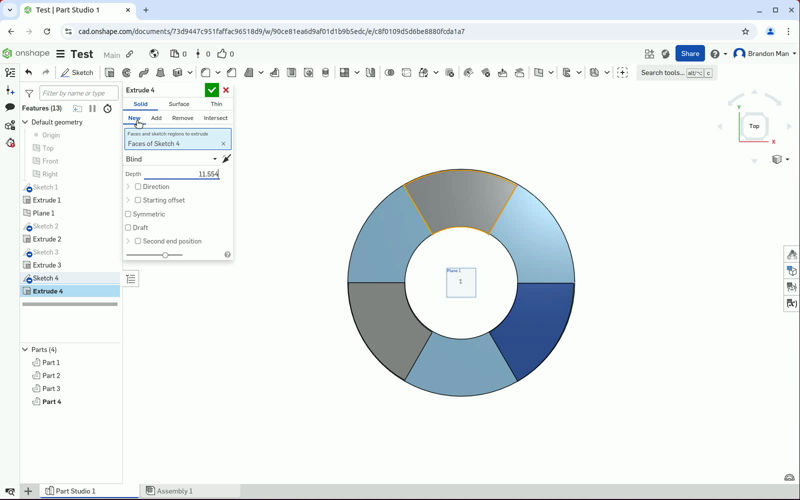
key(enter)
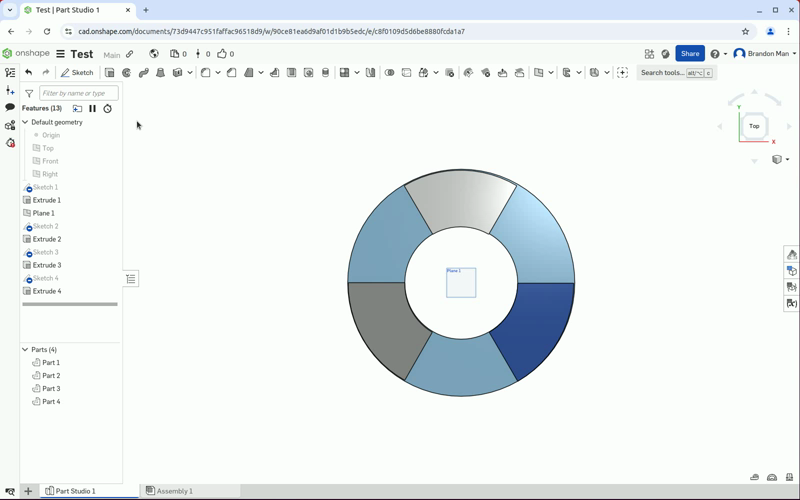
key(shift+h)
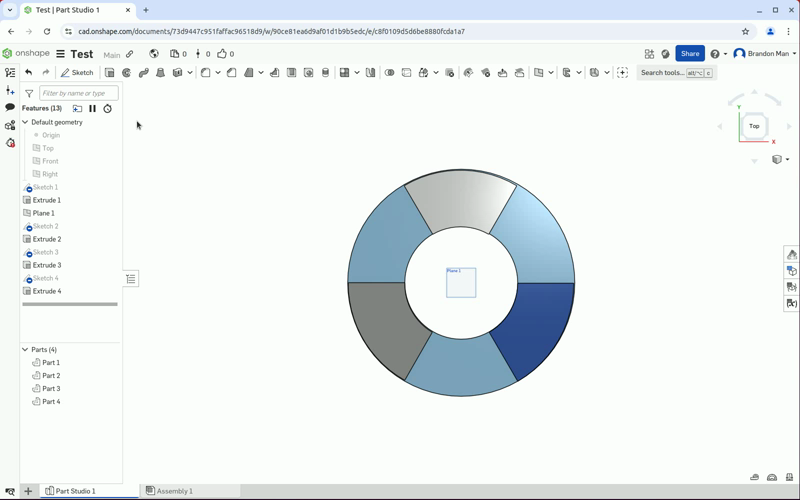
key(shift+h)
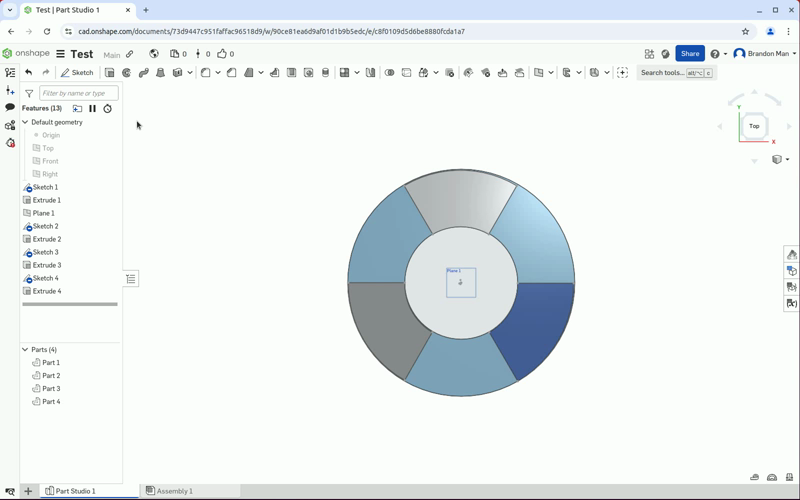
key(shift+7)
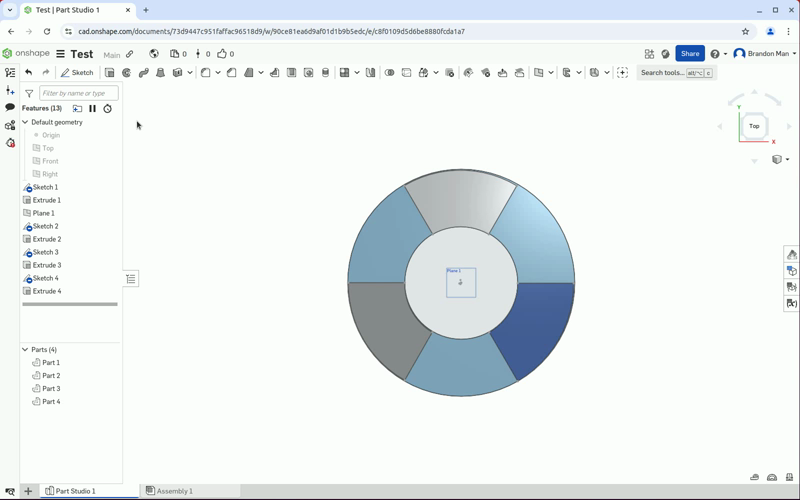
key(up, 3)
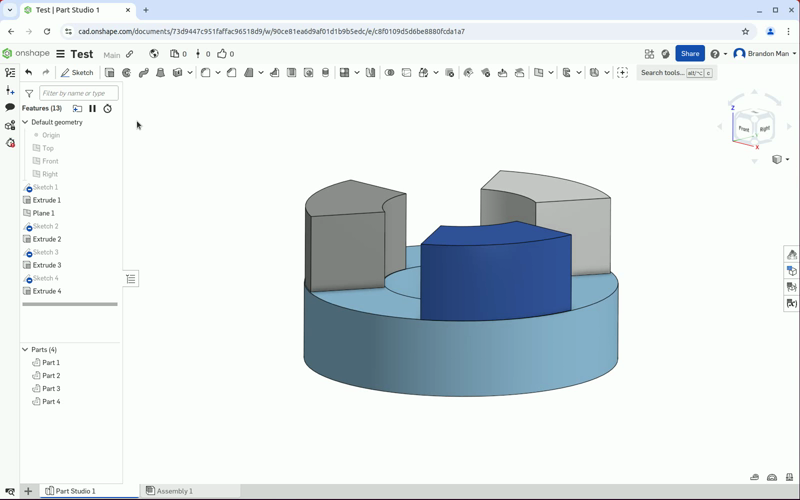
key(left, 3)
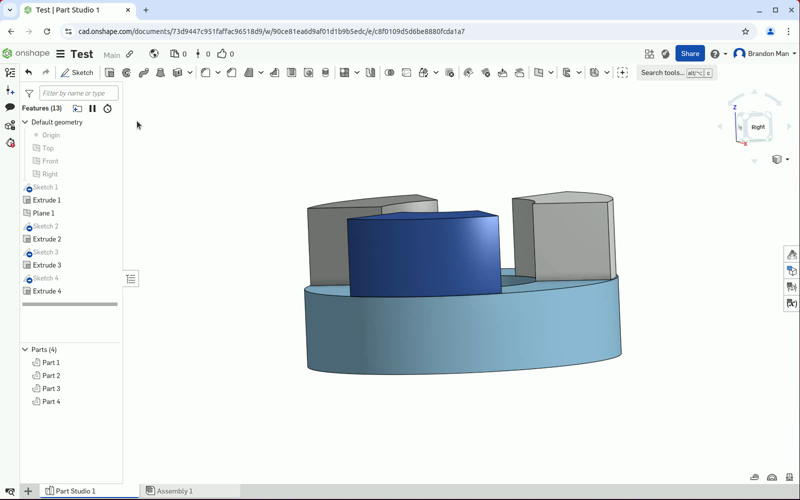
key(right, 3)
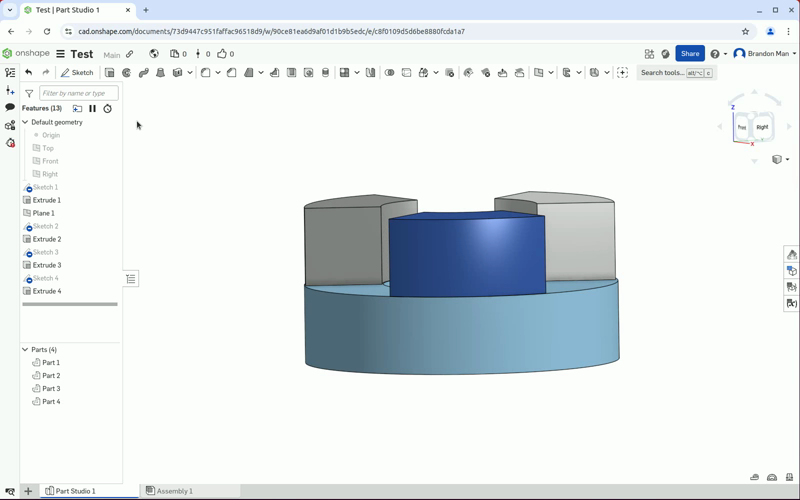
key(down, 3)
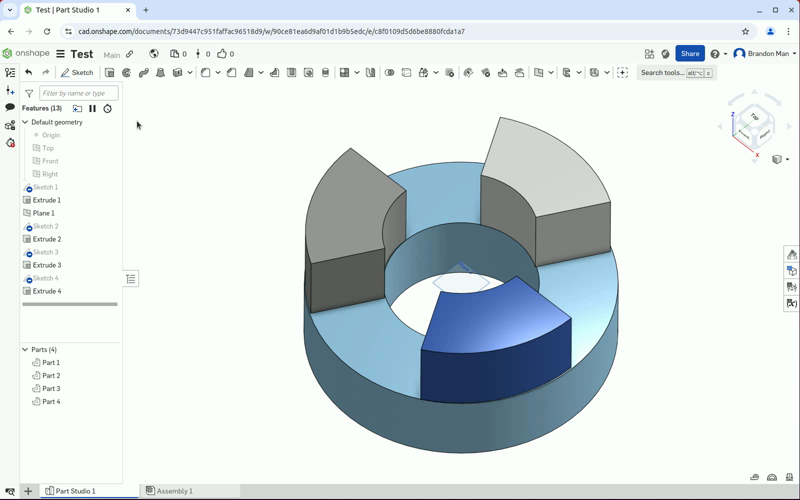
mouse_move(73, 189)
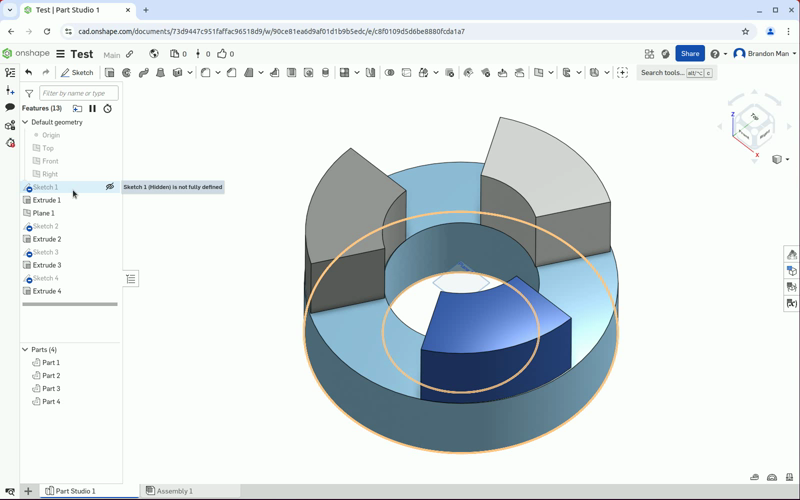
click(73, 189)